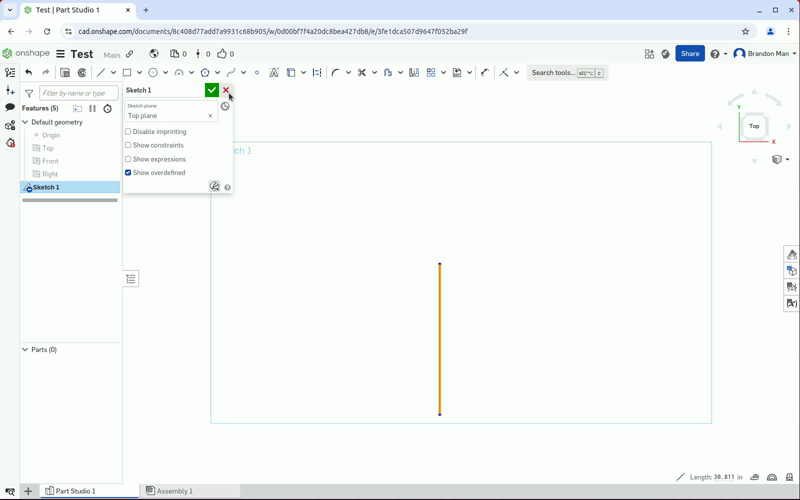
key(shift+h)
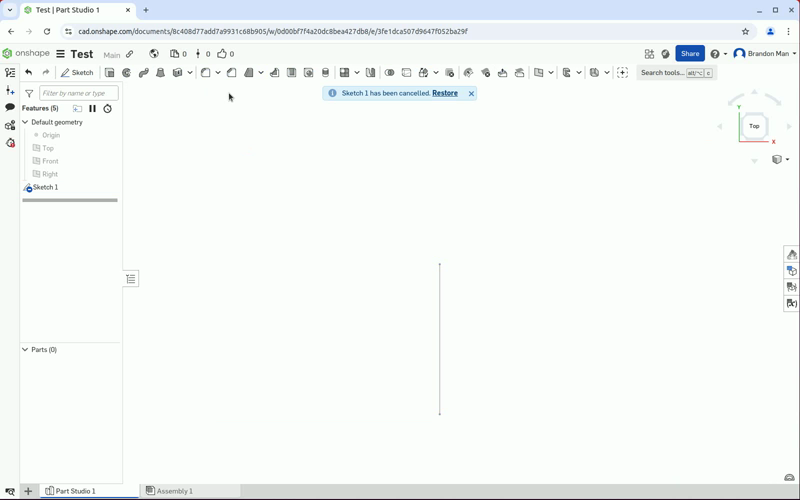
key(shift+s)
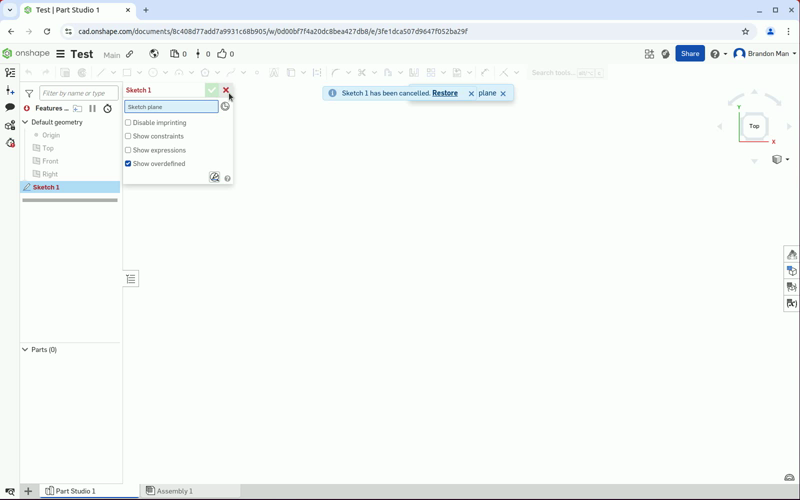
mouse_move(73, 150)
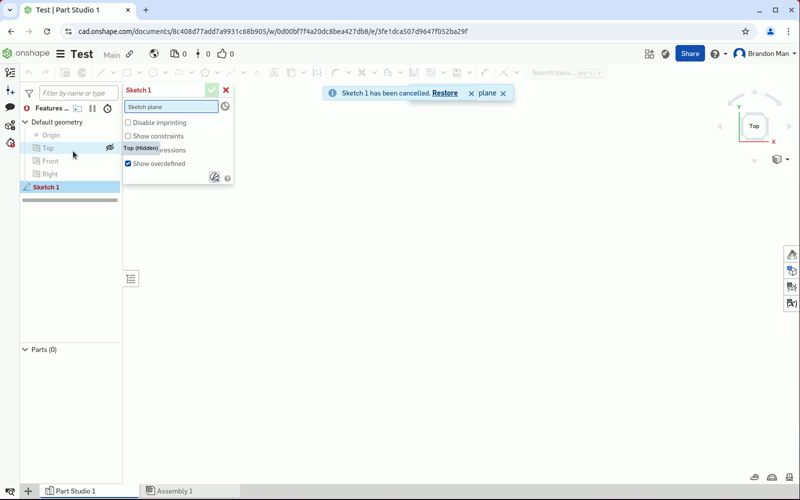
click(73, 150)
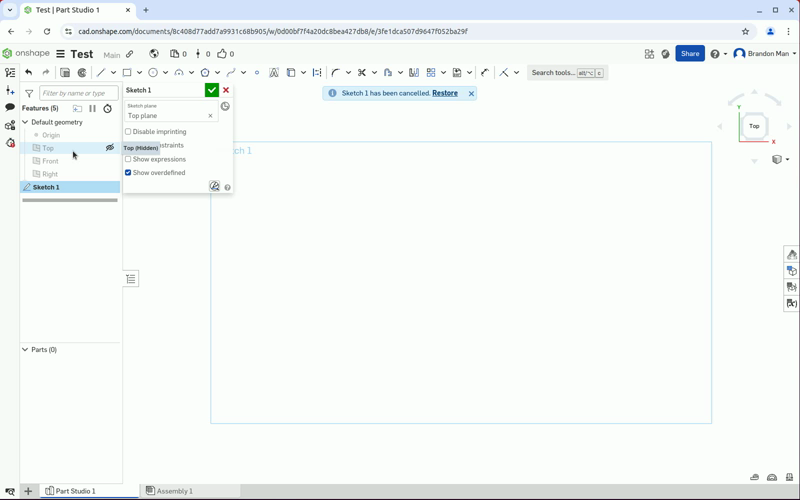
mouse_move(73, 352)
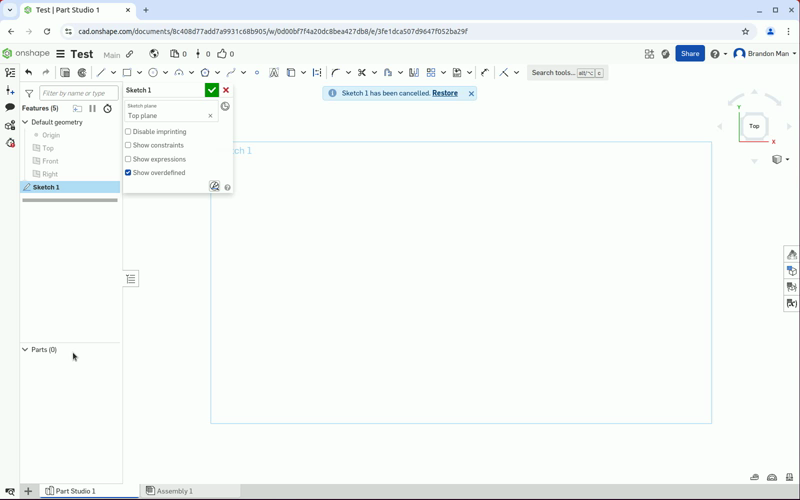
key(y)
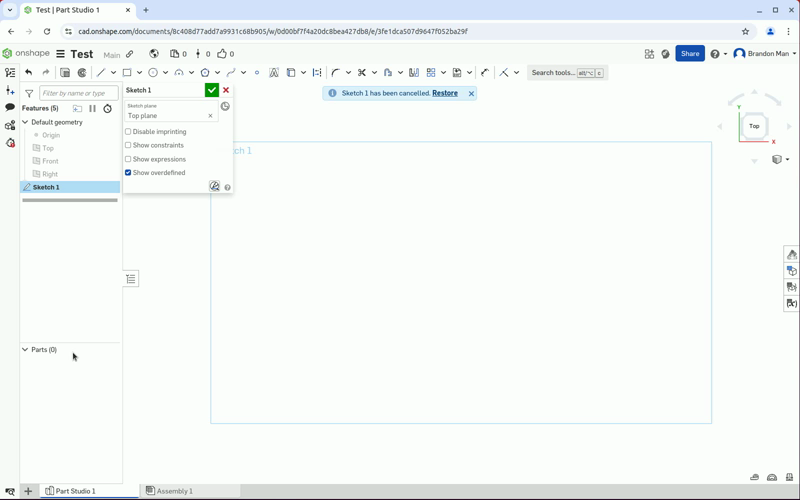
key(l)
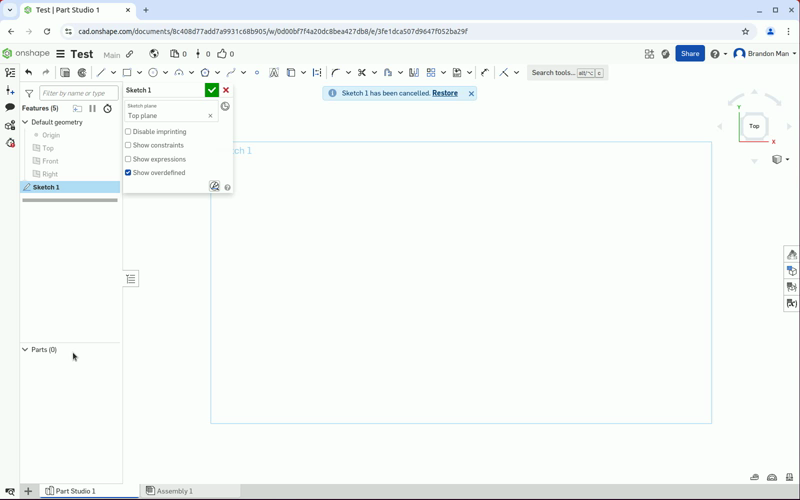
key_down(shift)
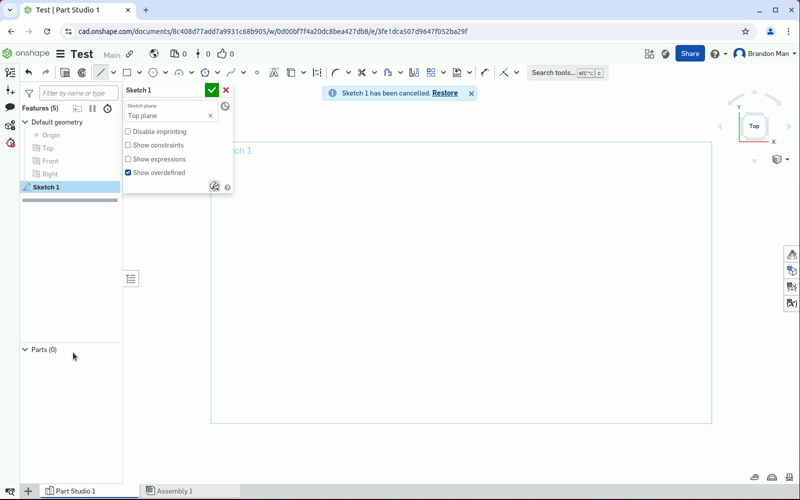
mouse_move(399, 324)
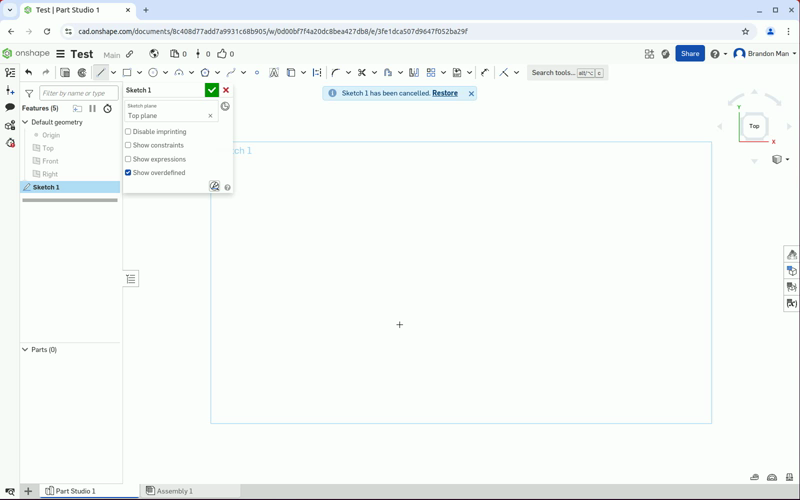
click(399, 324)
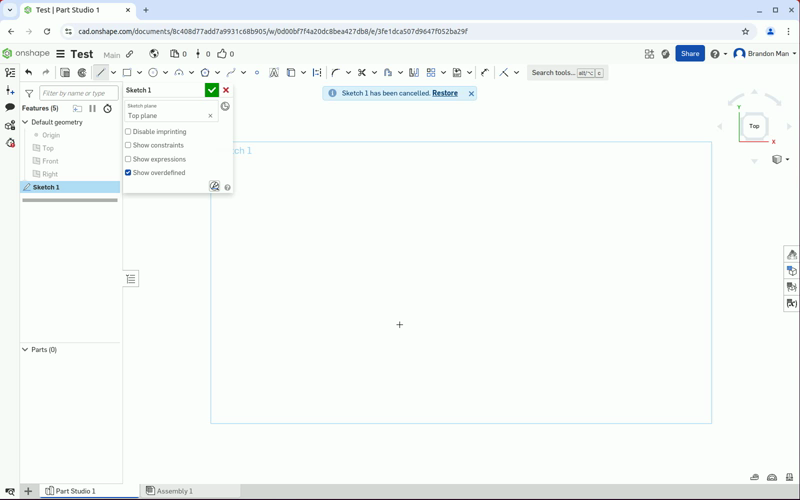
key_up(shift)
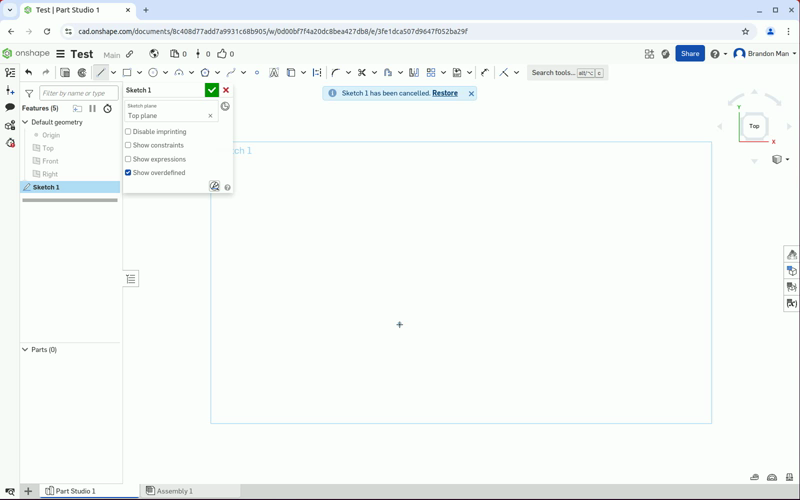
key_down(shift)
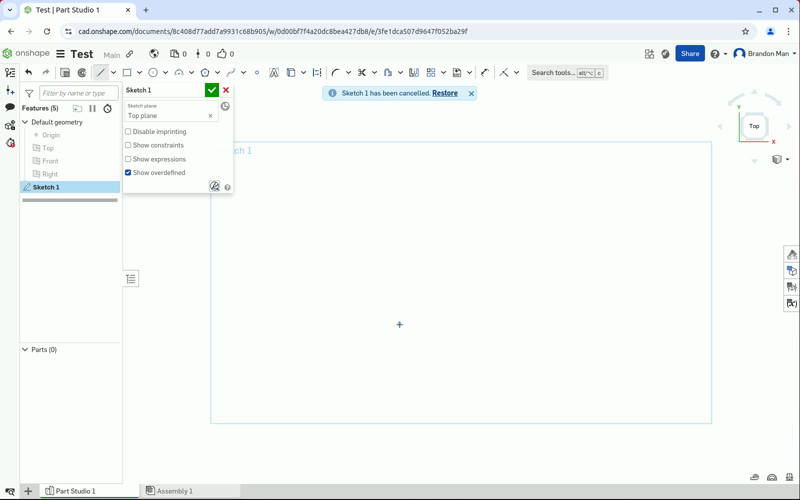
mouse_move(521, 324)
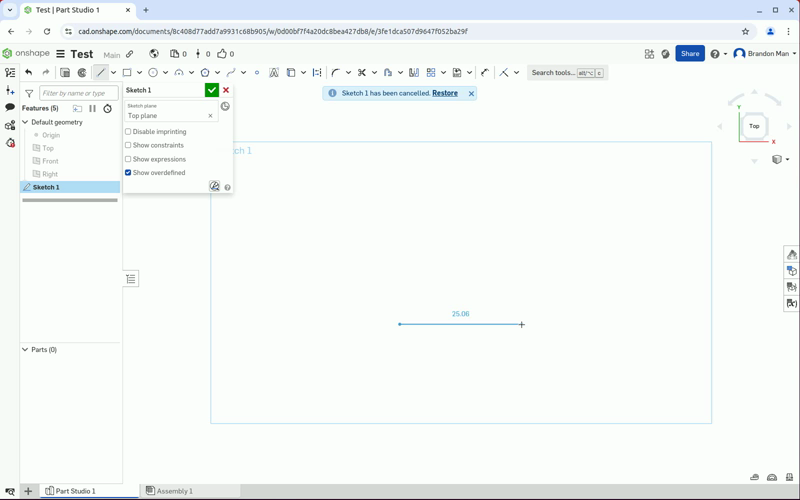
click(521, 324)
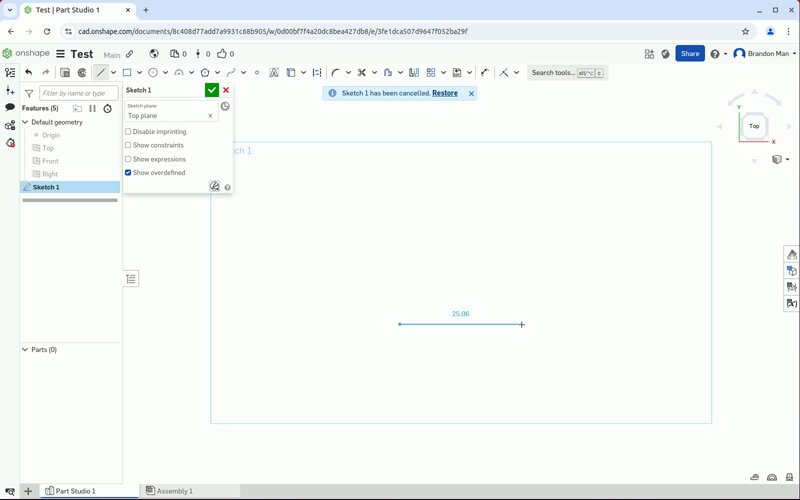
key_up(shift)
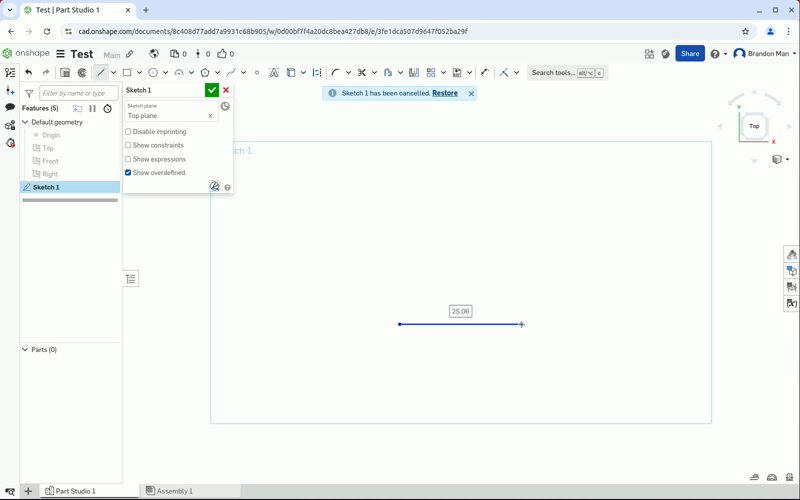
key_down(shift)
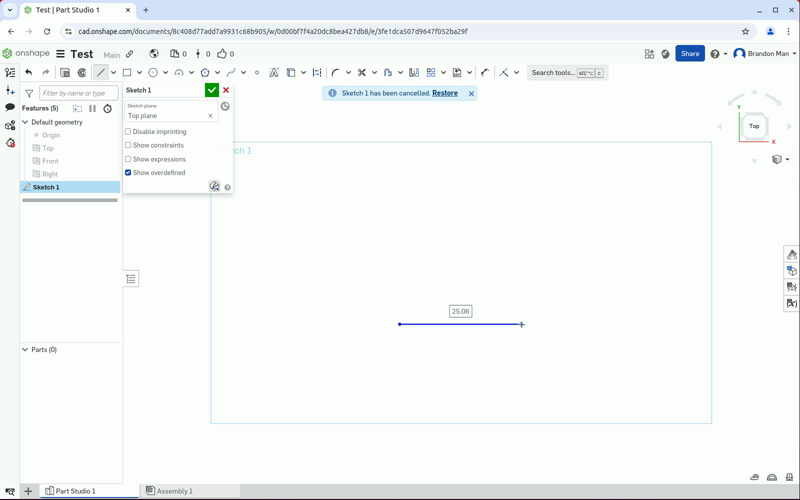
mouse_move(521, 243)
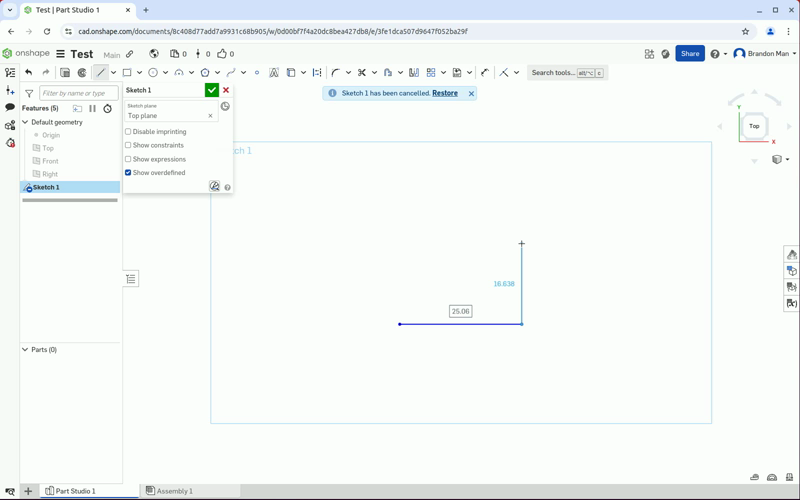
click(521, 243)
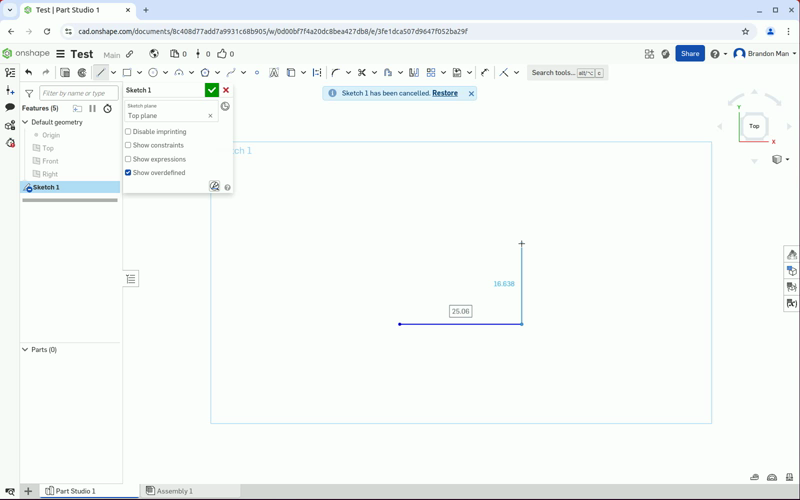
key_up(shift)
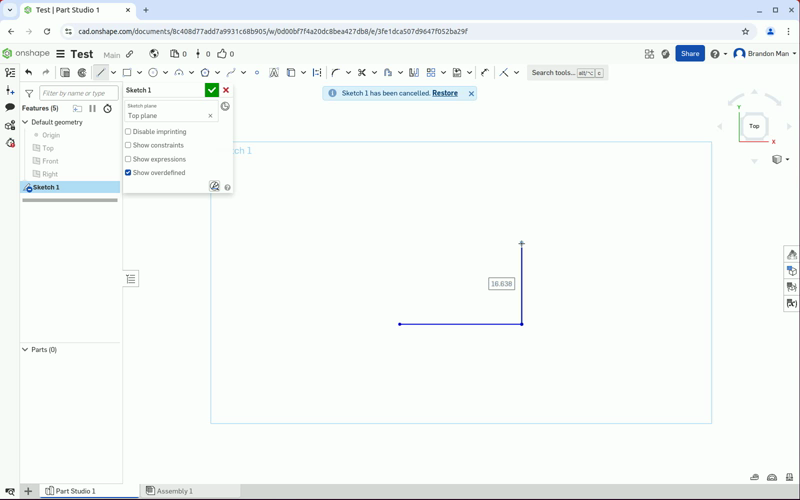
key_down(shift)
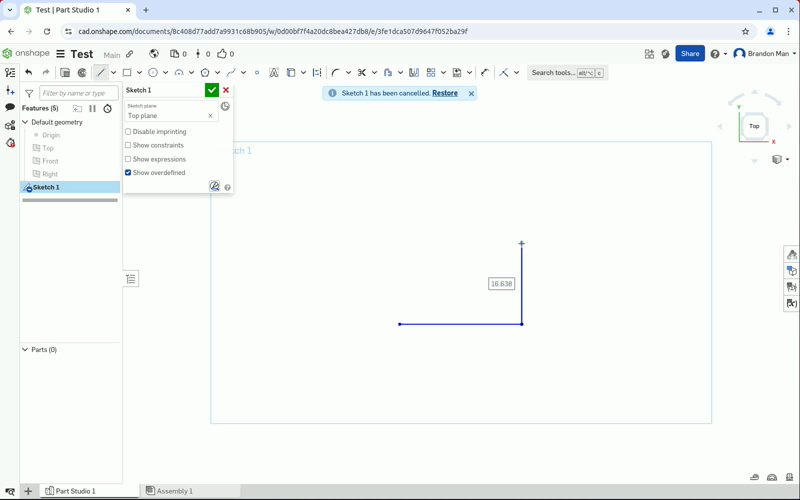
mouse_move(399, 243)
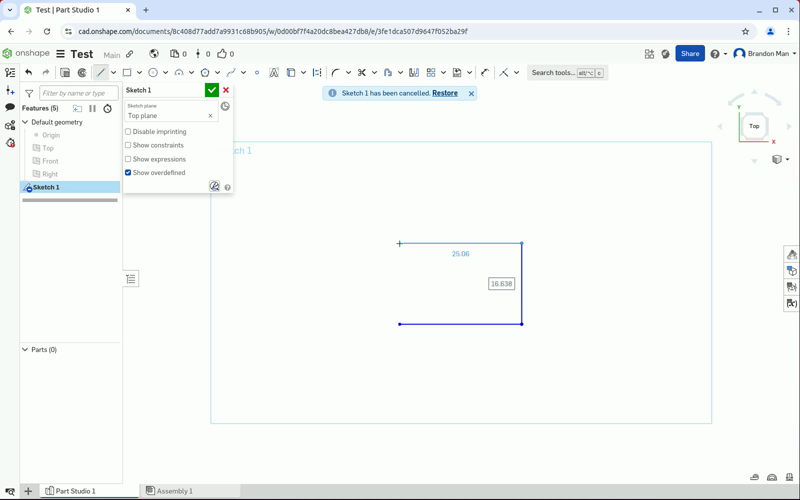
click(399, 243)
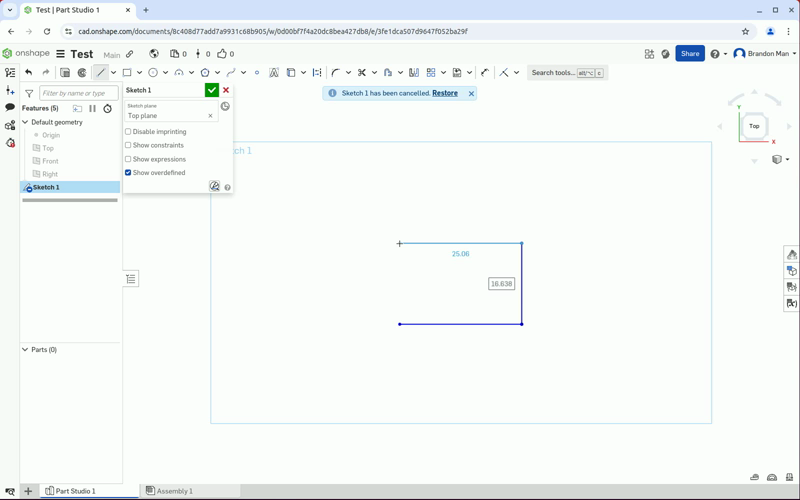
key_up(shift)
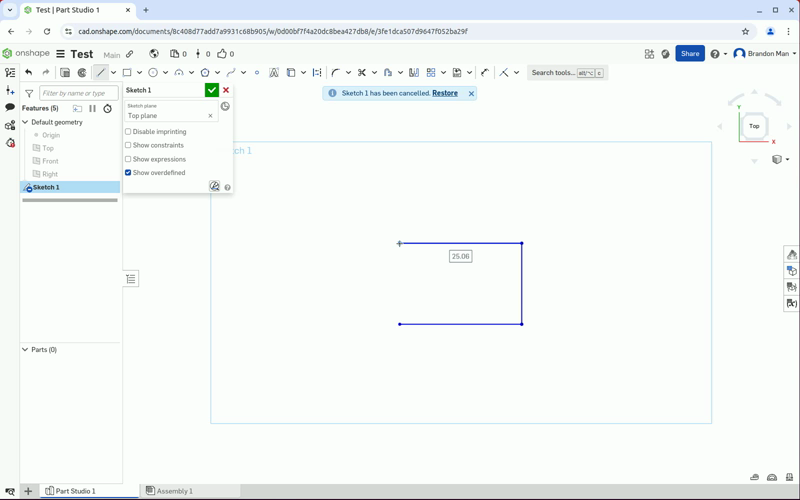
key_down(shift)
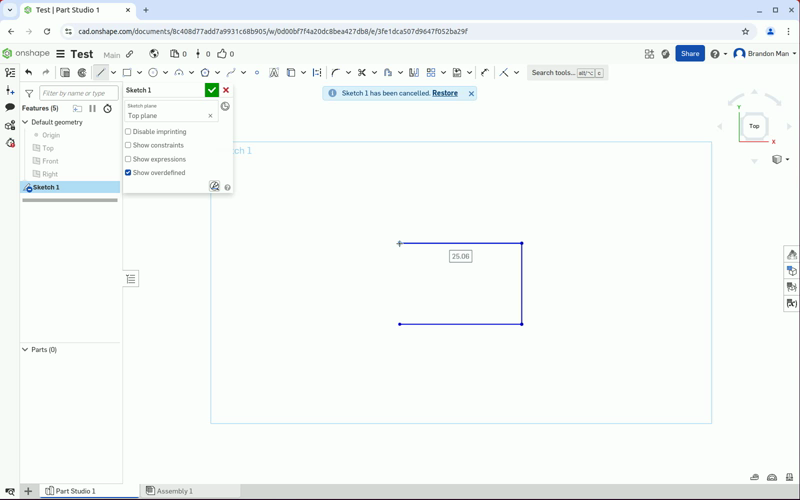
mouse_move(399, 324)
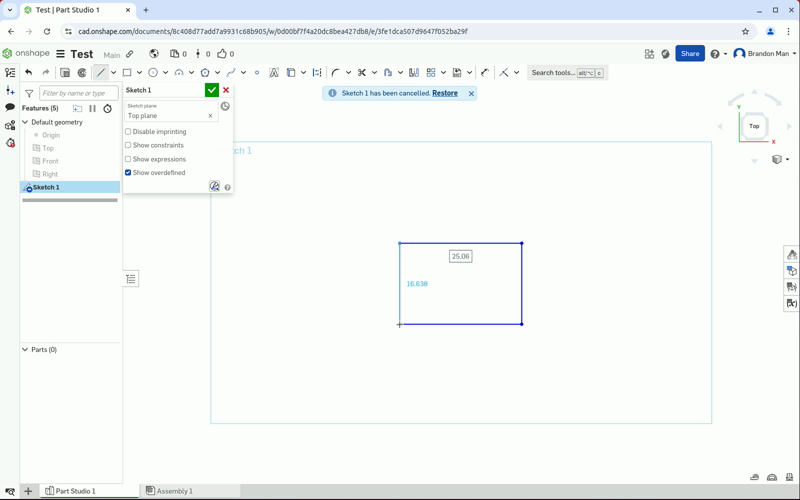
key_up(shift)
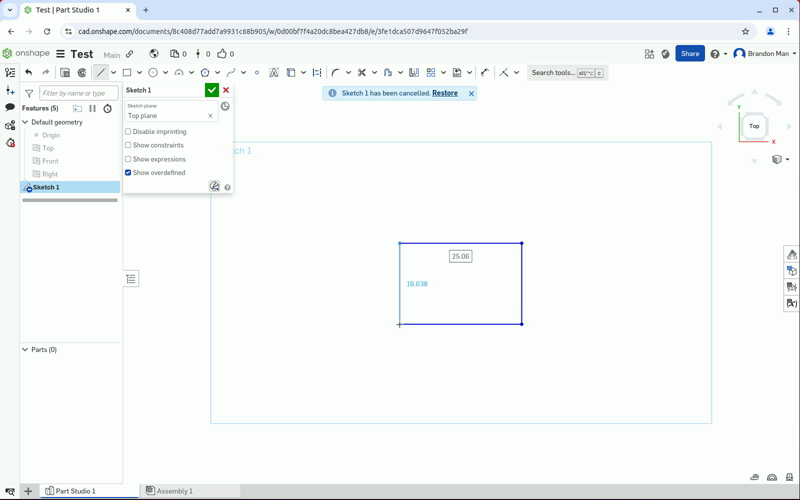
click(399, 324)
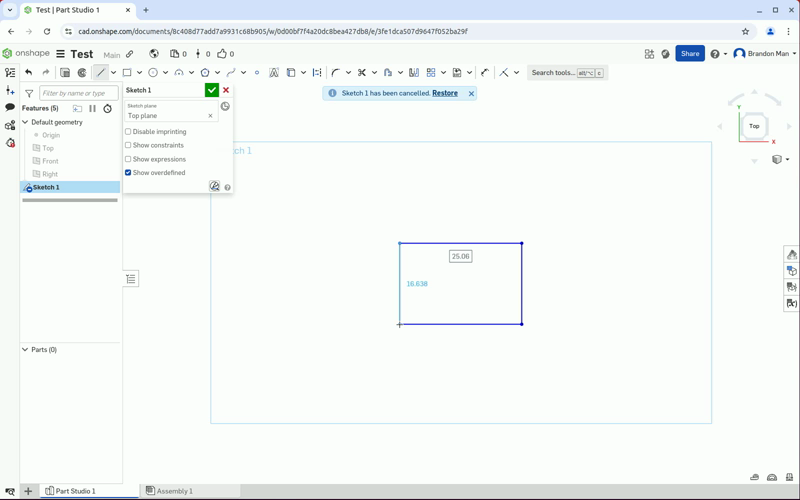
key(esc)
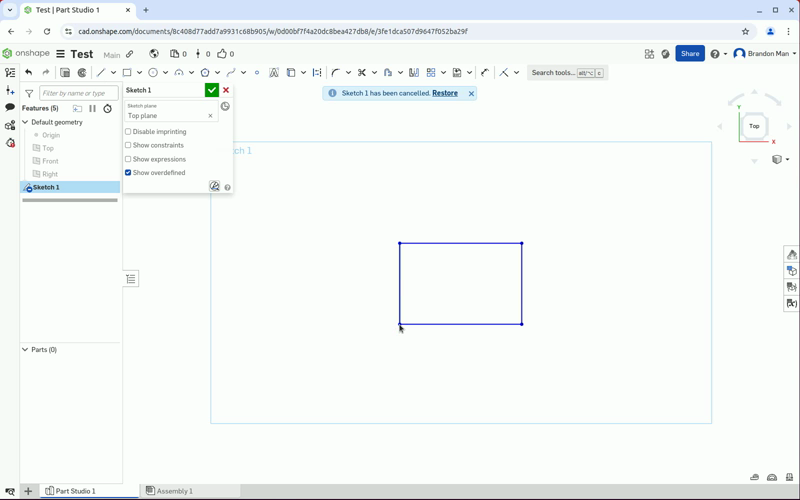
mouse_move(503, 283)
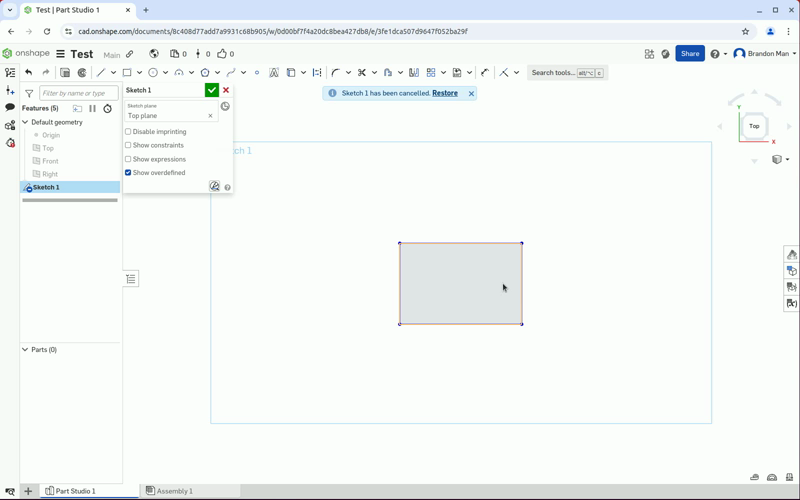
click(503, 283)
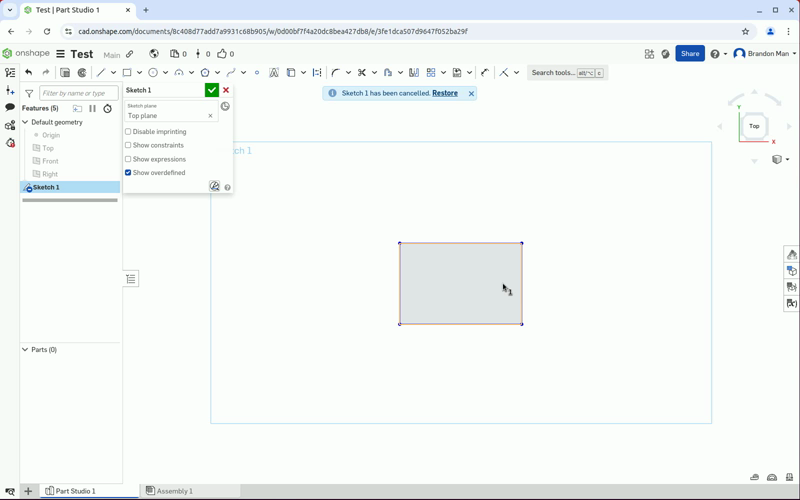
mouse_move(73, 352)
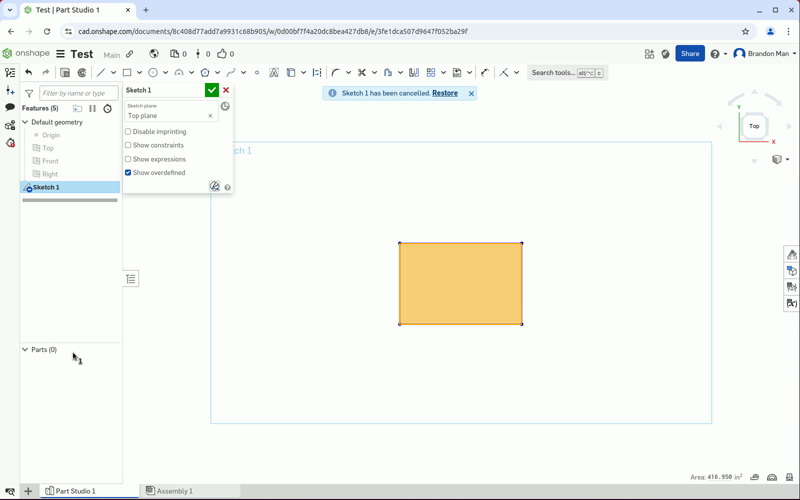
key(shift+y)
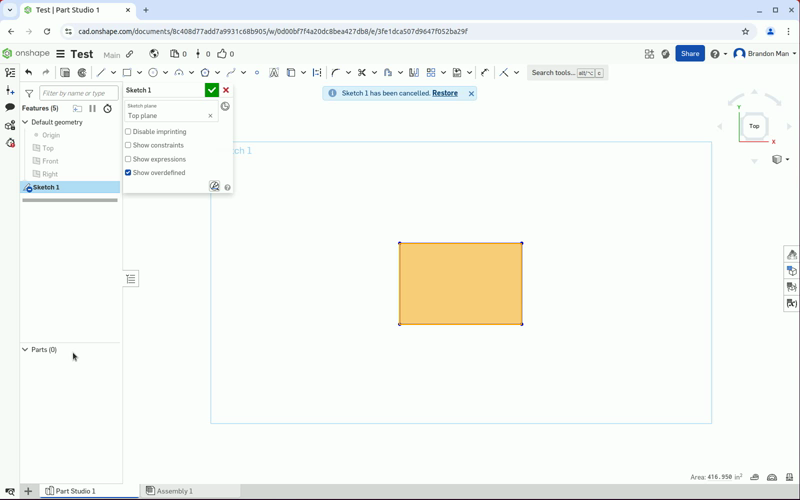
key(shift+e)
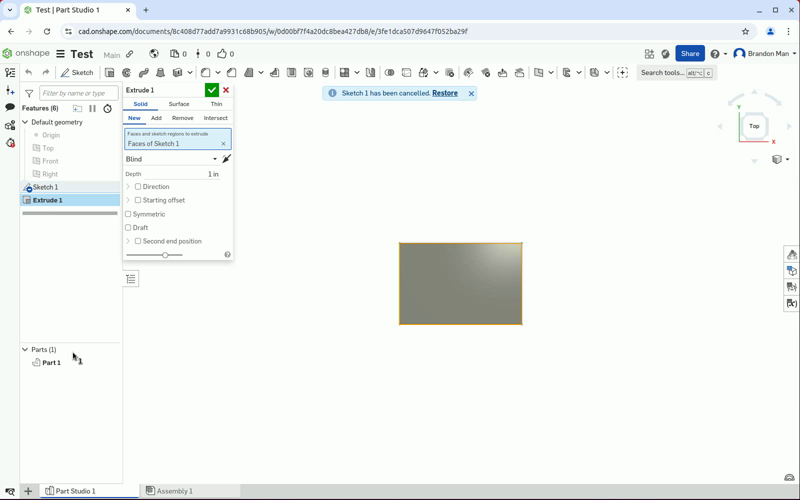
mouse_move(143, 106)
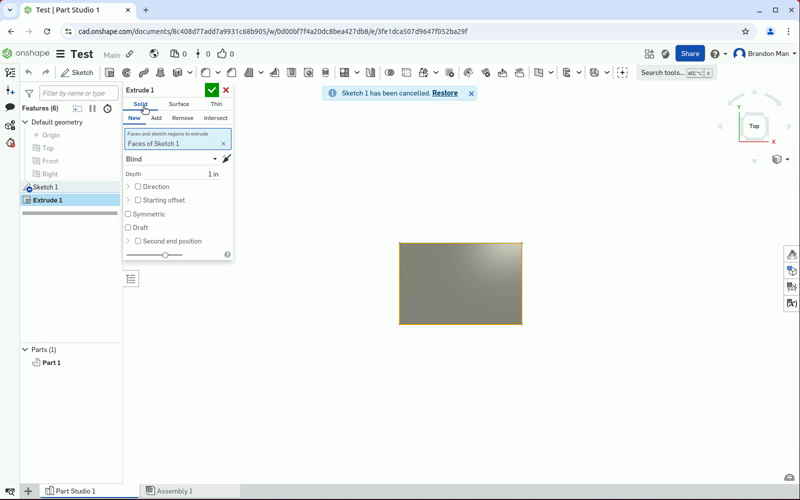
click(143, 106)
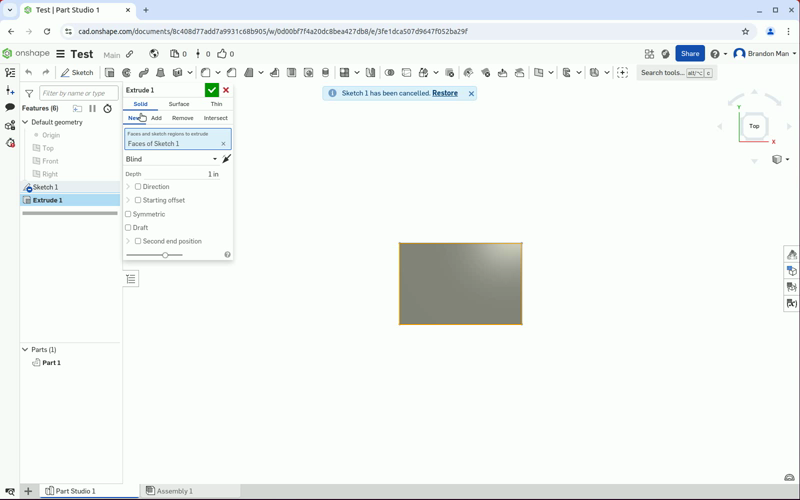
mouse_move(137, 120)
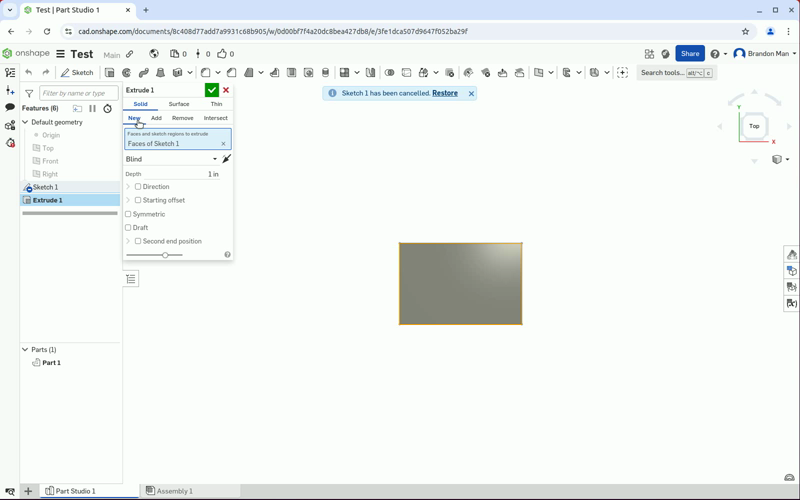
click(137, 120)
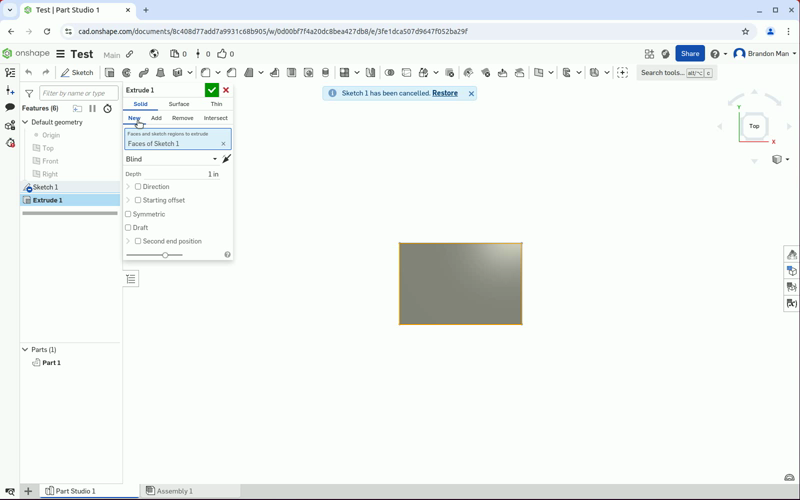
key(tab, 4)
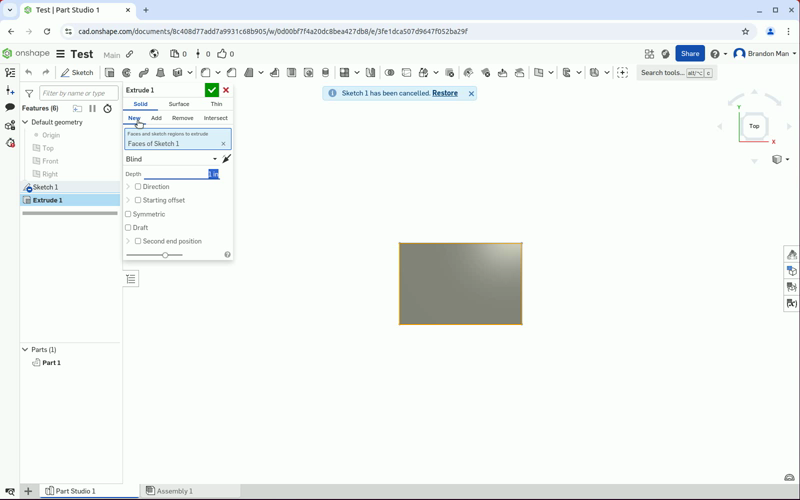
text(23.108)
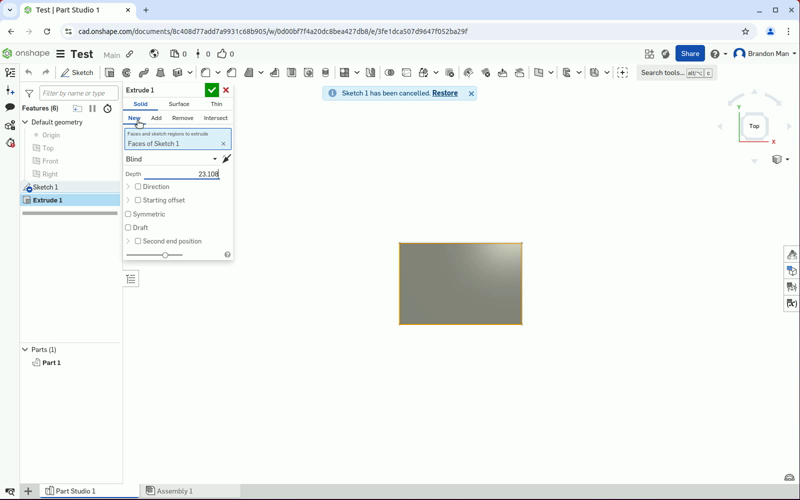
key(enter)
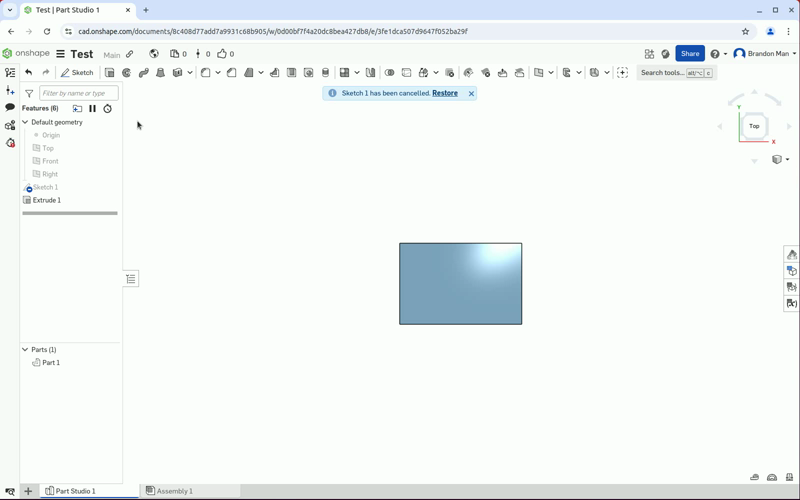
key(shift+h)
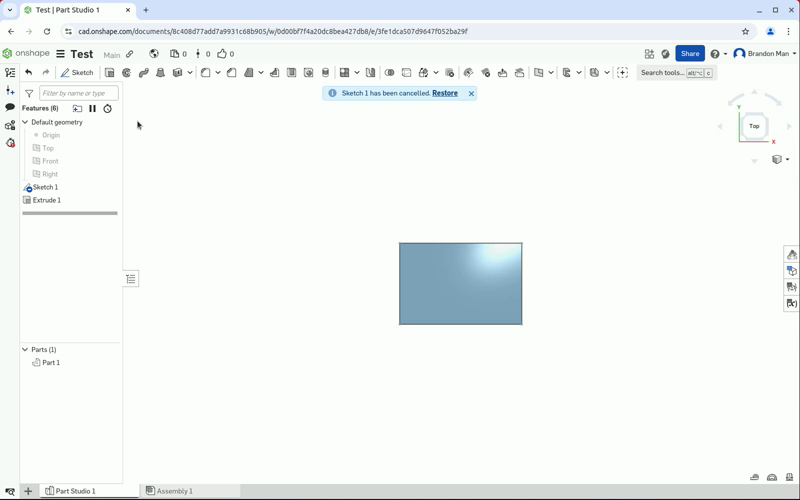
key(shift+h)
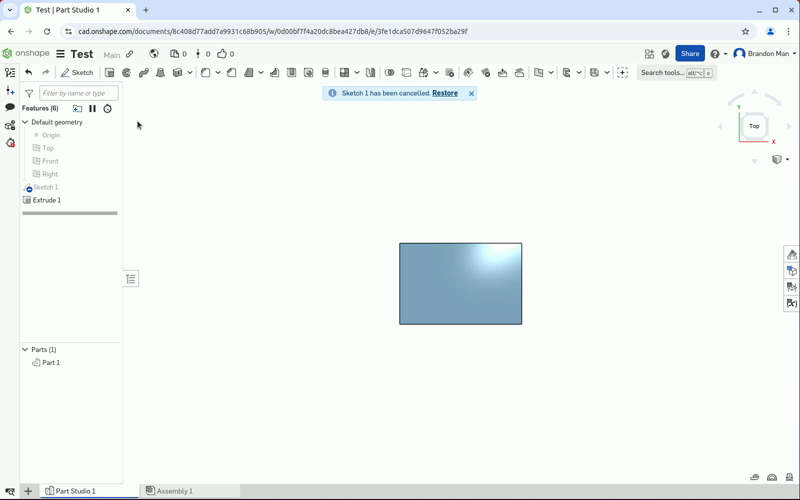
mouse_move(73, 189)
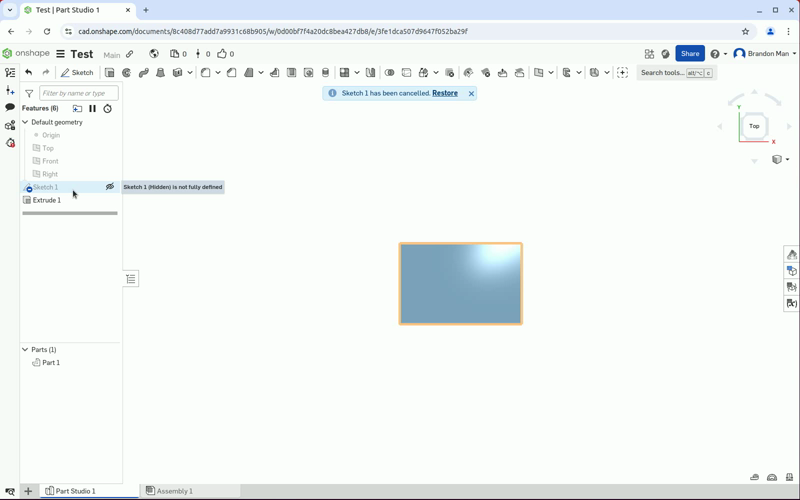
click(73, 189)
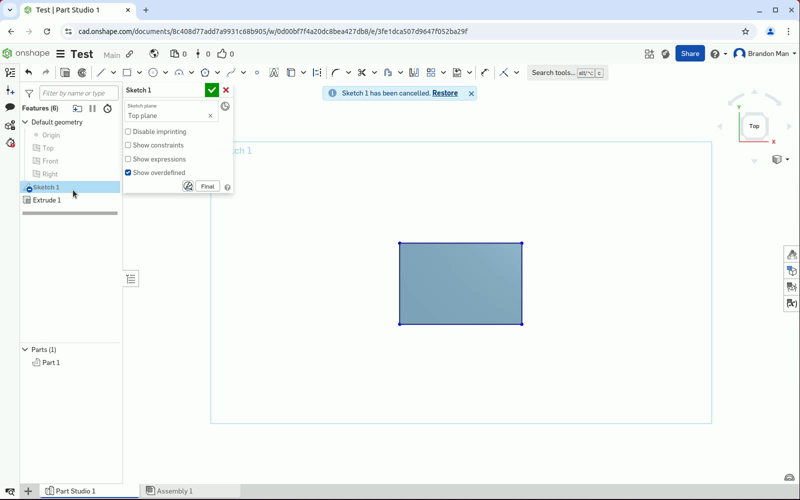
mouse_move(229, 92)
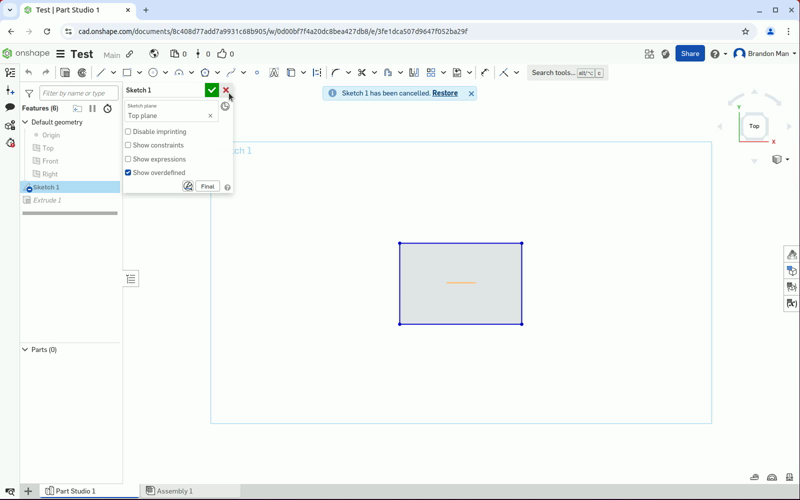
click(229, 92)
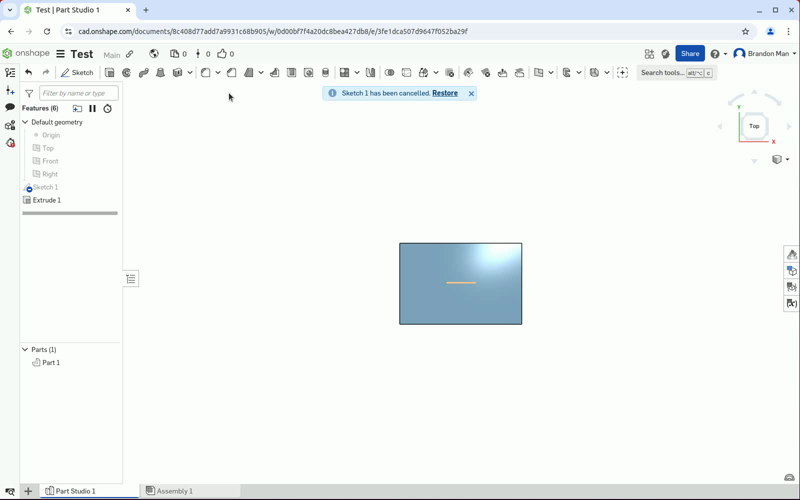
mouse_move(541, 75)
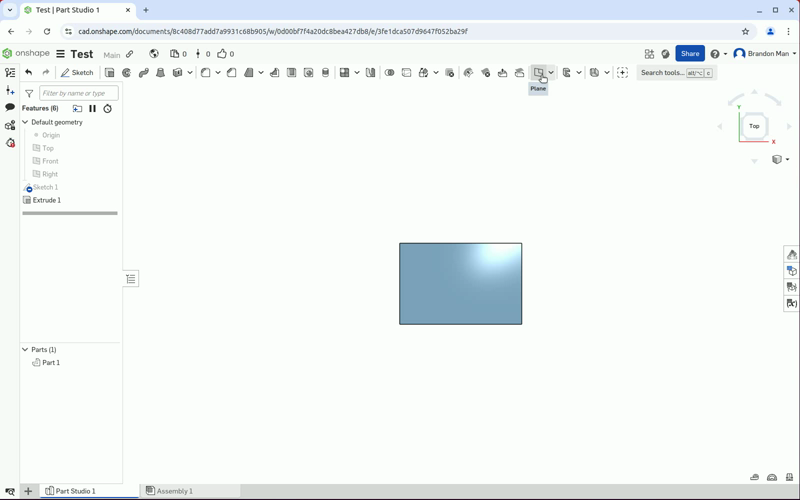
click(541, 75)
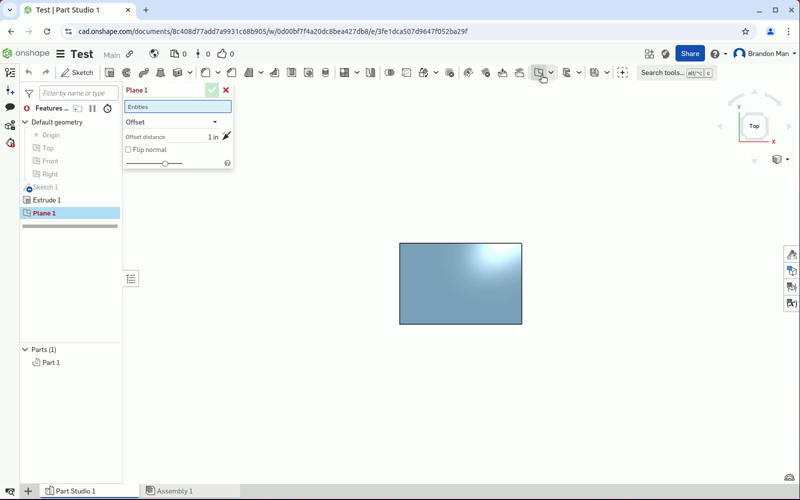
mouse_move(73, 150)
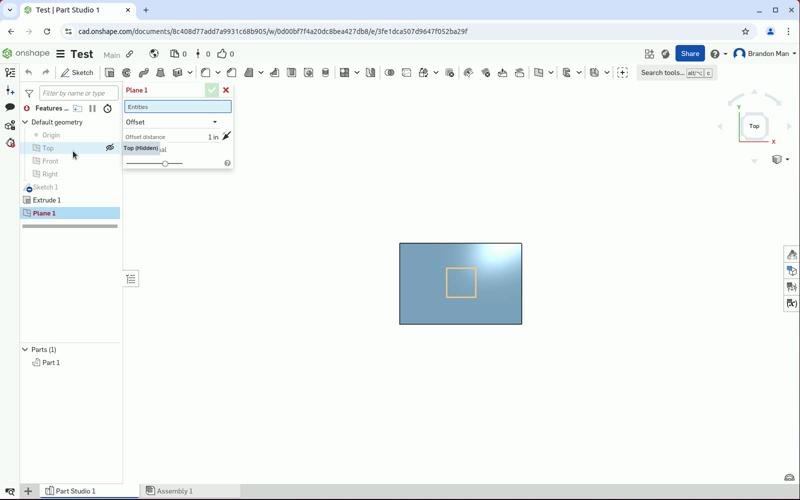
click(73, 150)
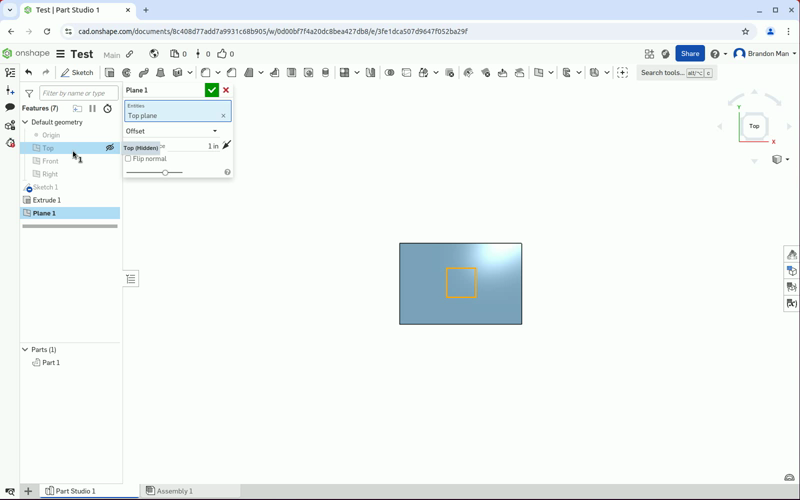
key(tab, 2)
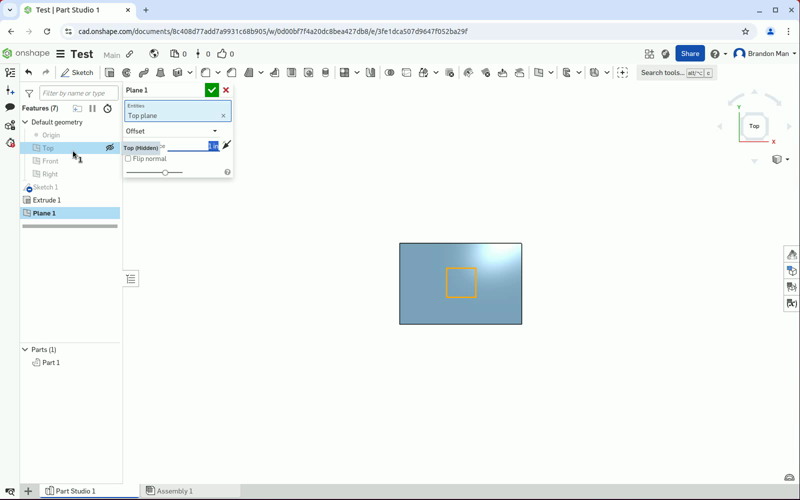
text(23.108)
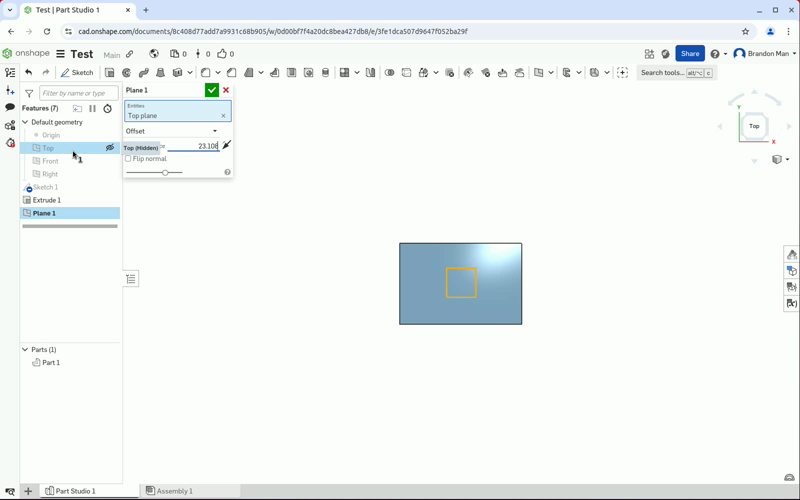
key(enter, 2)
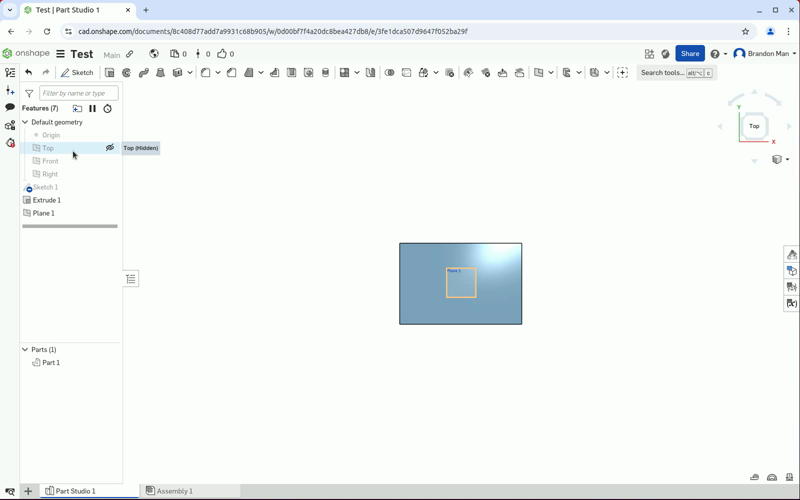
key(shift+s)
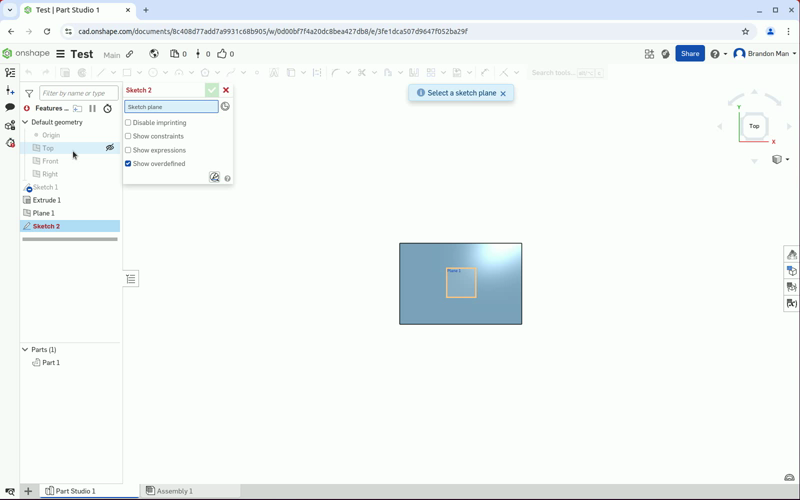
mouse_move(73, 215)
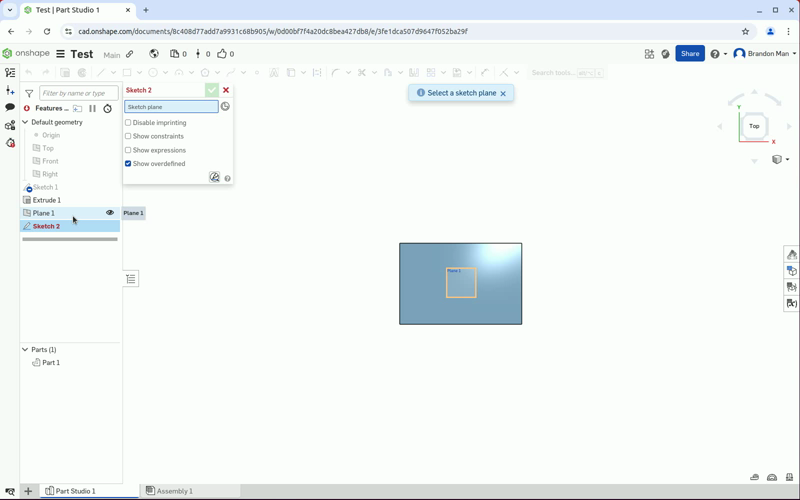
click(73, 215)
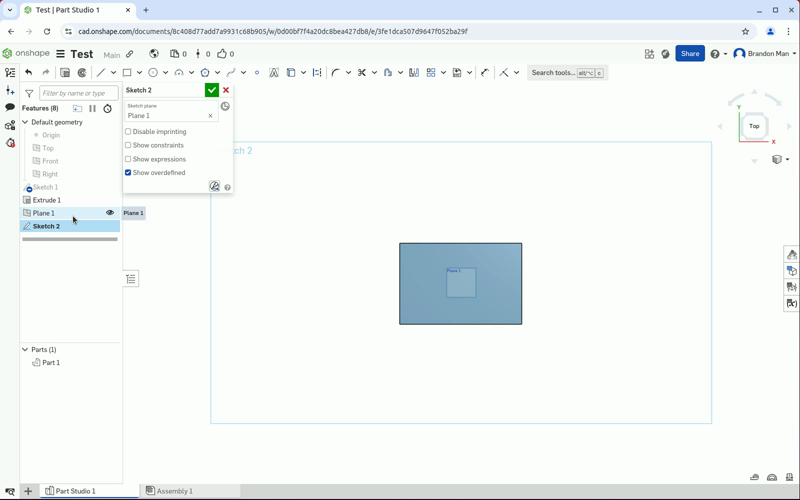
mouse_move(73, 352)
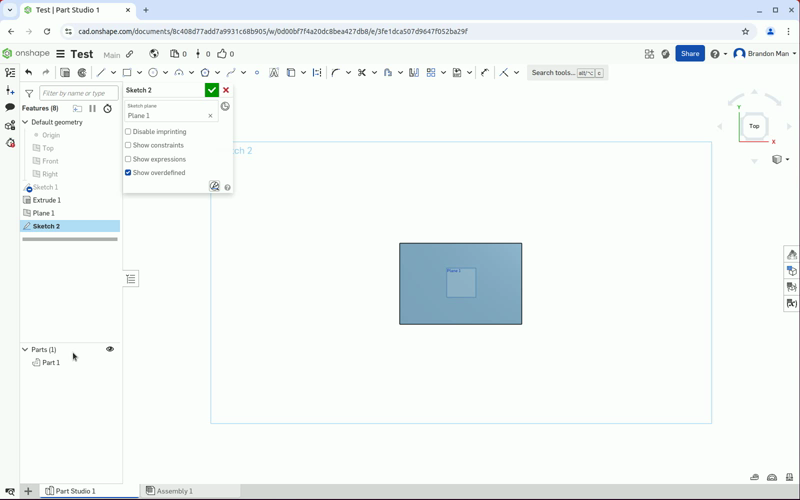
key(y)
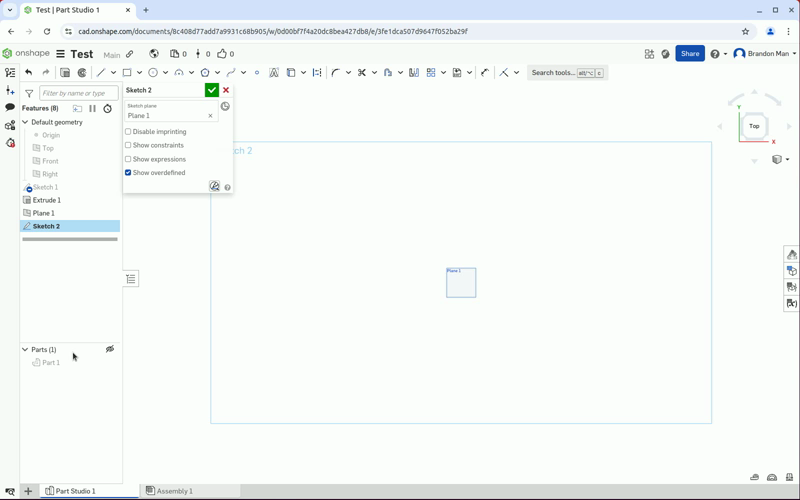
key(l)
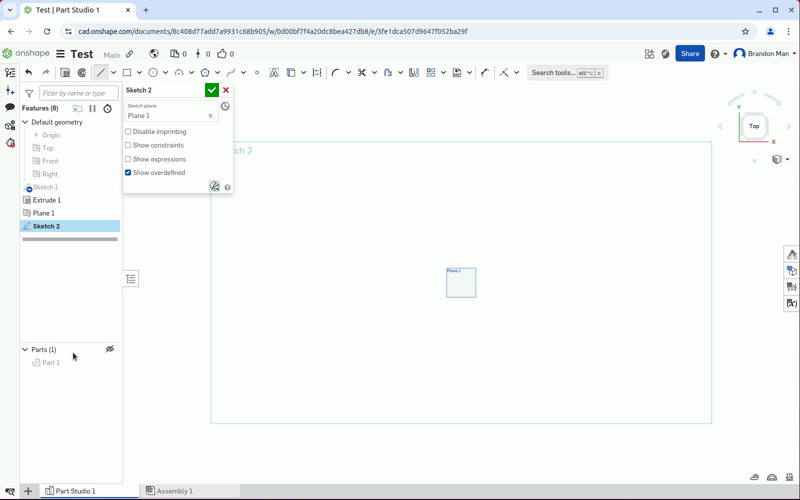
key_down(shift)
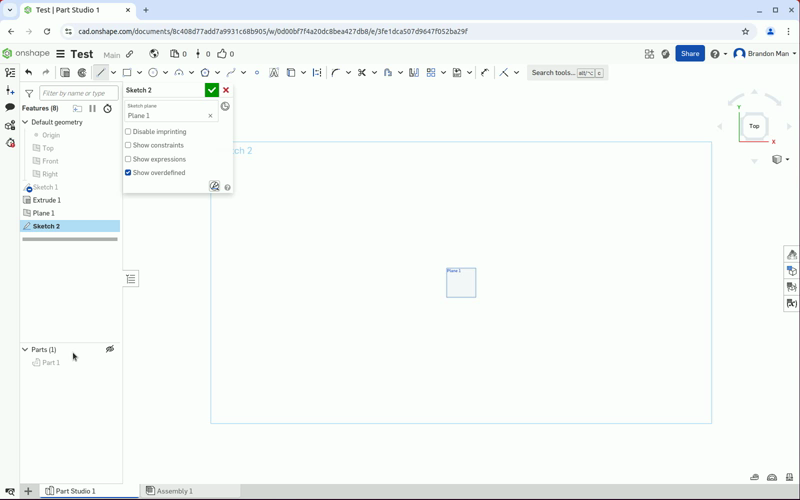
mouse_move(399, 264)
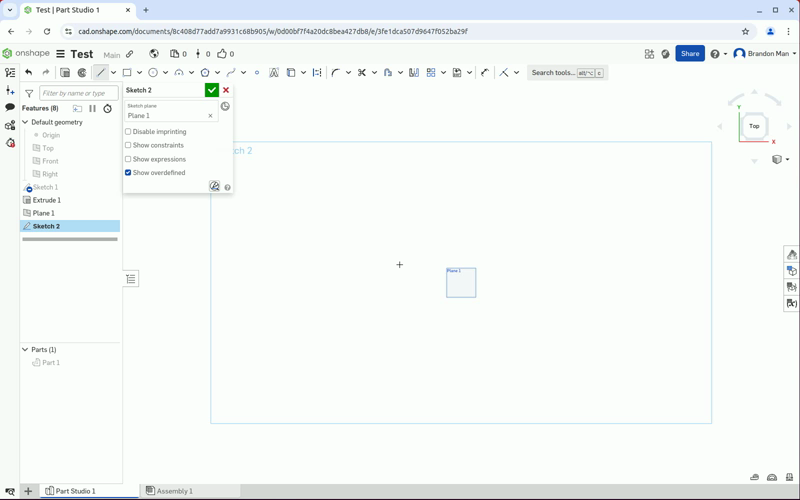
click(399, 264)
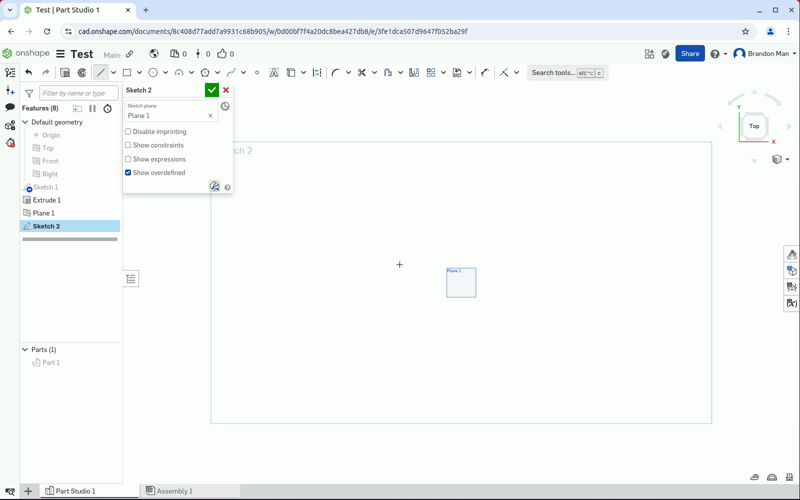
key_up(shift)
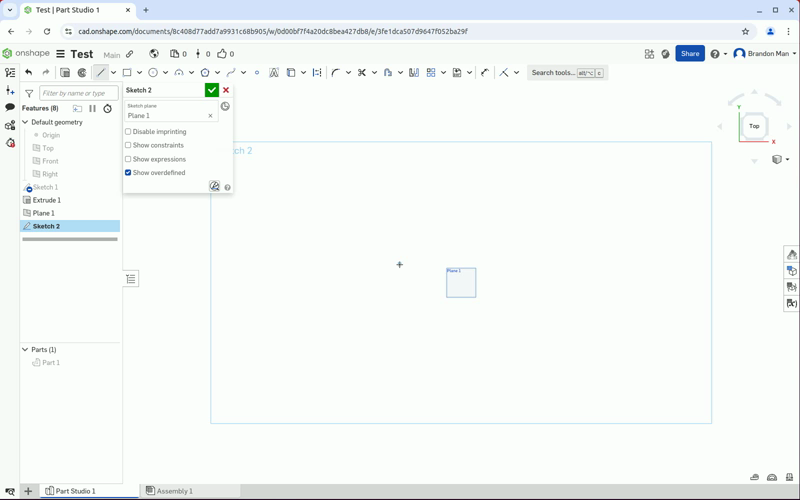
key_down(shift)
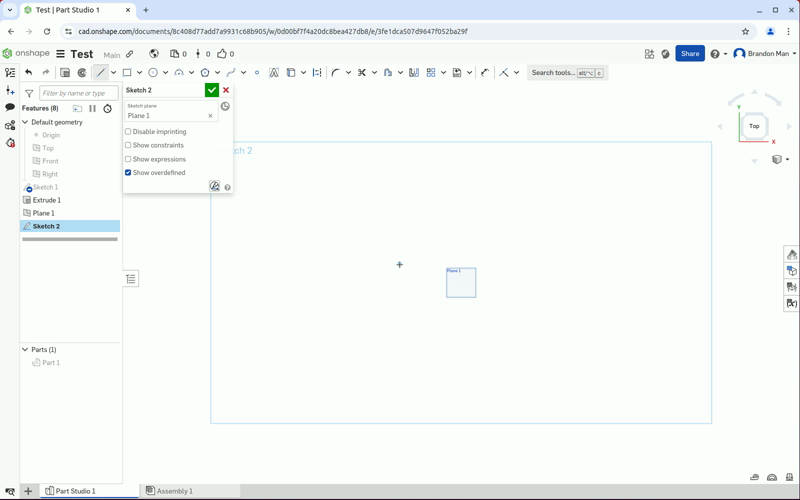
mouse_move(521, 264)
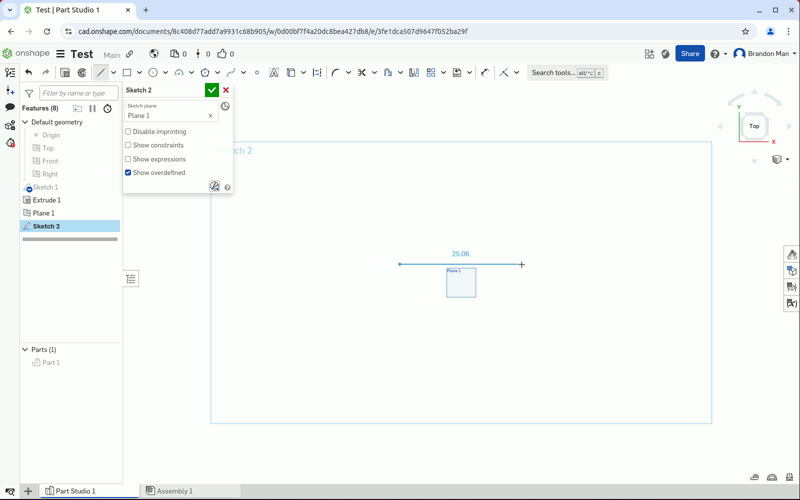
click(521, 264)
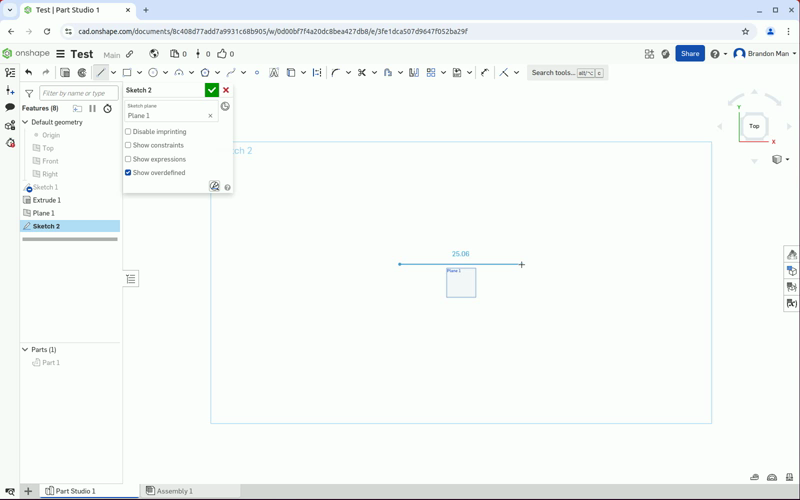
key_up(shift)
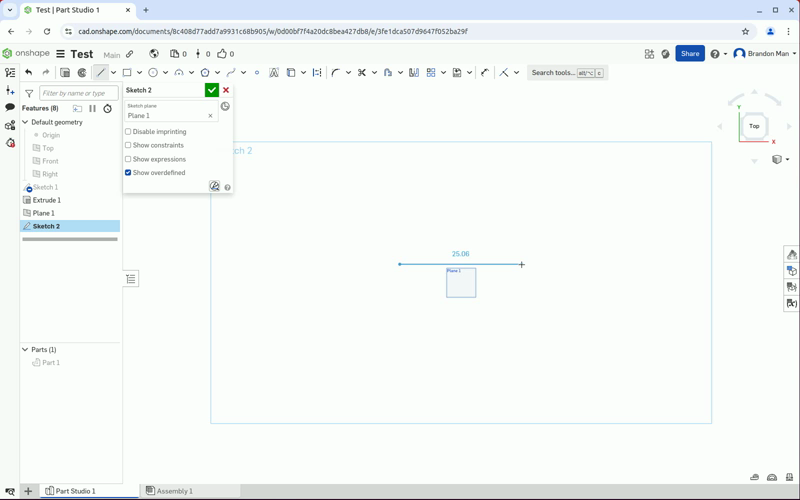
key_down(shift)
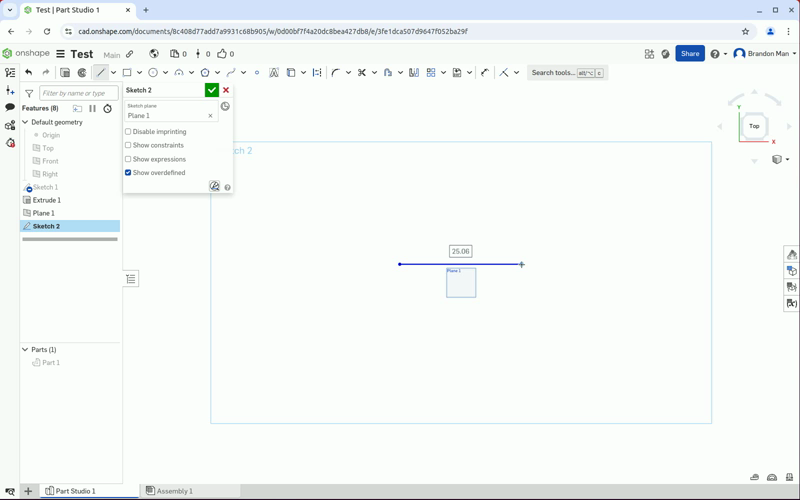
mouse_move(551, 264)
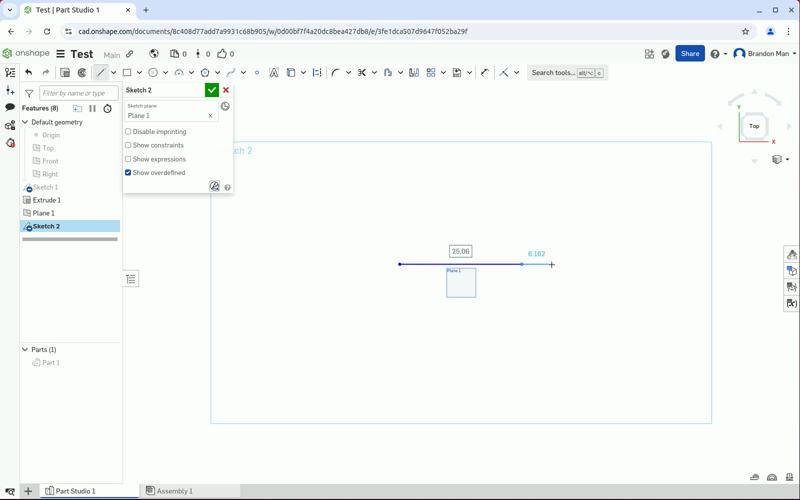
mouse_move(521, 242)
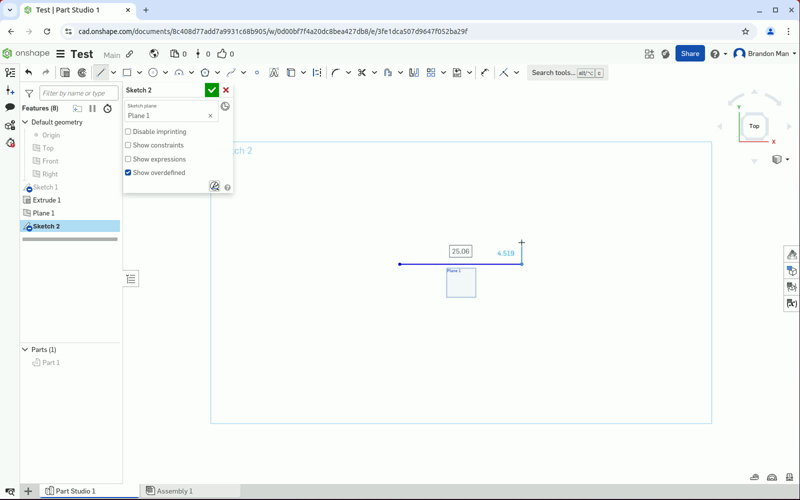
click(521, 242)
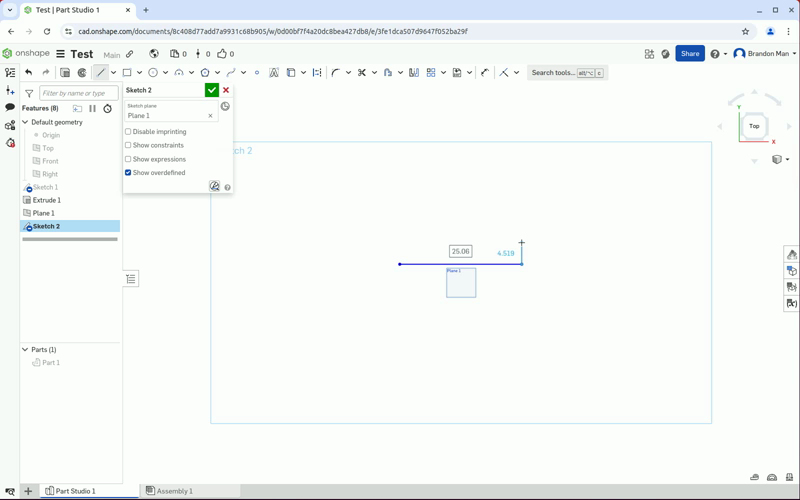
key_up(shift)
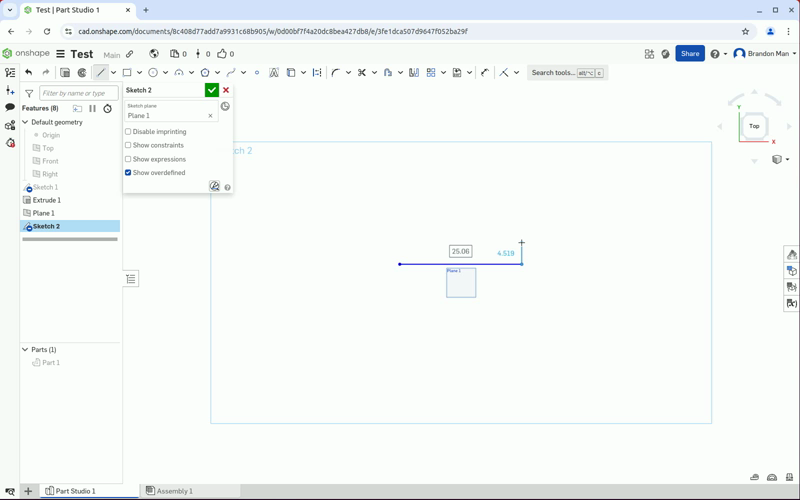
key_down(shift)
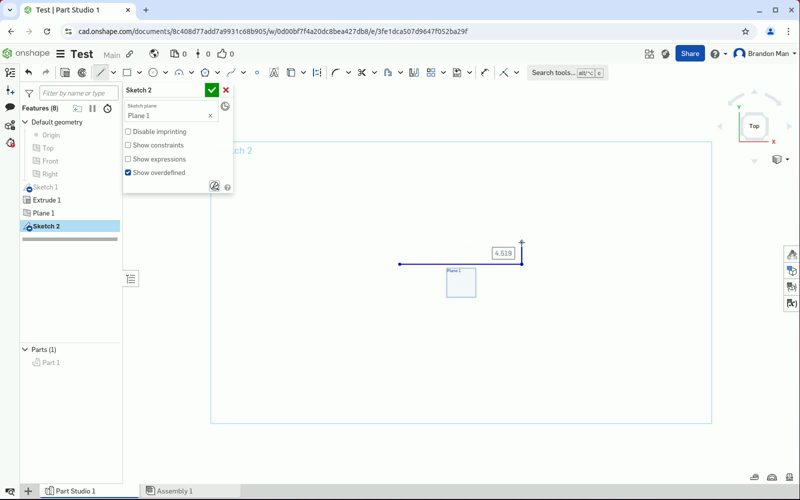
mouse_move(399, 242)
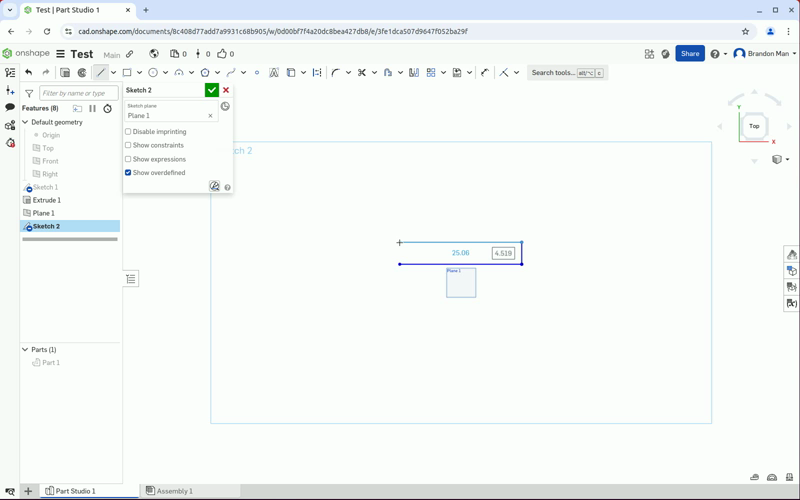
click(399, 242)
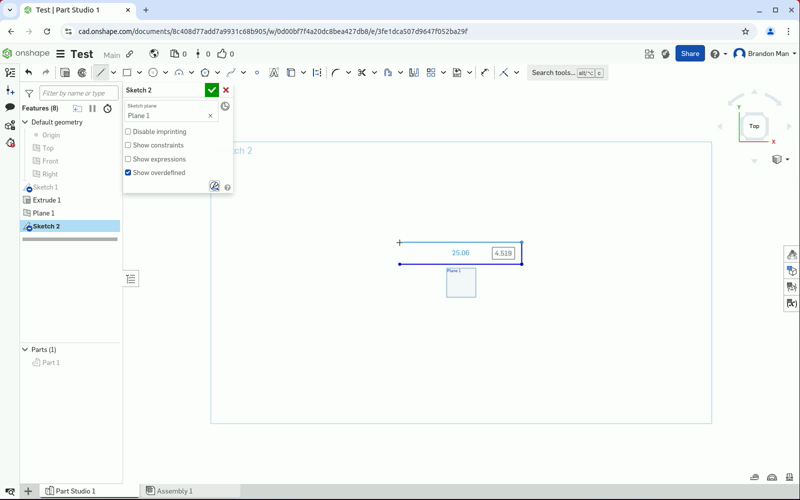
key_up(shift)
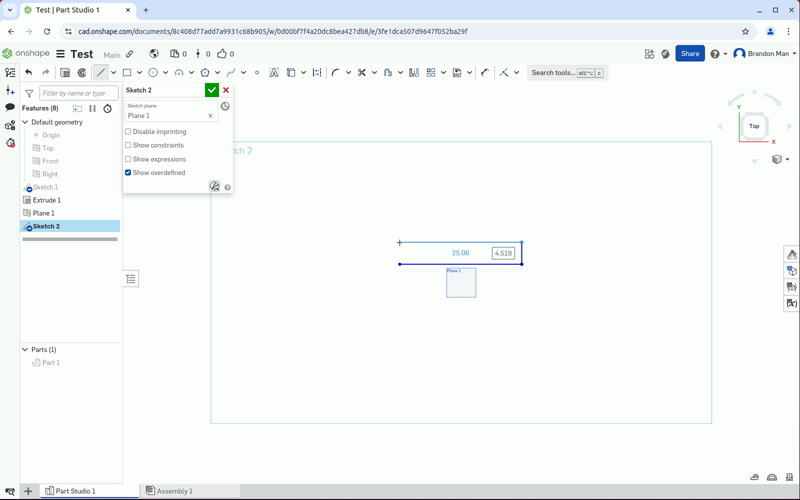
mouse_move(429, 242)
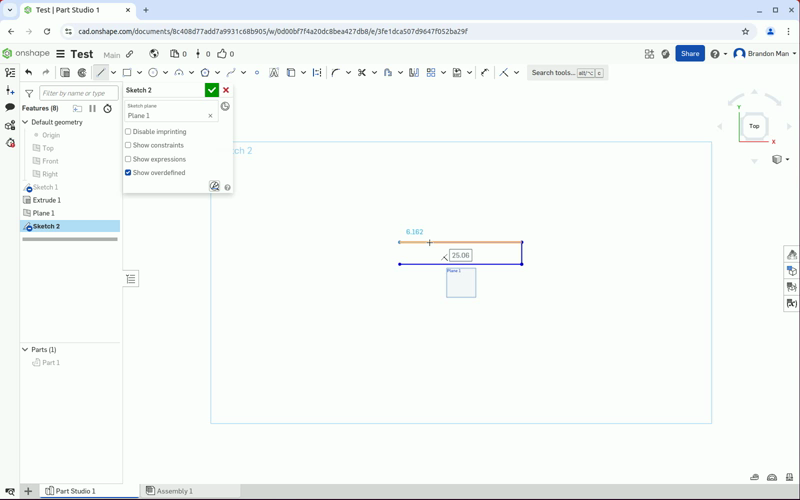
key_down(shift)
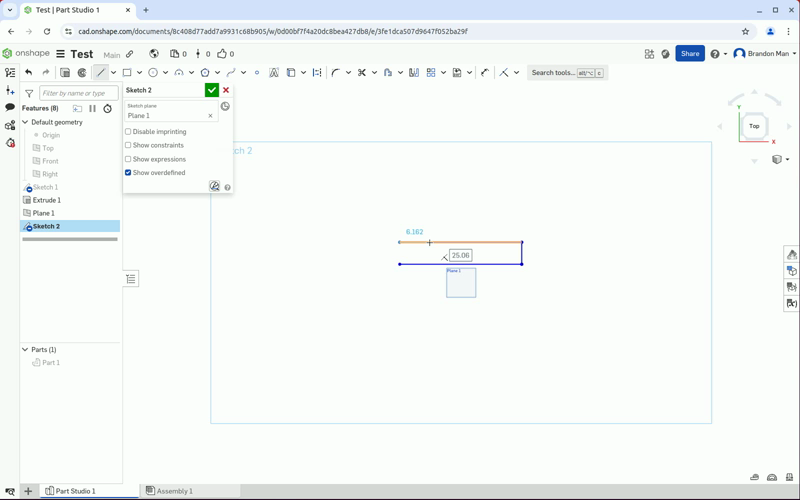
mouse_move(399, 264)
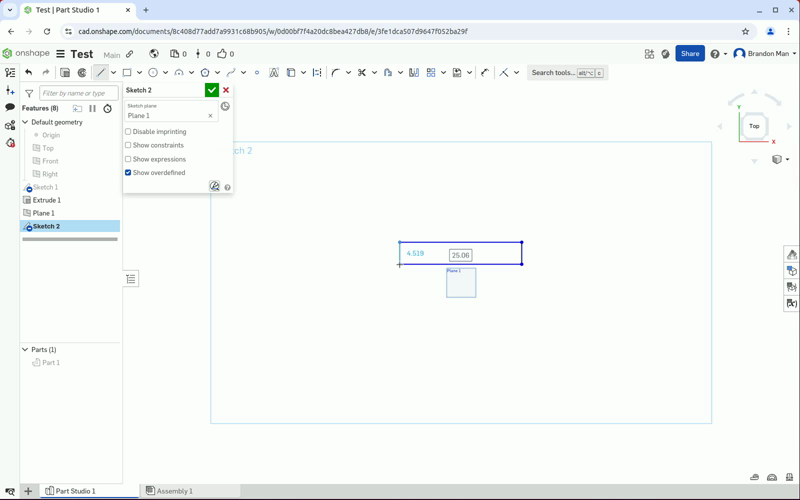
key_up(shift)
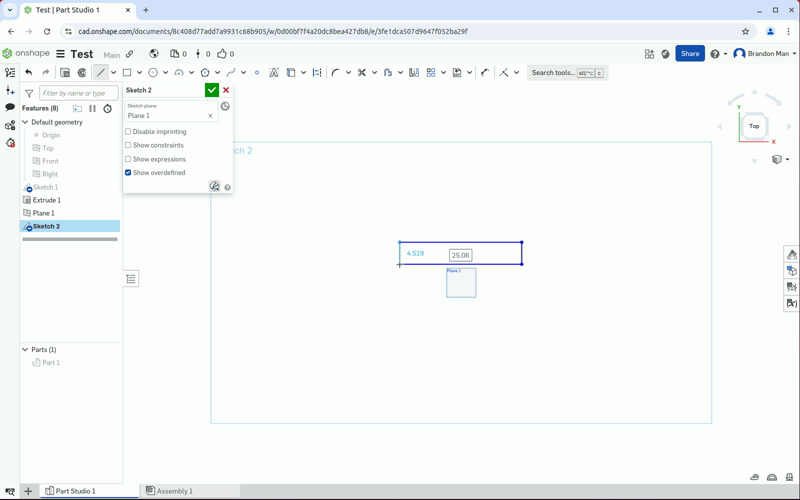
click(399, 264)
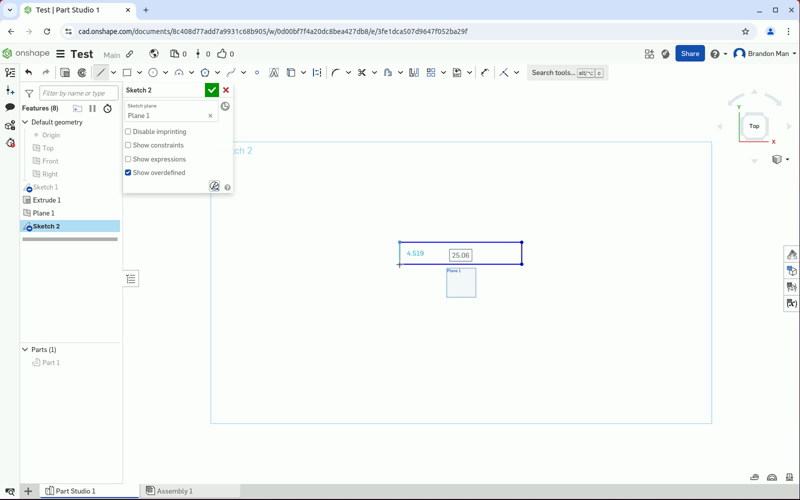
key(esc)
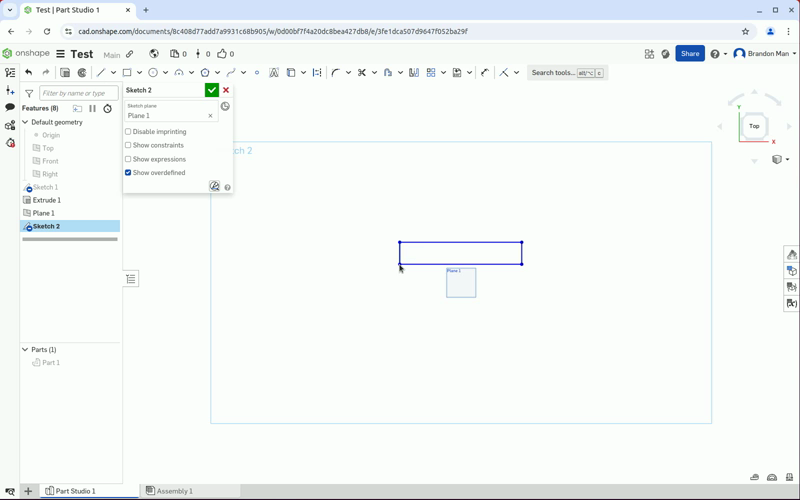
mouse_move(485, 249)
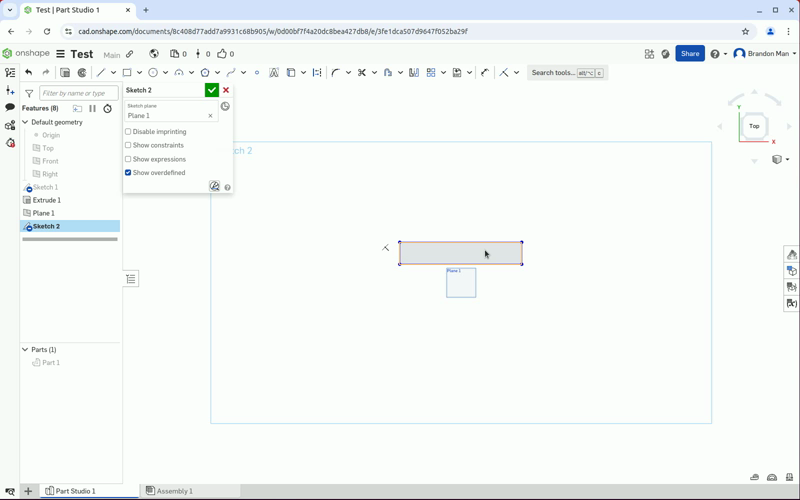
click(485, 249)
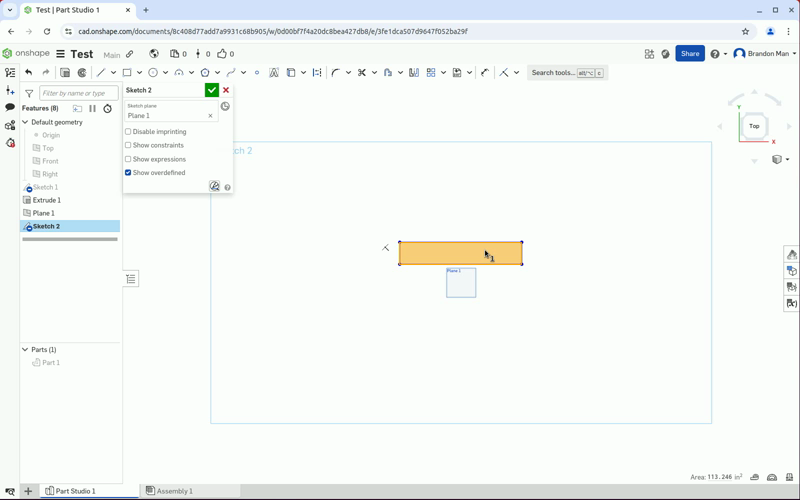
mouse_move(73, 352)
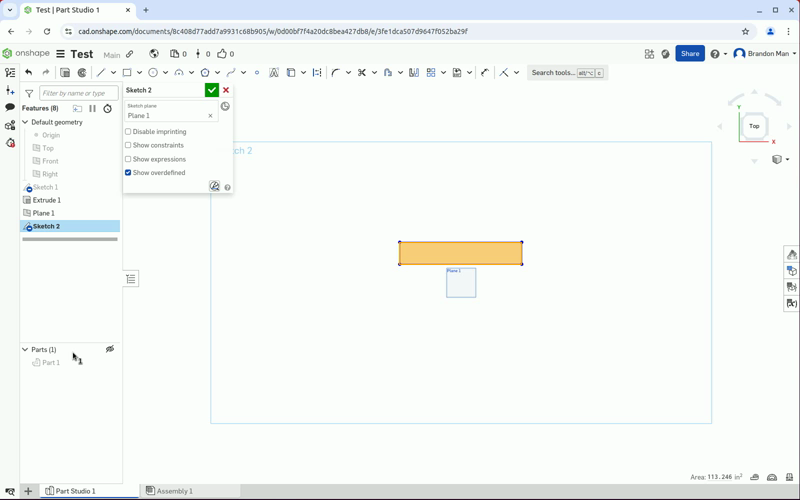
key(shift+y)
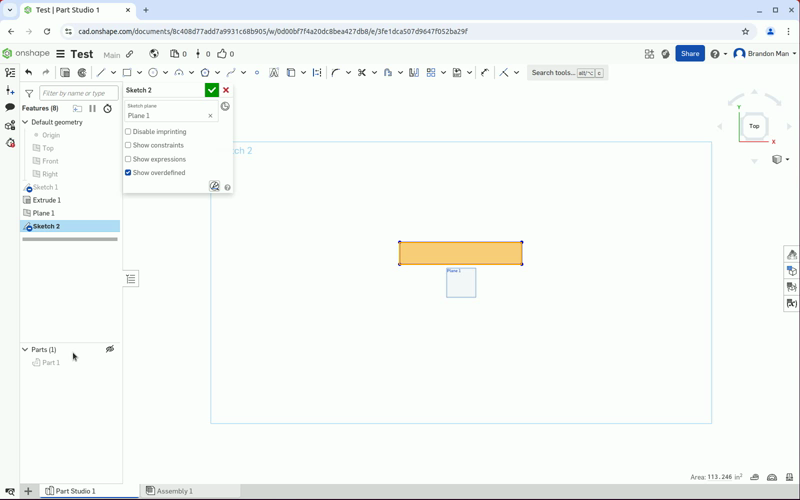
key(shift+e)
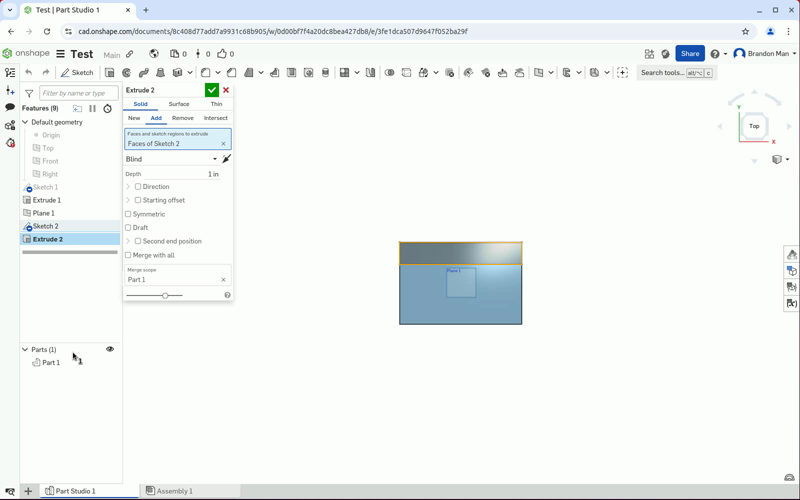
mouse_move(143, 106)
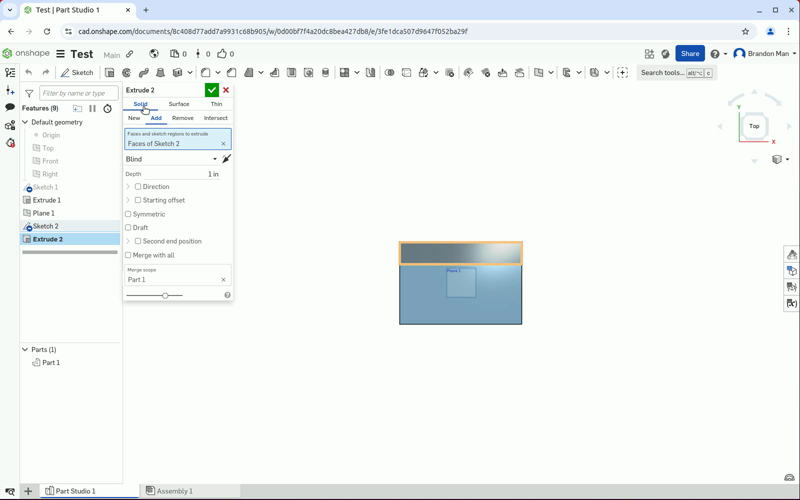
click(143, 106)
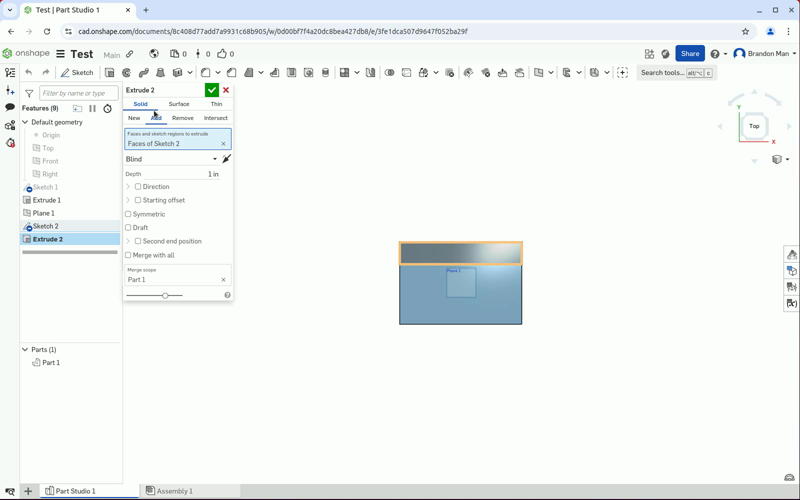
mouse_move(186, 120)
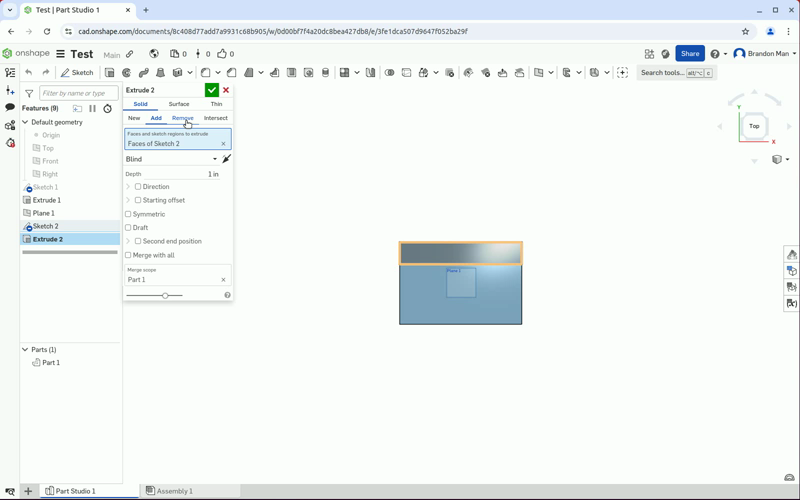
click(186, 120)
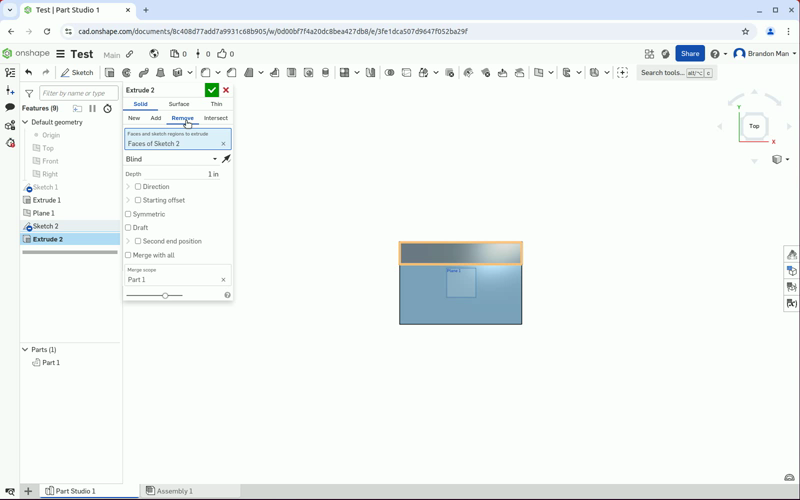
key(tab, 4)
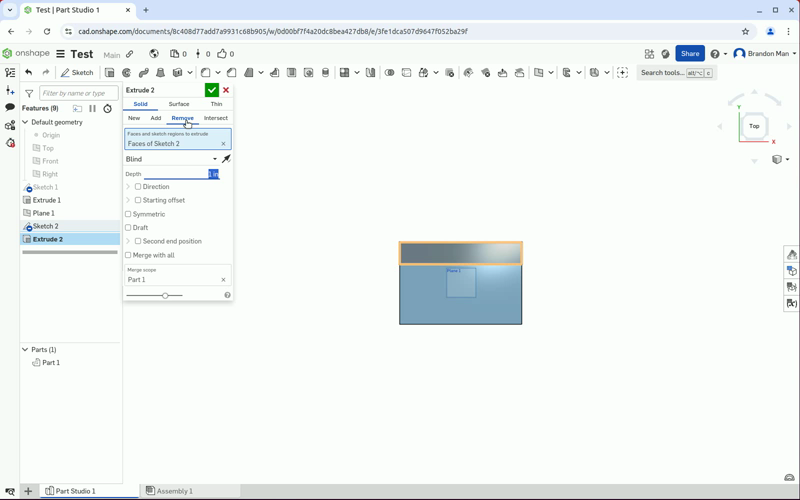
text(3.129)
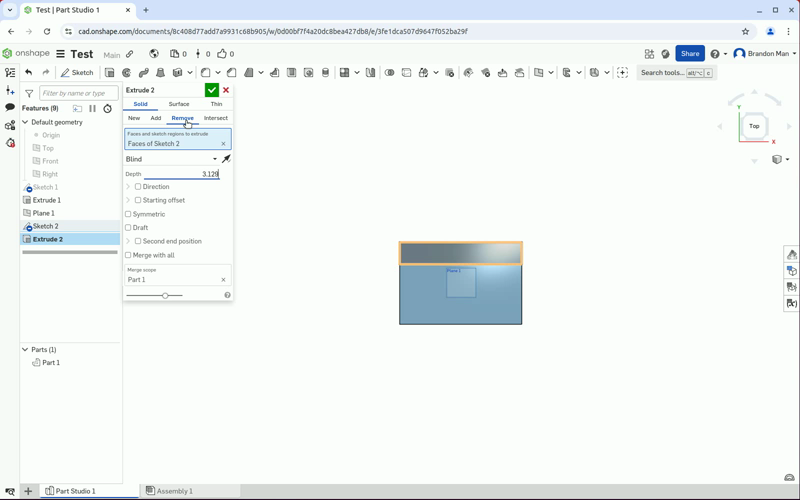
key(tab, 6)
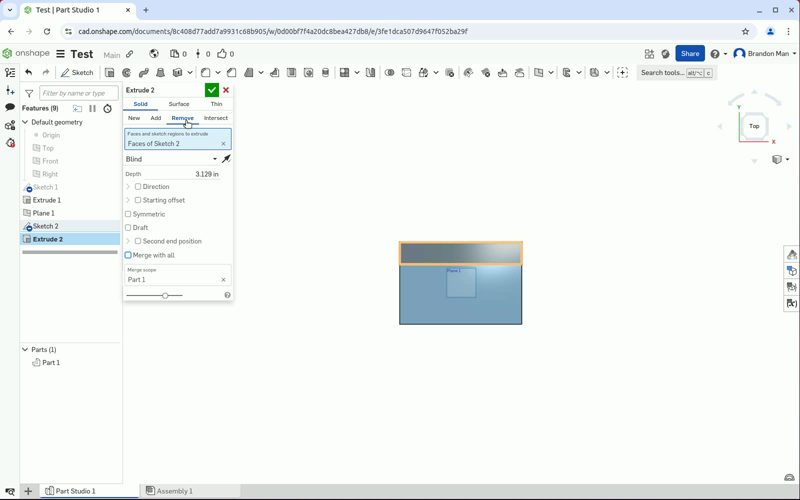
key(space)
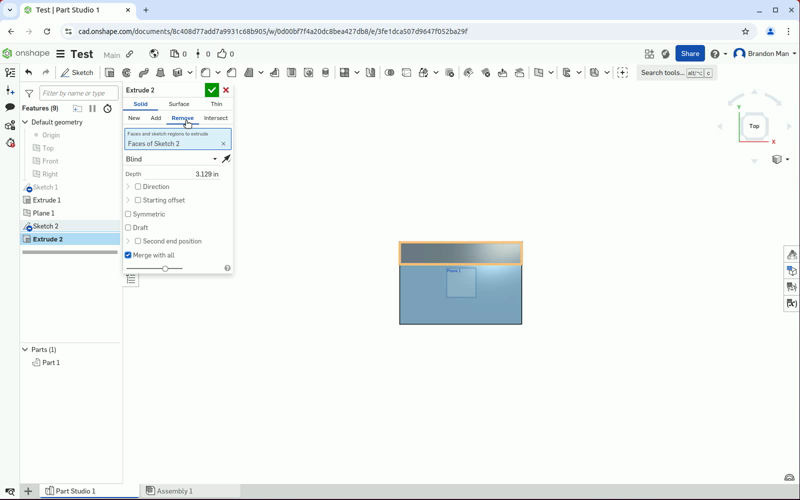
key(enter)
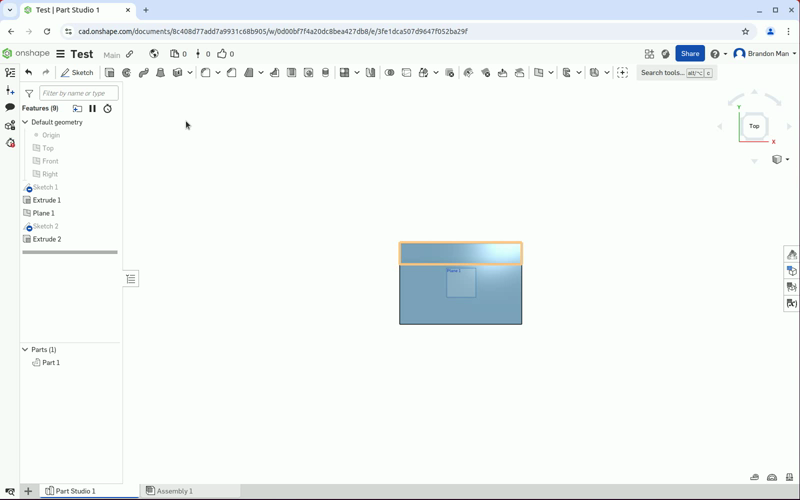
key(shift+h)
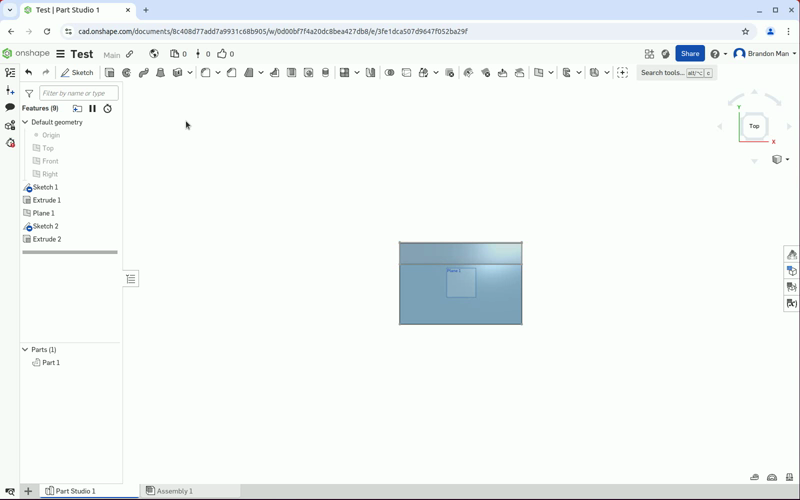
key(shift+h)
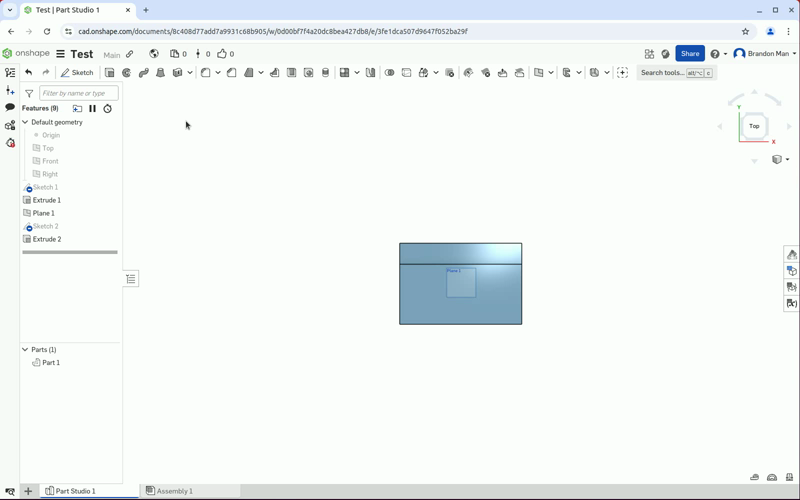
mouse_move(73, 189)
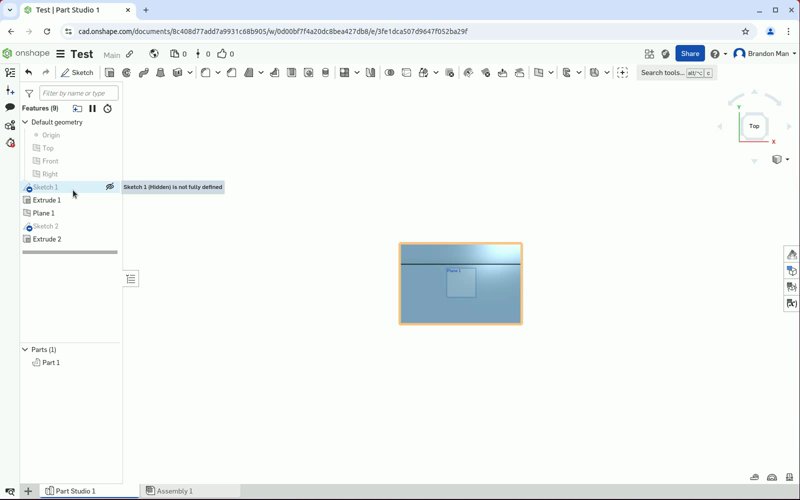
click(73, 189)
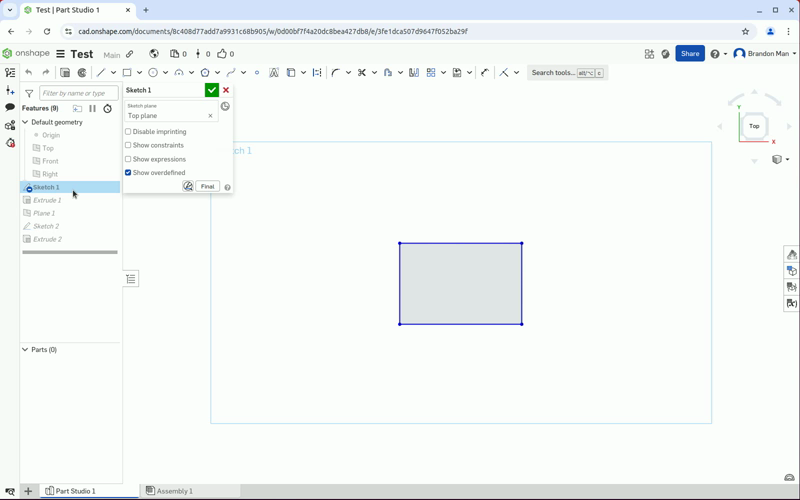
mouse_move(229, 92)
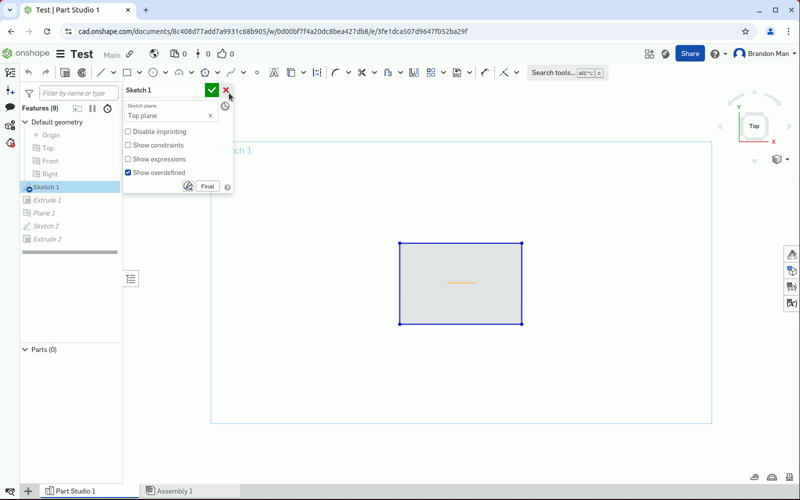
click(229, 92)
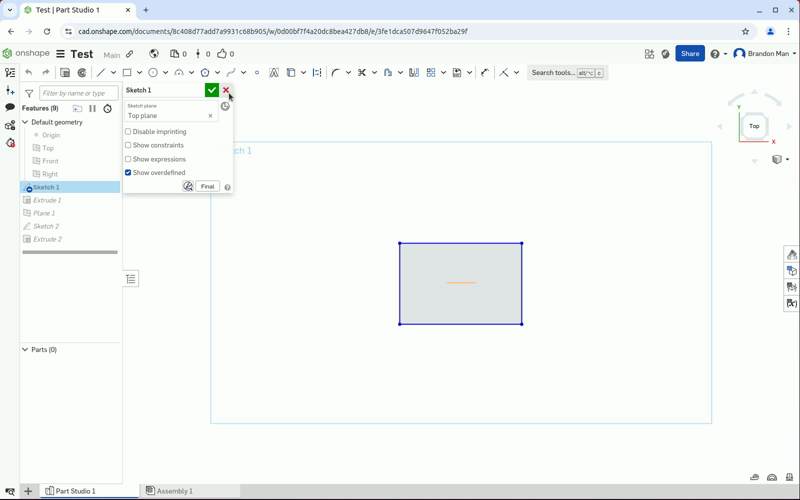
key(shift+s)
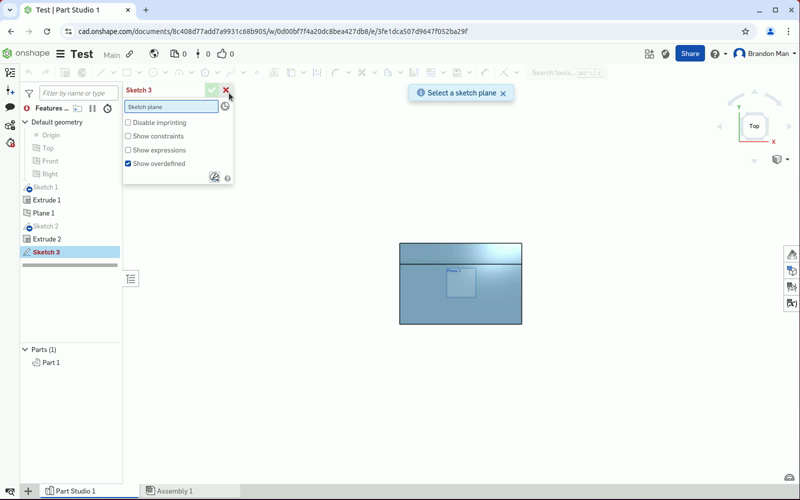
mouse_move(73, 215)
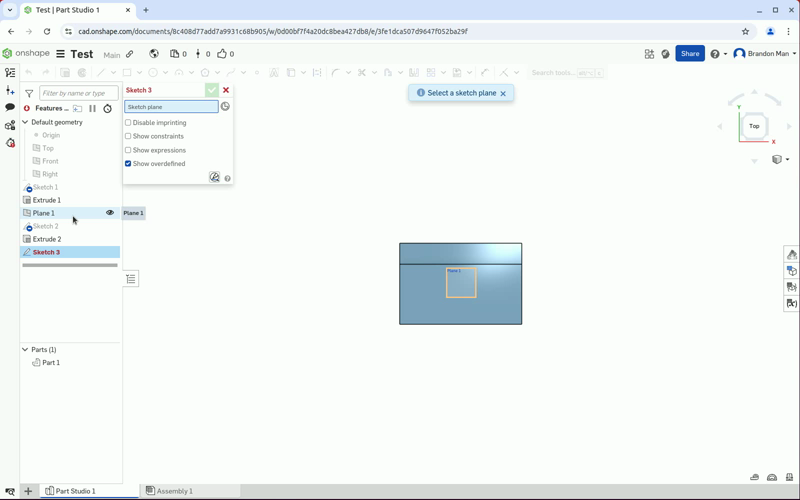
click(73, 215)
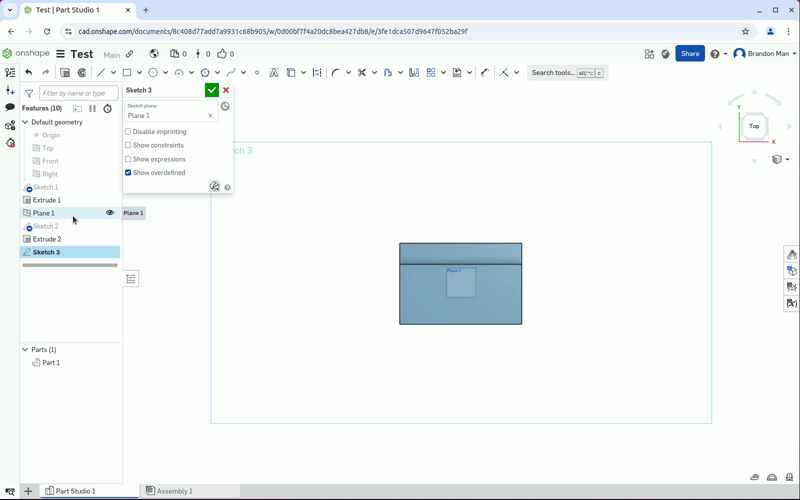
mouse_move(73, 352)
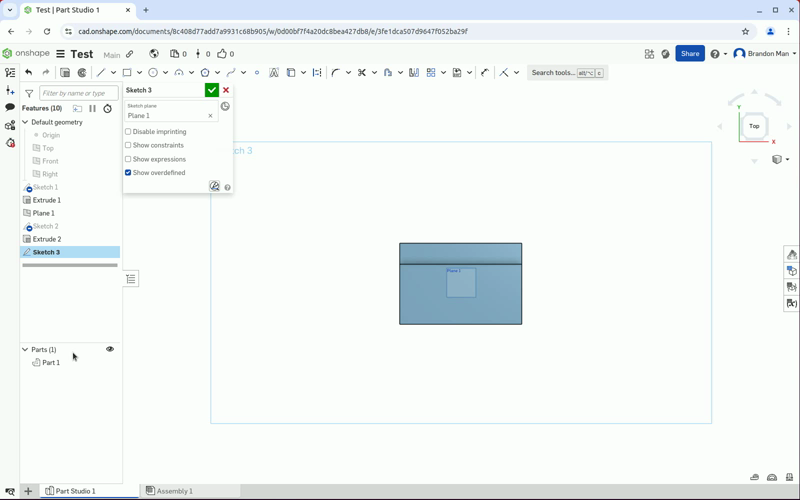
key(y)
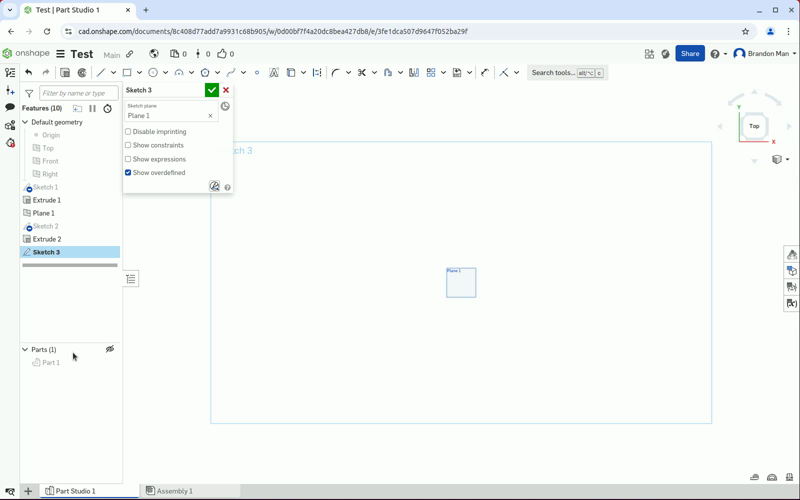
key(l)
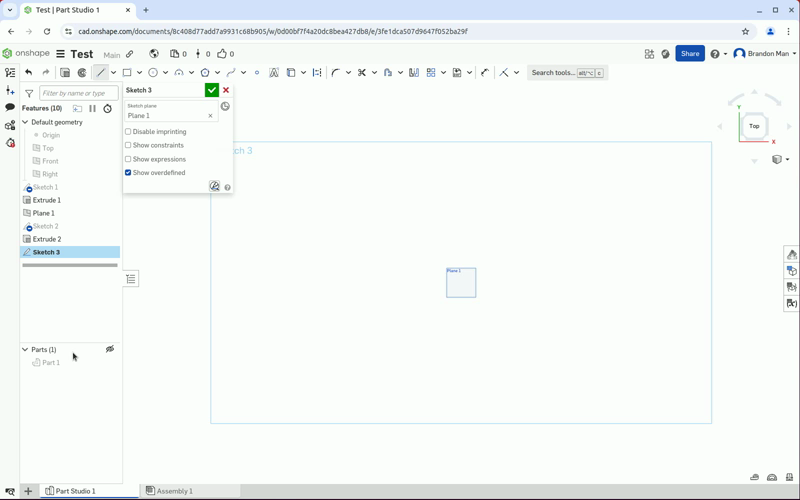
key_down(shift)
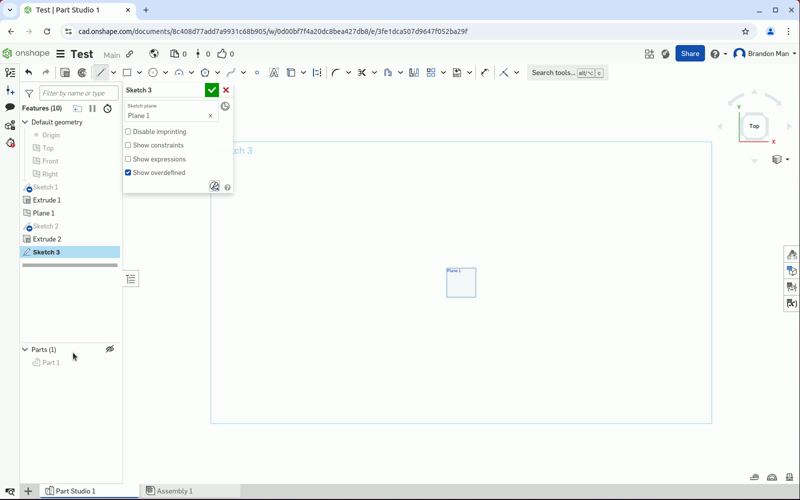
mouse_move(491, 324)
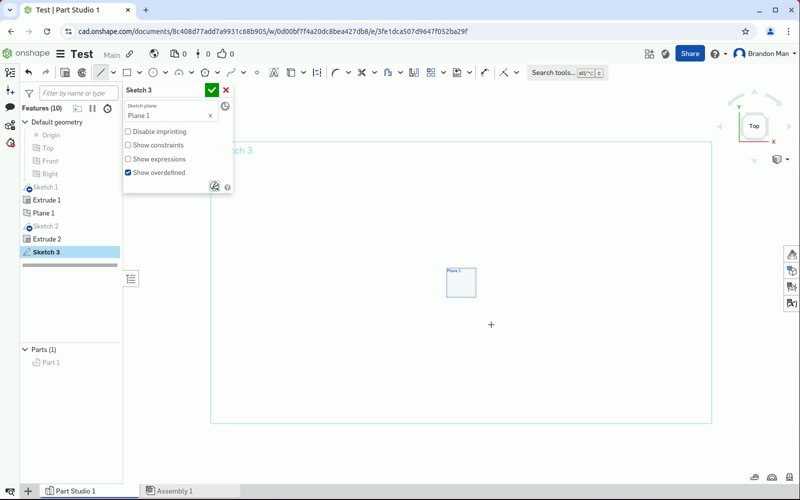
click(491, 324)
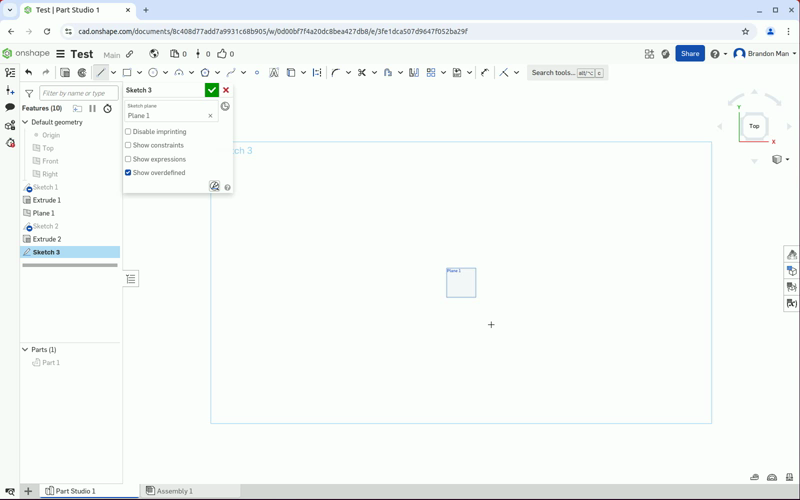
key_up(shift)
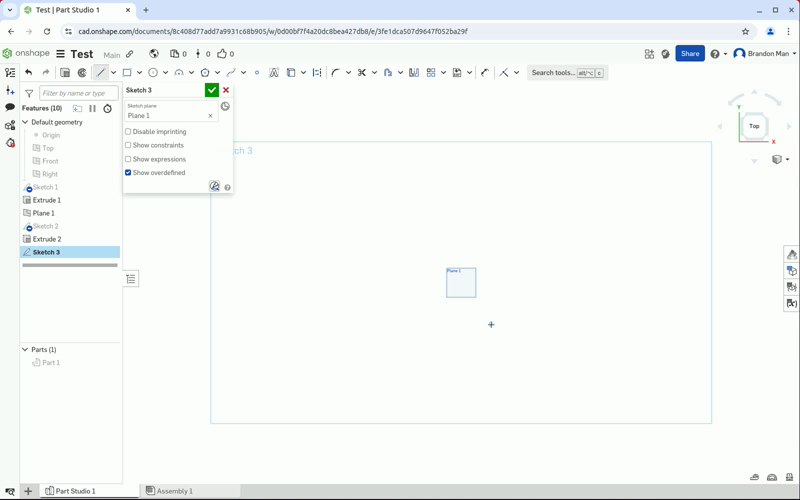
key_down(shift)
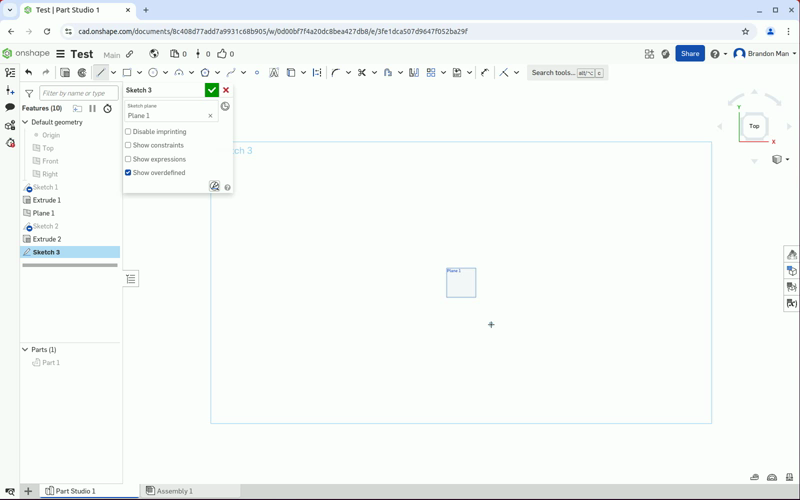
mouse_move(521, 324)
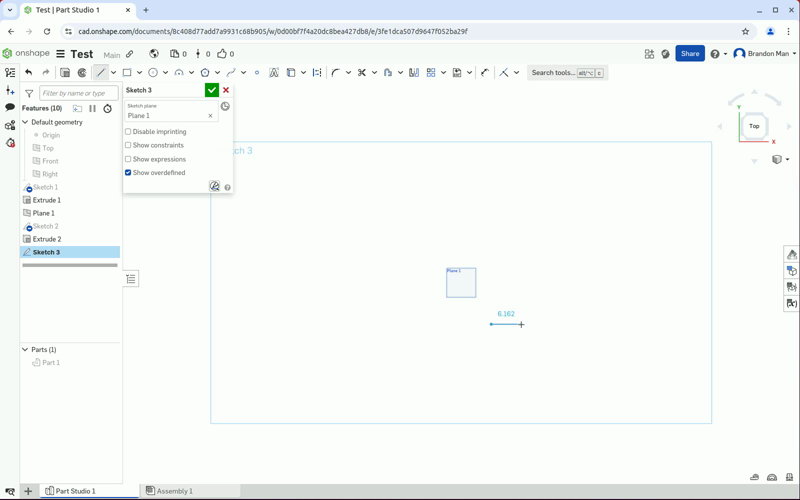
mouse_move(522, 324)
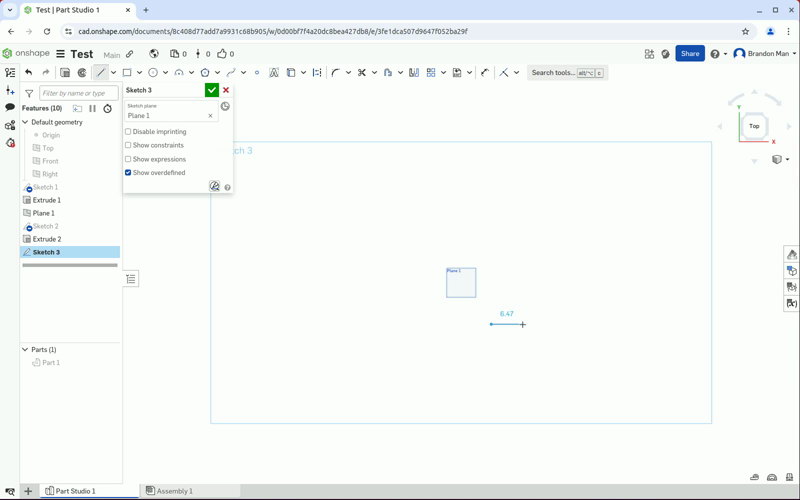
click(522, 324)
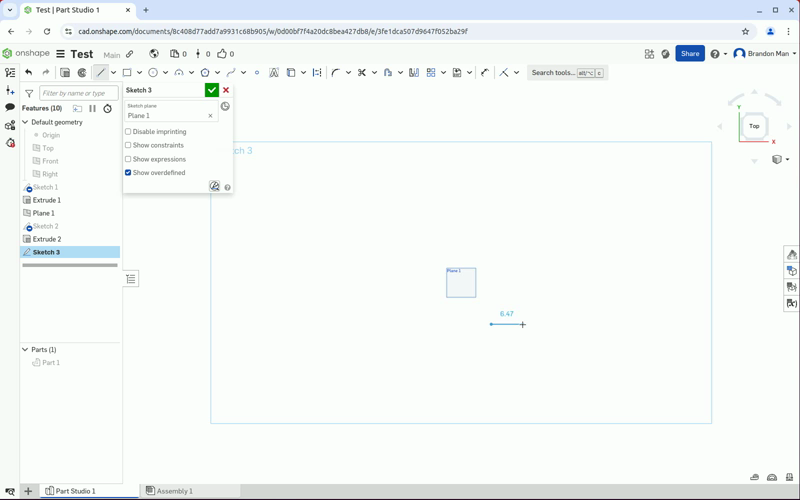
key_up(shift)
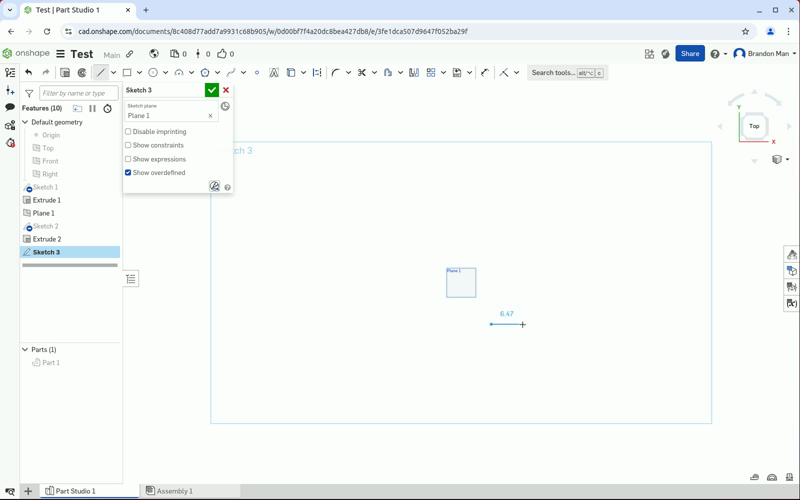
key_down(shift)
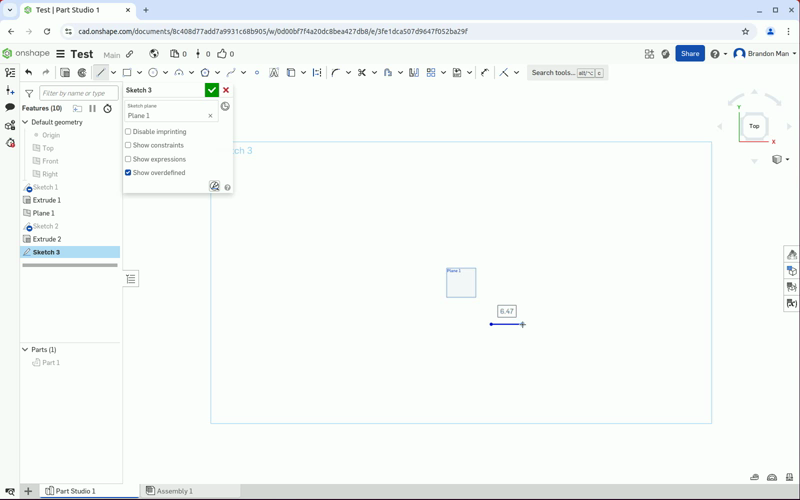
mouse_move(552, 324)
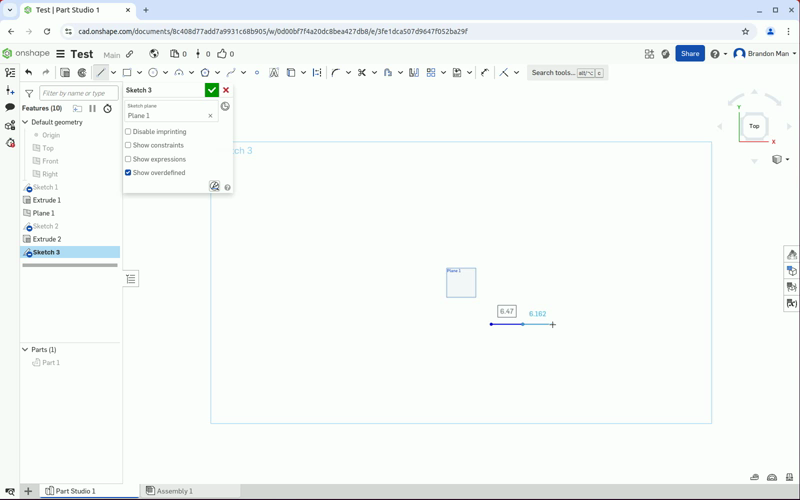
mouse_move(522, 298)
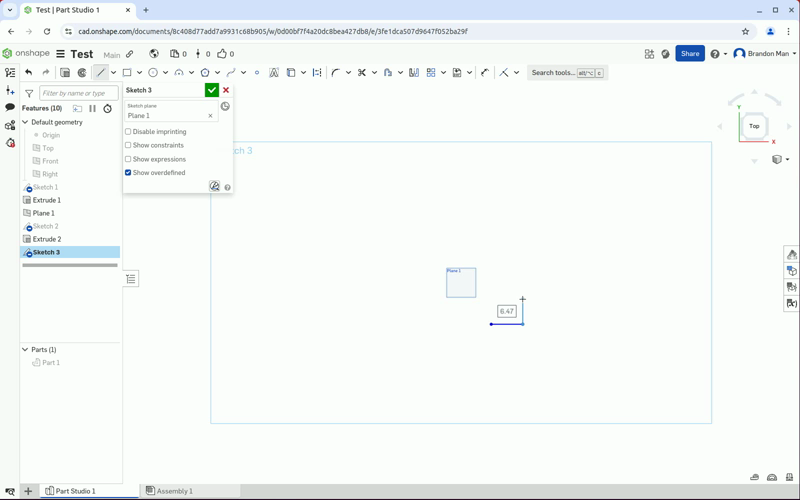
click(522, 298)
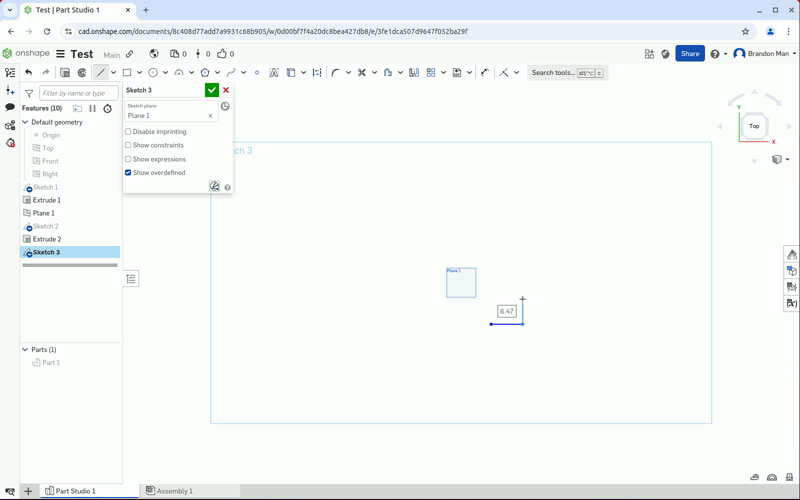
key_up(shift)
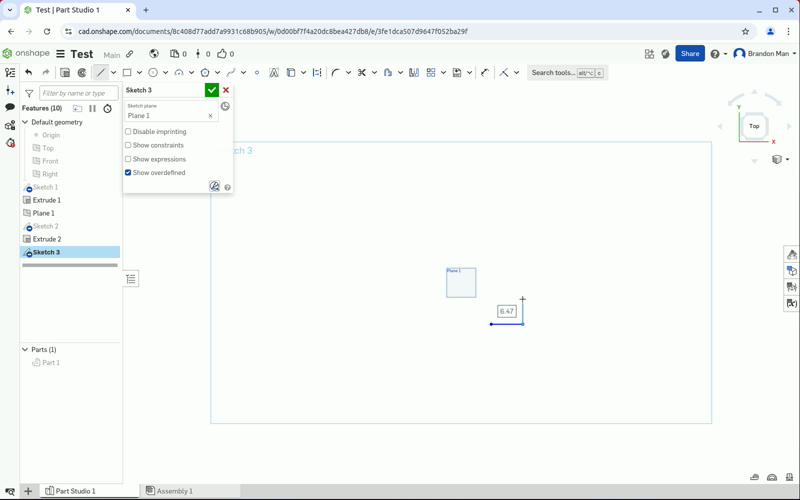
key_down(shift)
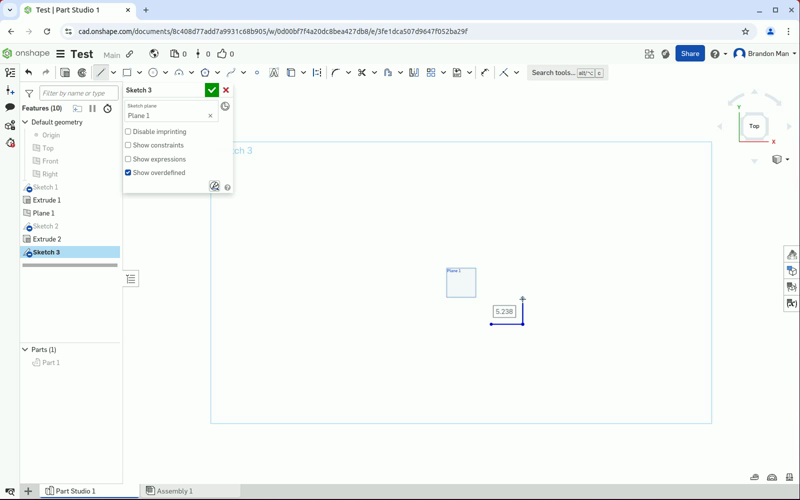
mouse_move(552, 298)
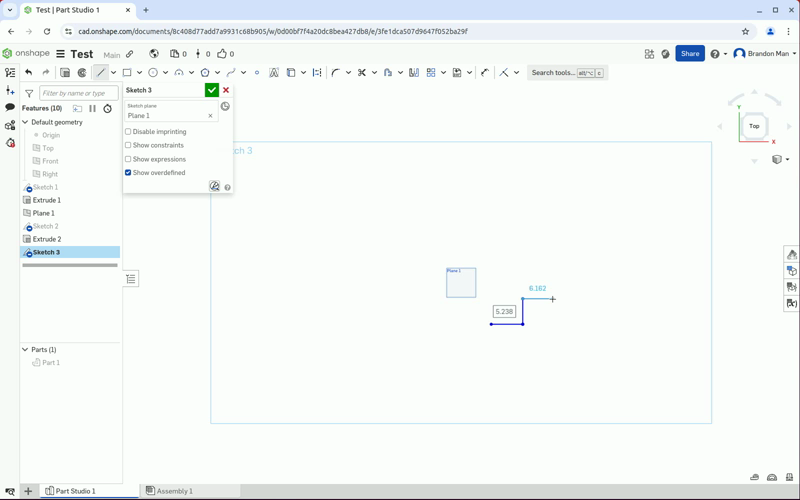
mouse_move(491, 298)
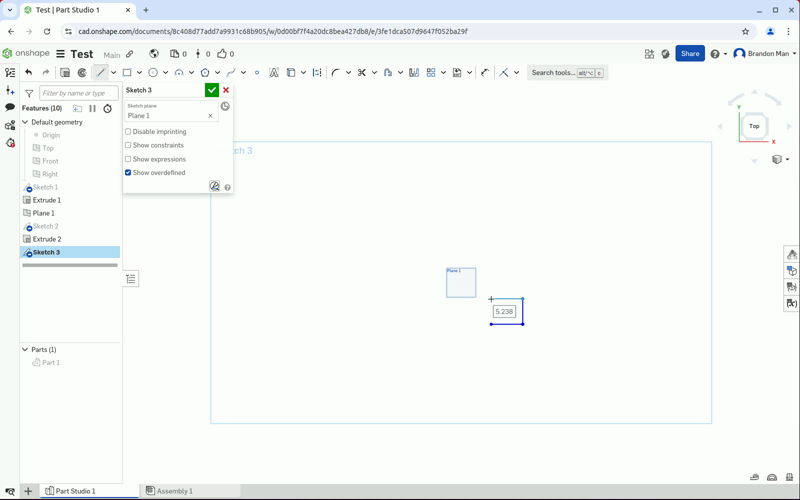
click(491, 298)
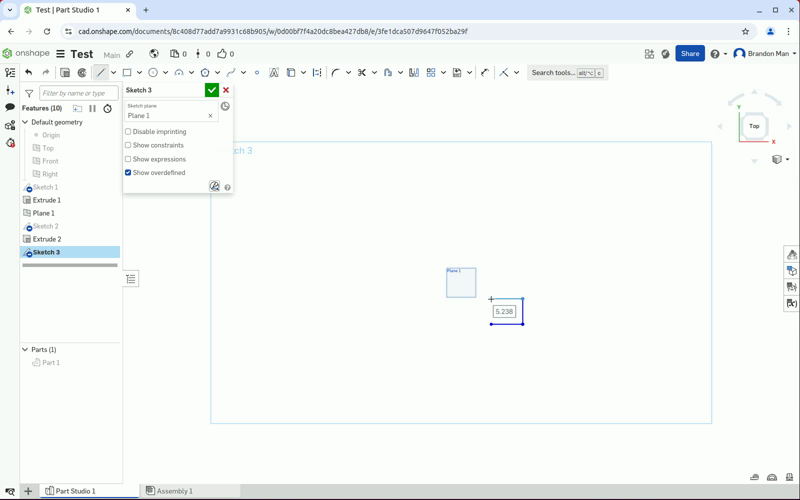
key_up(shift)
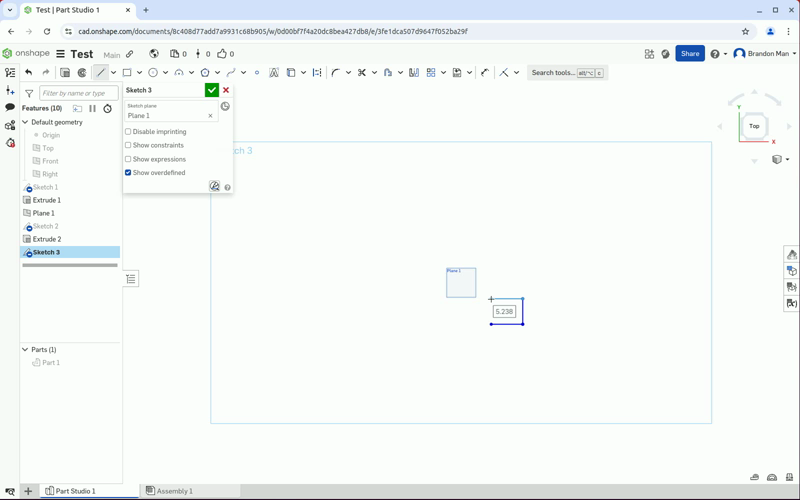
mouse_move(521, 298)
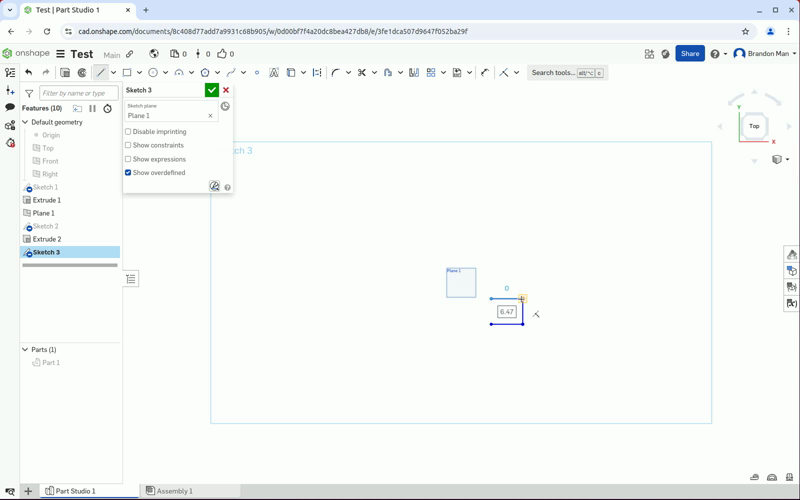
key_down(shift)
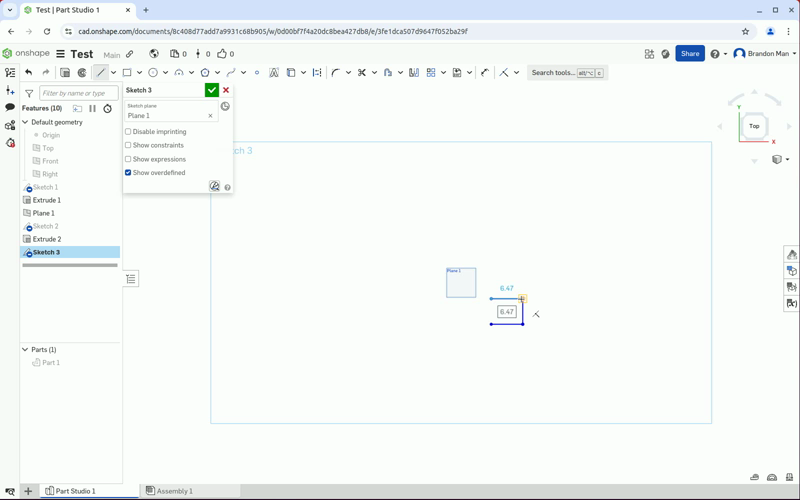
mouse_move(491, 324)
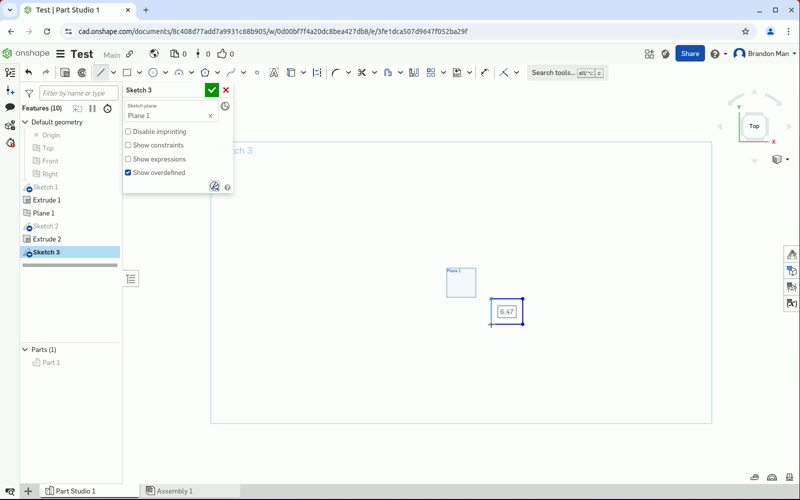
key_up(shift)
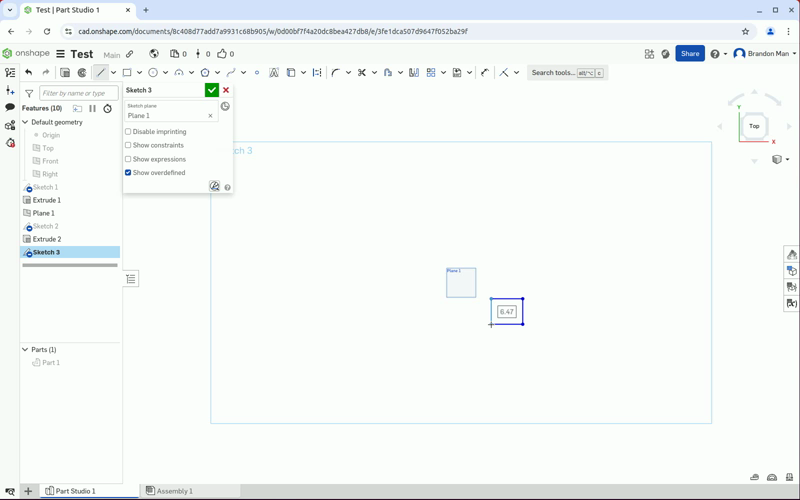
click(491, 324)
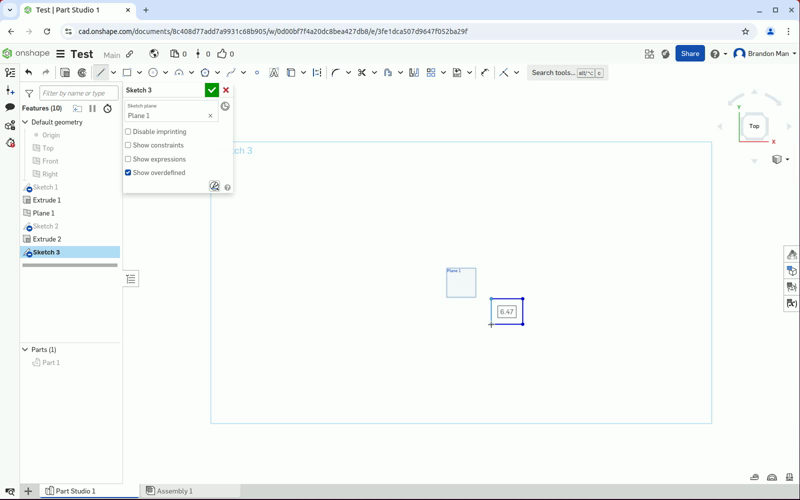
key(esc)
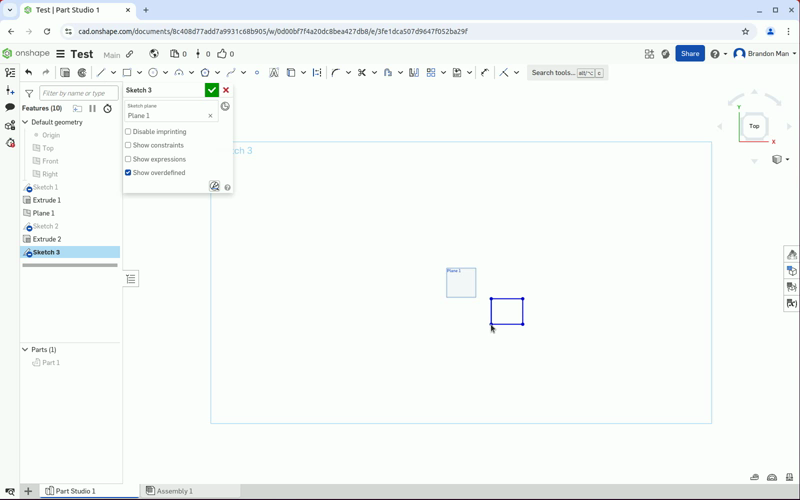
mouse_move(522, 308)
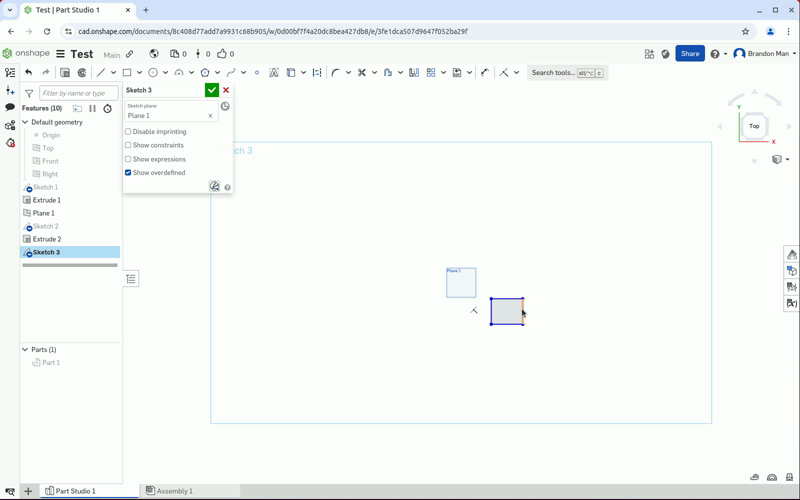
scroll(6)
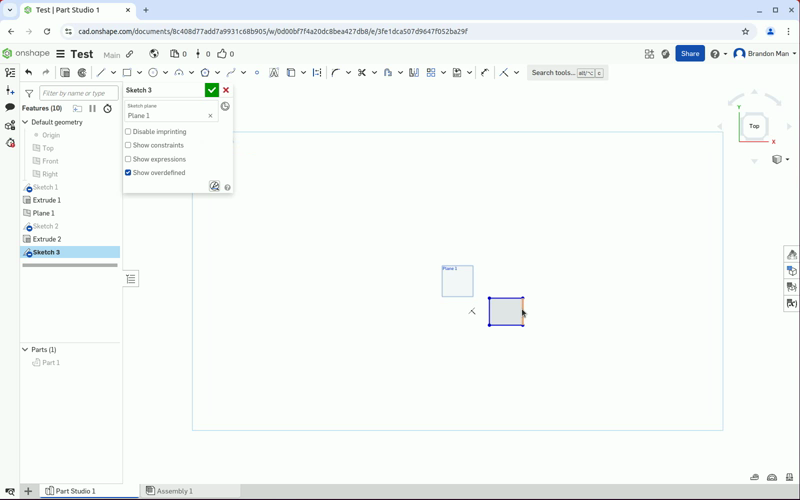
scroll(6)
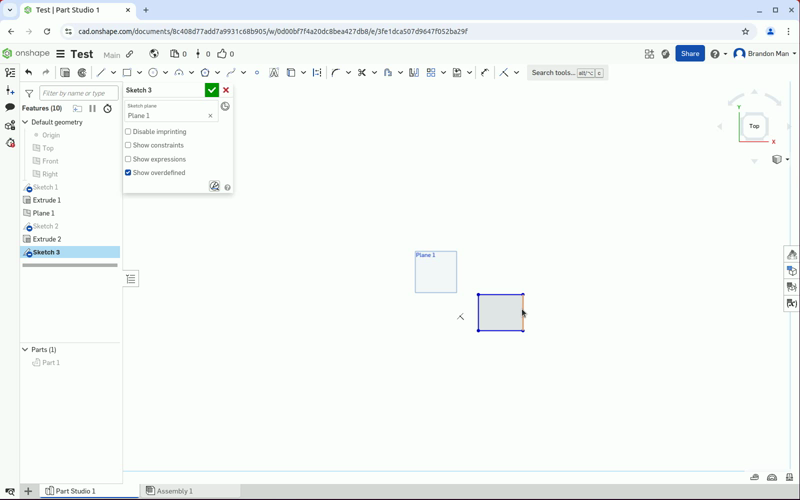
scroll(6)
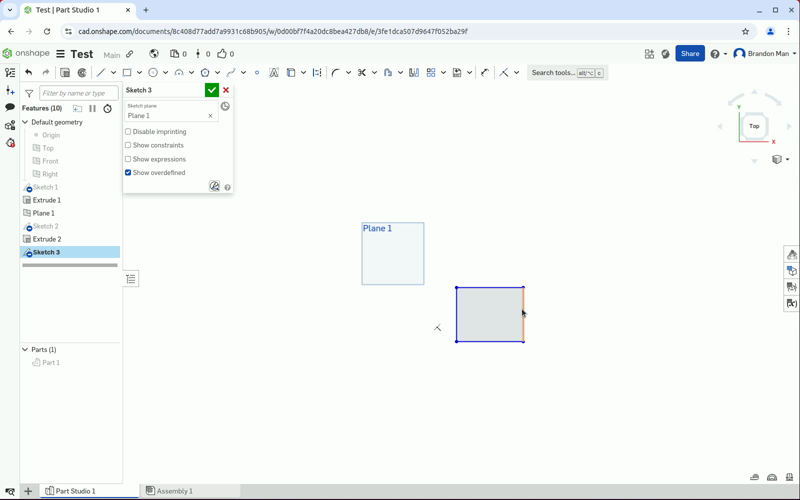
scroll(6)
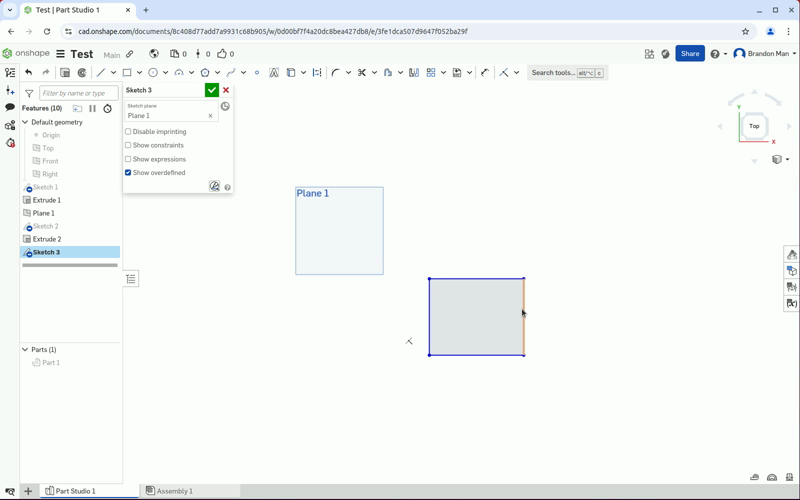
scroll(6)
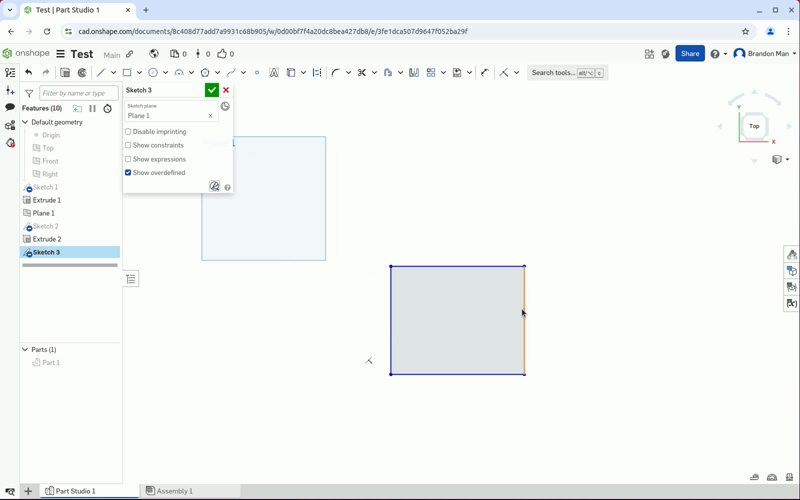
scroll(6)
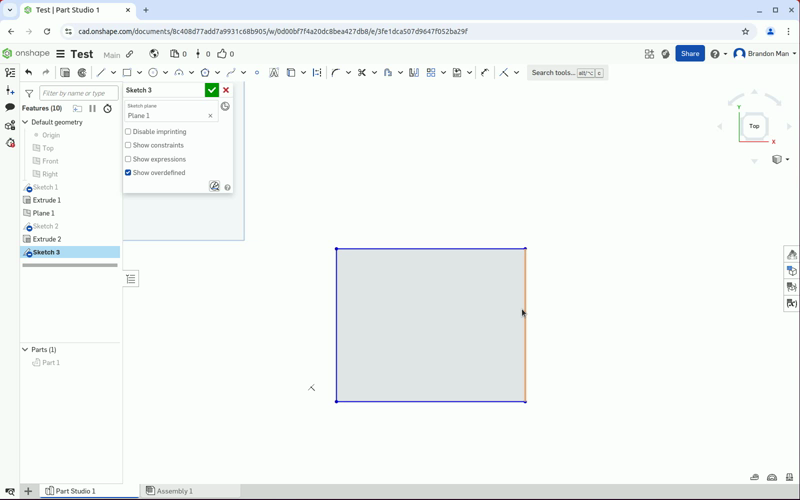
scroll(6)
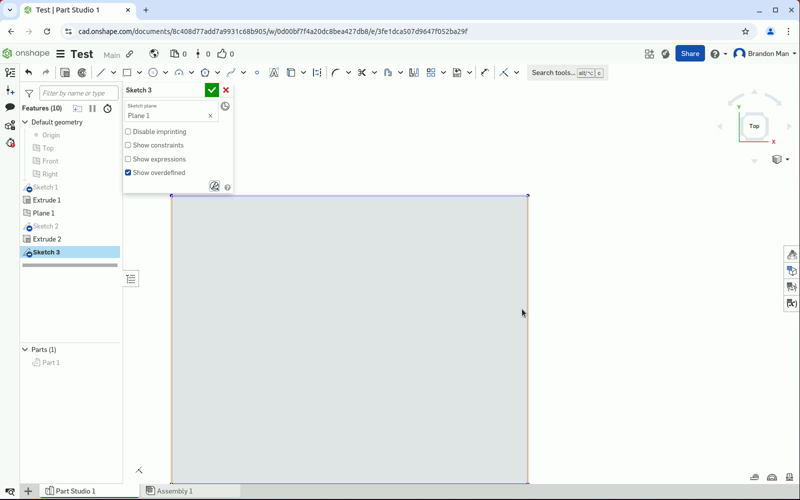
click(522, 308)
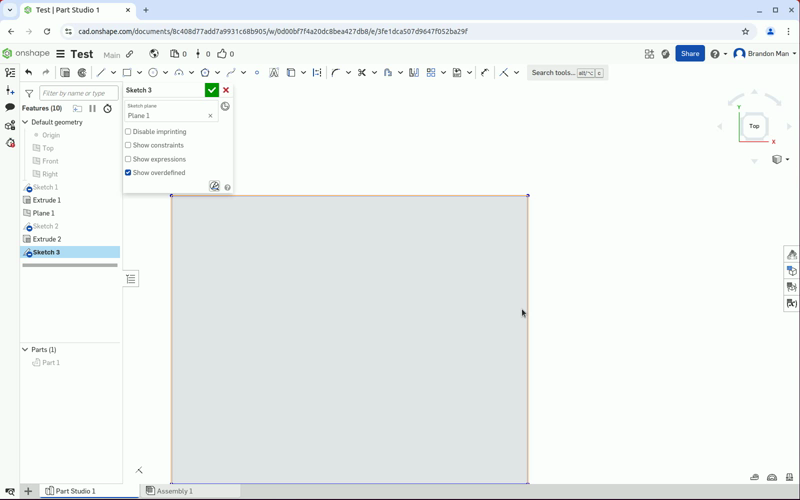
scroll(-6)
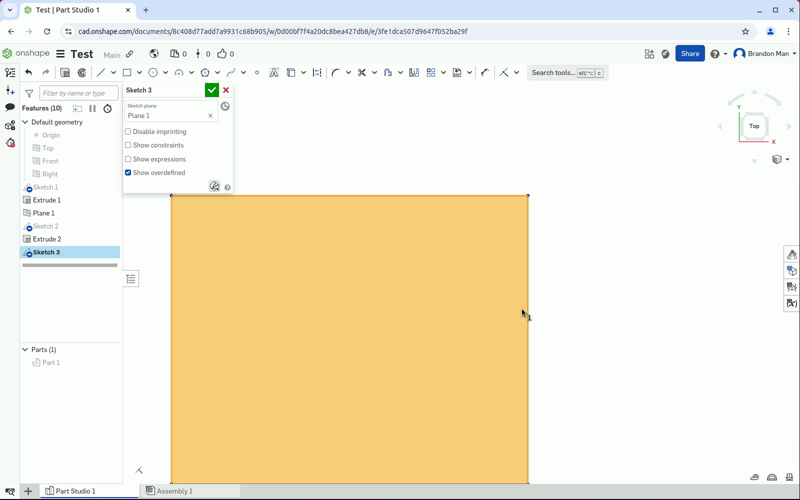
scroll(-6)
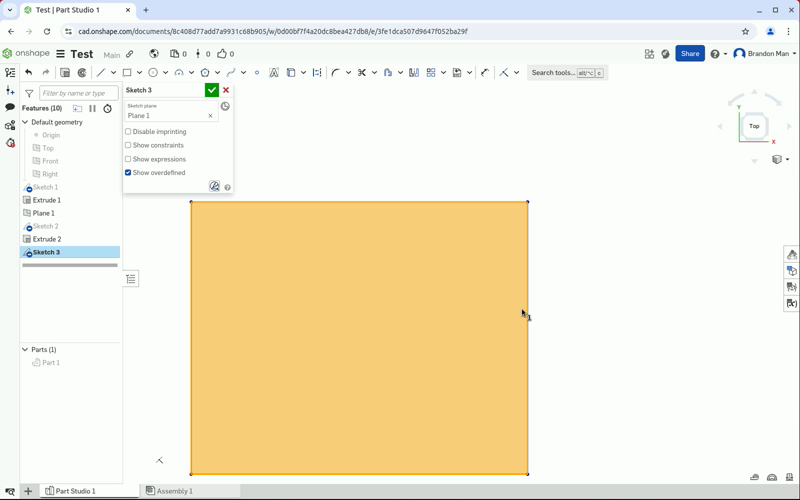
scroll(-6)
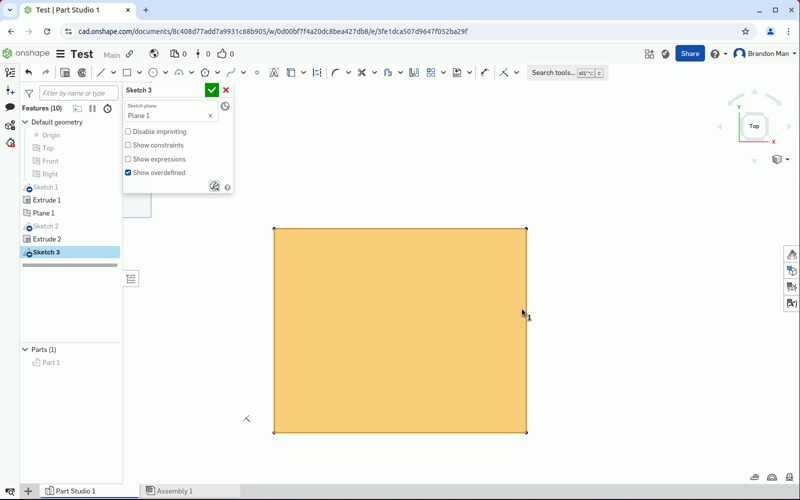
scroll(-6)
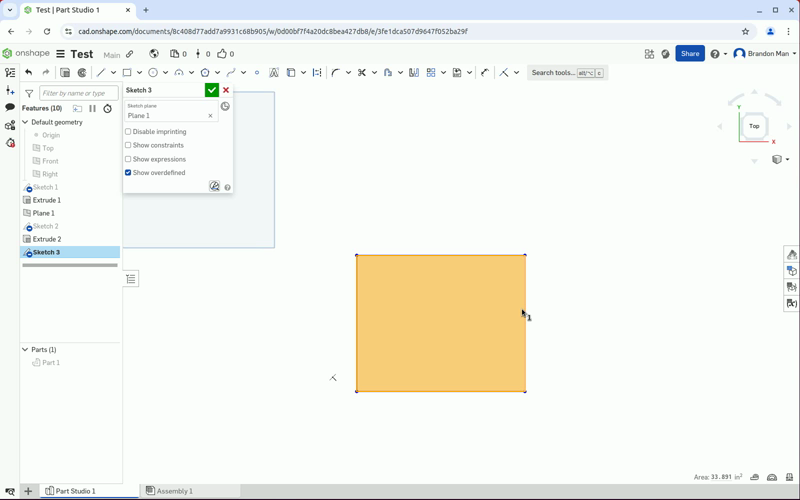
scroll(-6)
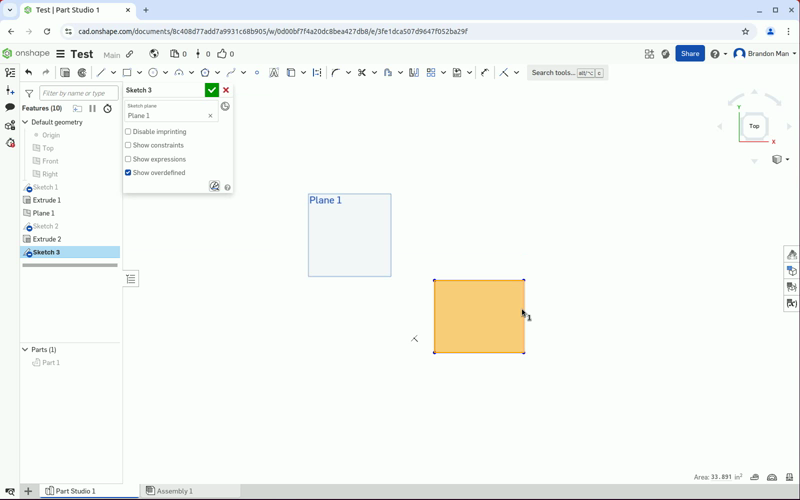
scroll(-6)
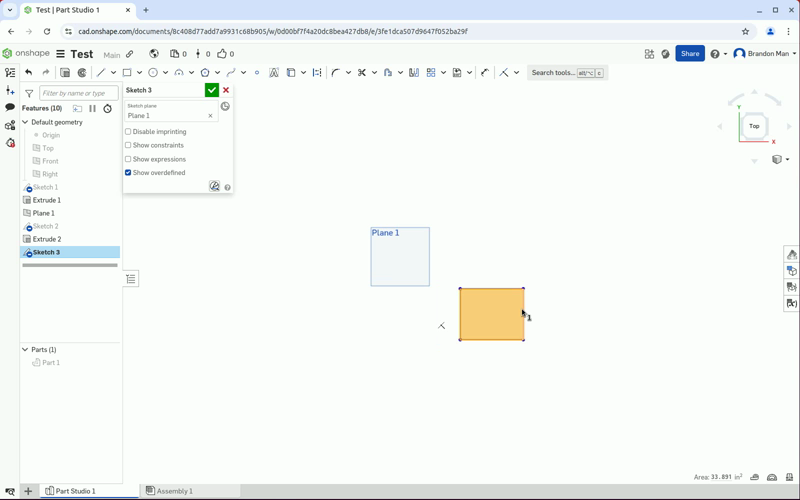
scroll(-6)
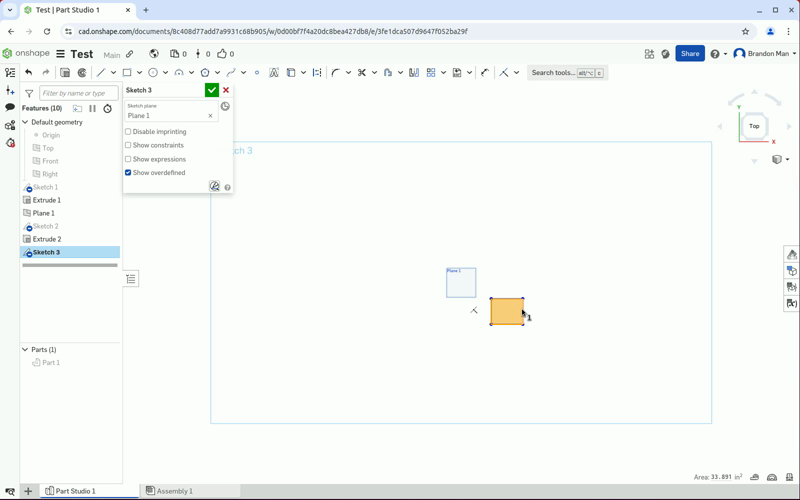
mouse_move(73, 352)
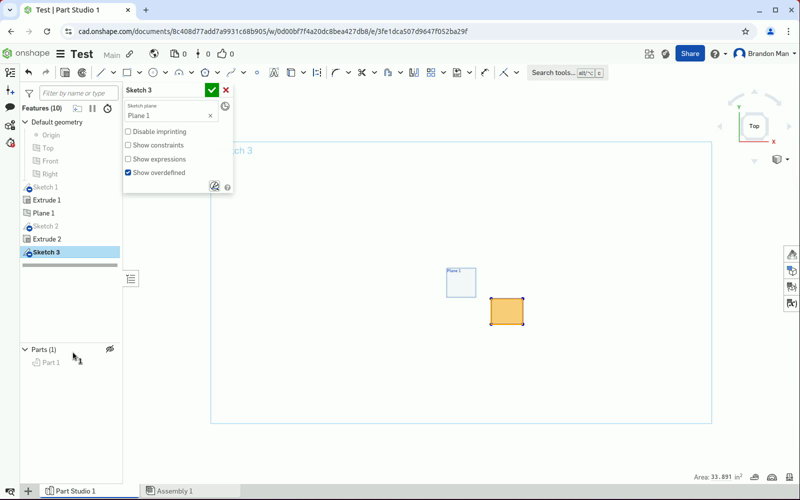
key(shift+y)
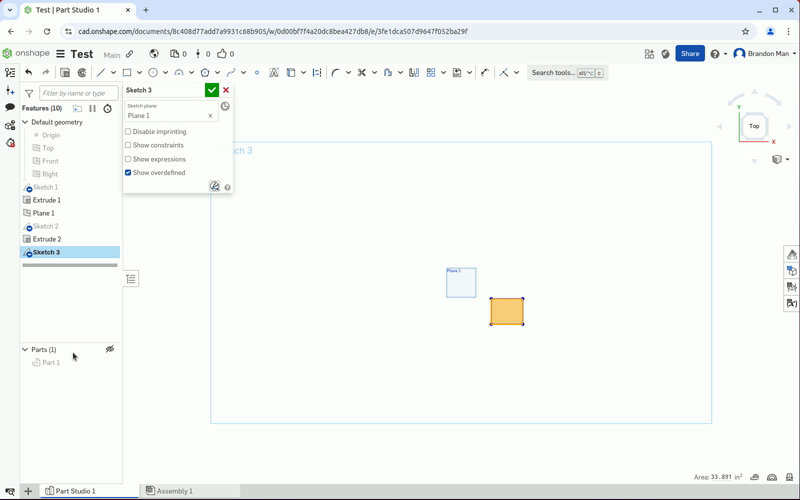
key(shift+e)
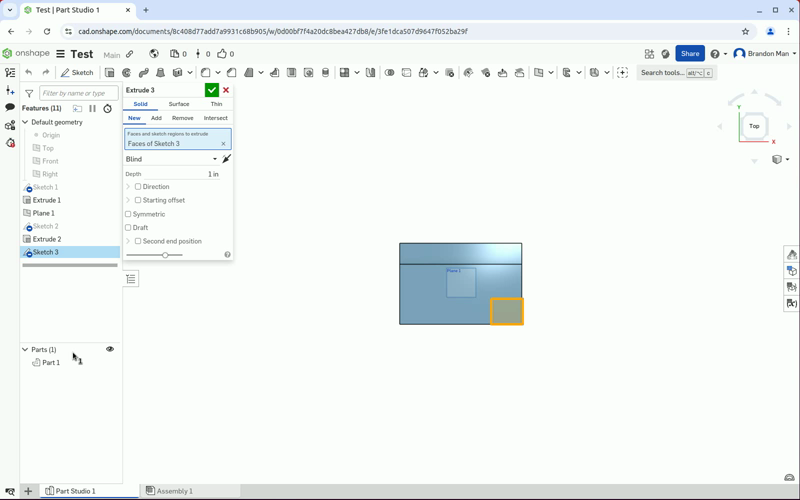
mouse_move(143, 106)
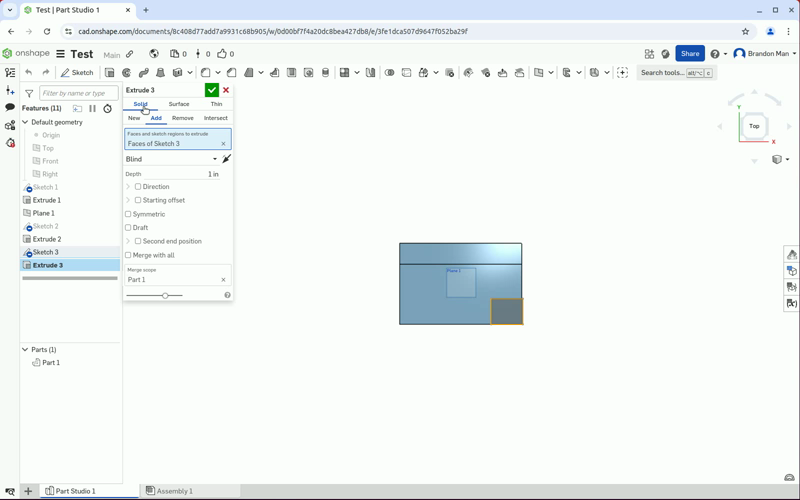
click(143, 106)
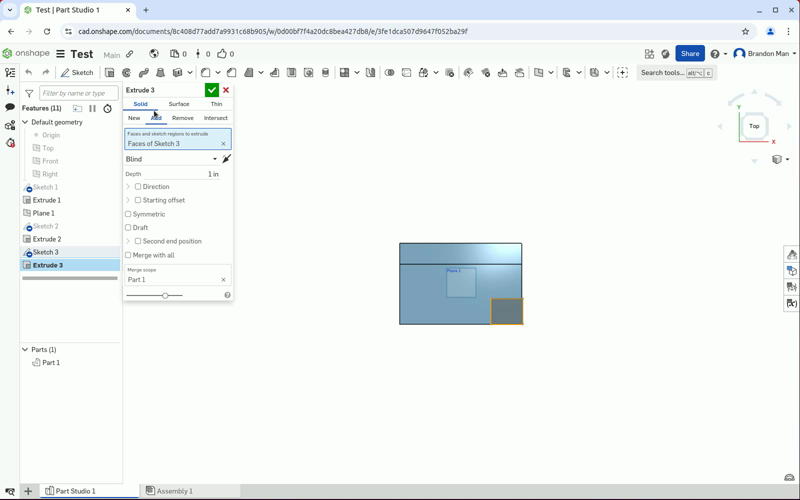
mouse_move(186, 120)
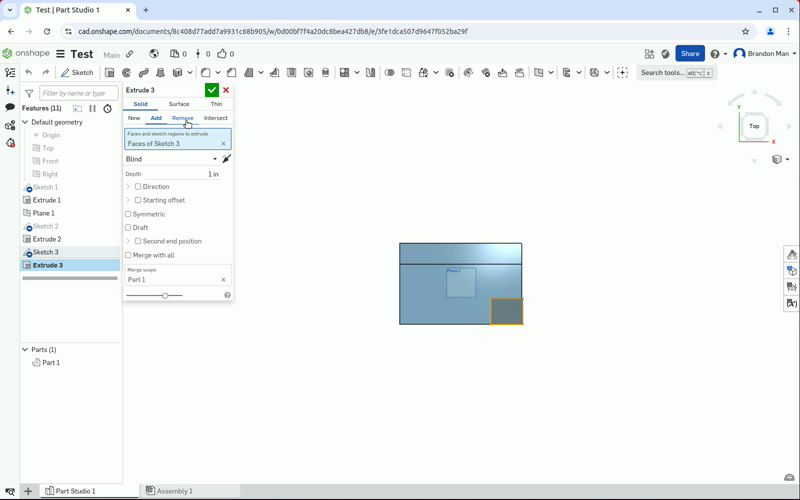
click(186, 120)
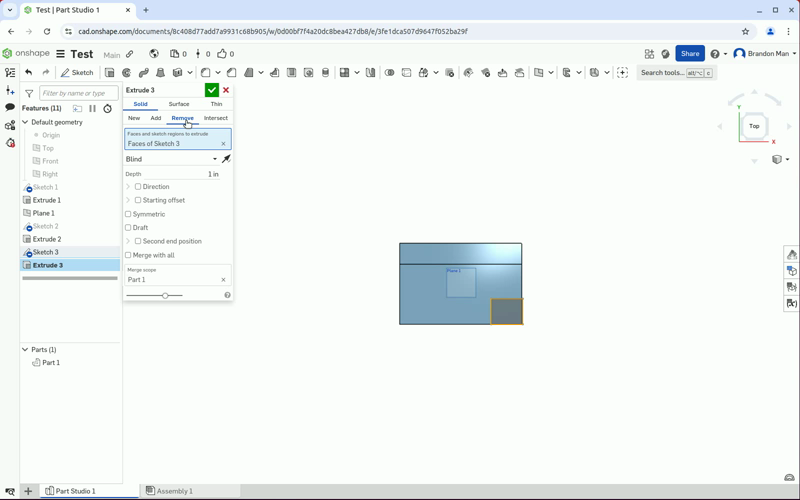
key(tab, 4)
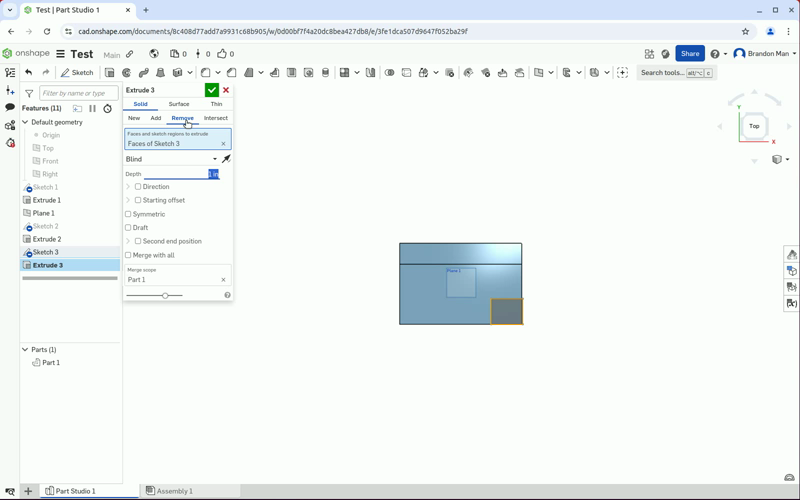
text(3.129)
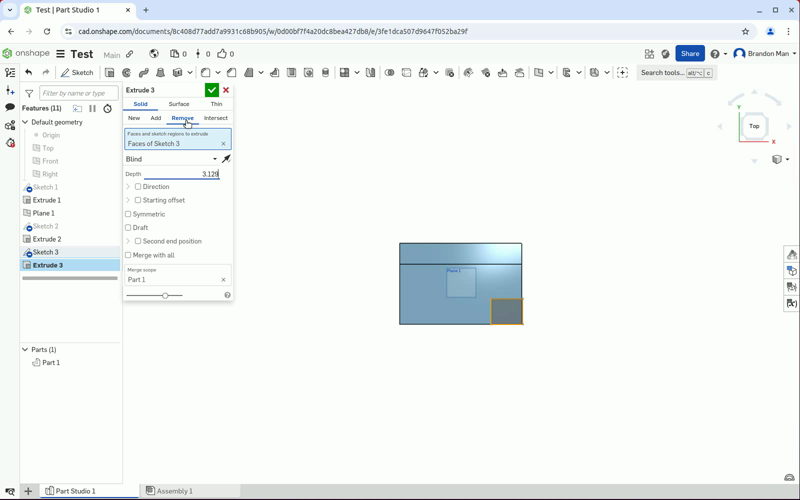
key(tab, 6)
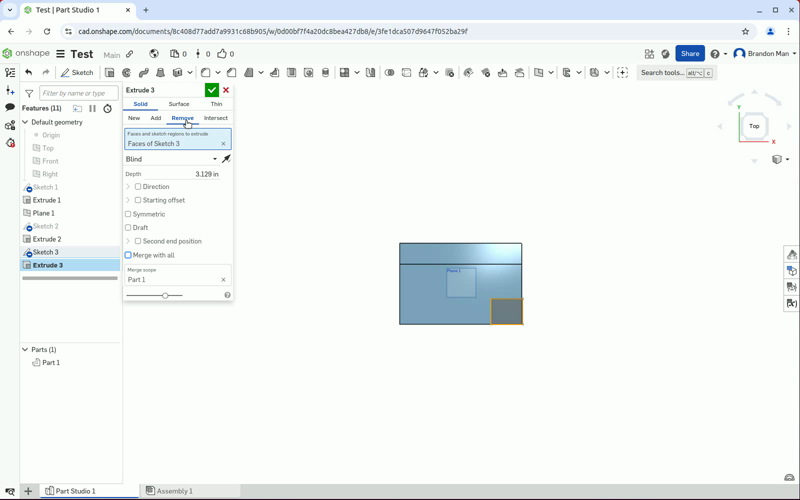
key(space)
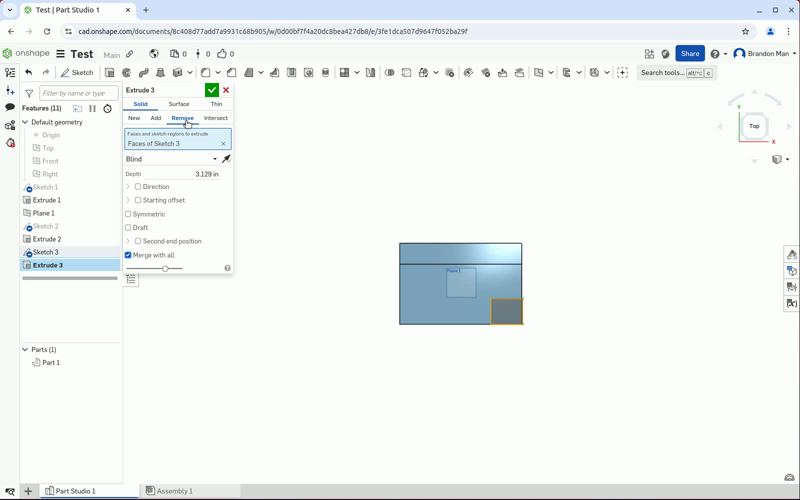
key(enter)
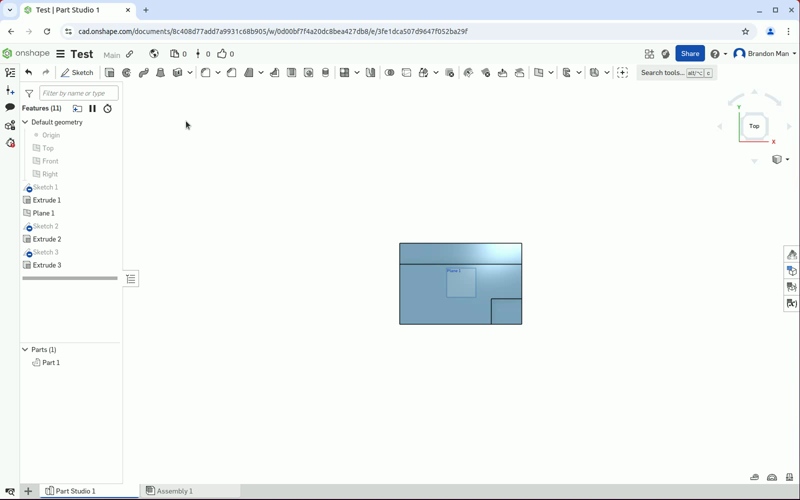
key(shift+h)
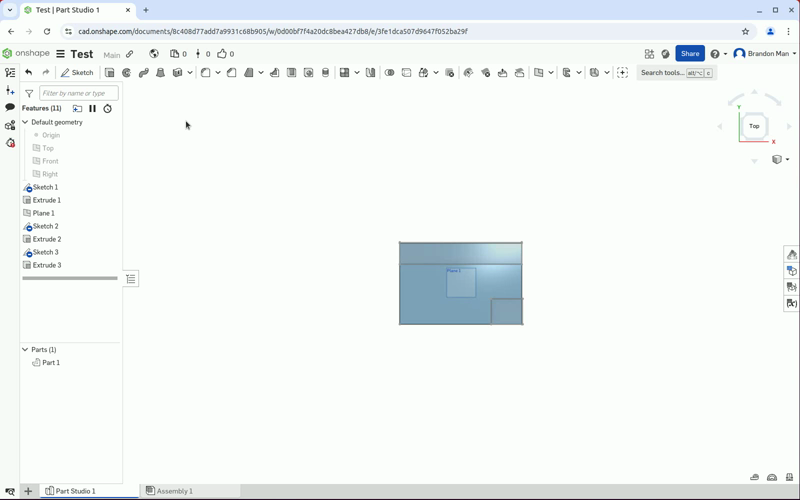
key(shift+h)
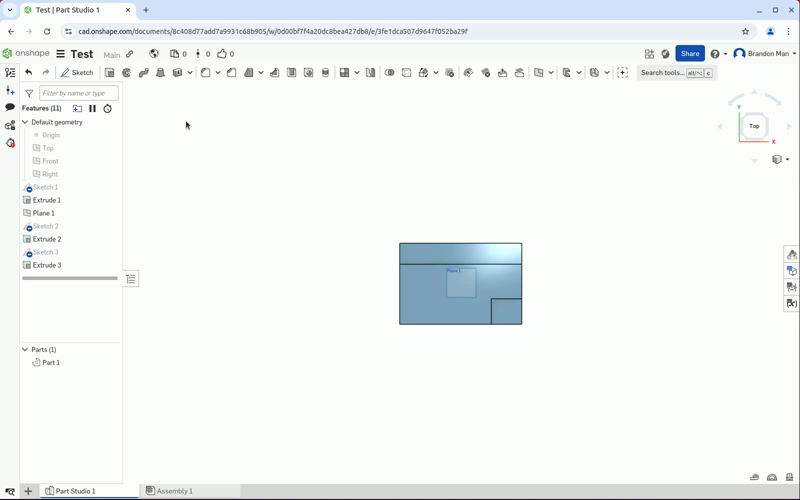
mouse_move(73, 189)
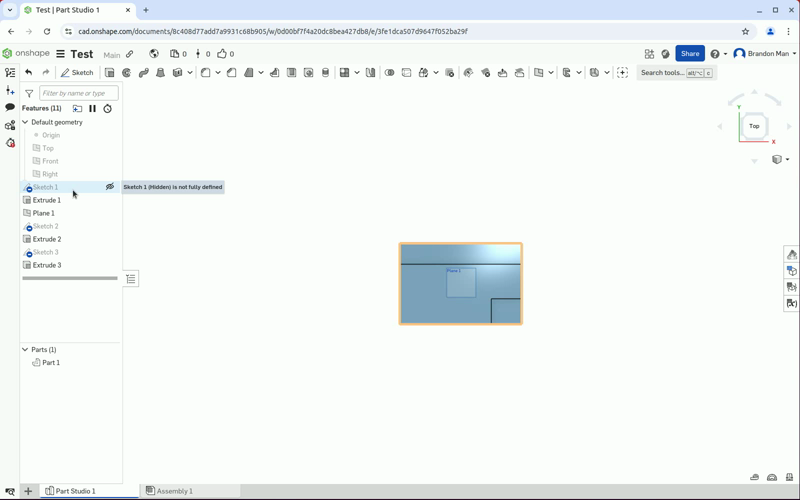
click(73, 189)
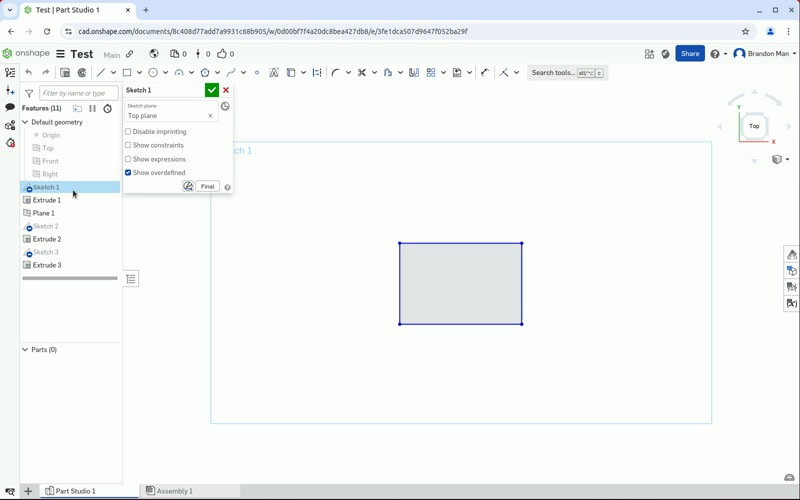
mouse_move(229, 92)
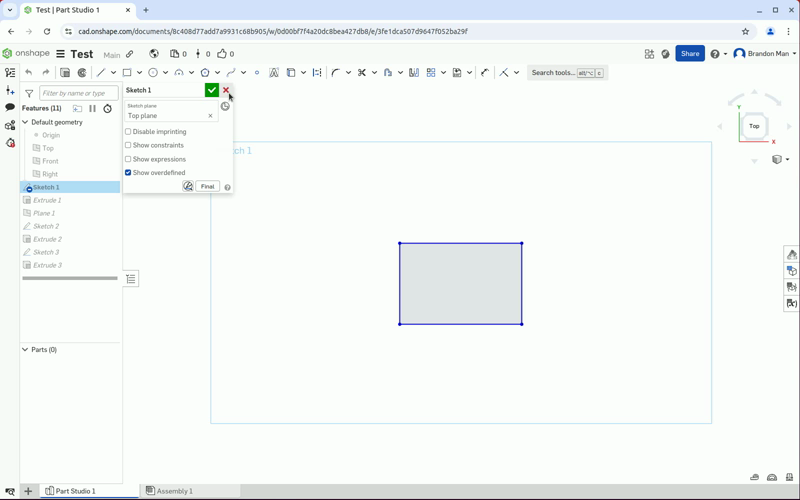
click(229, 92)
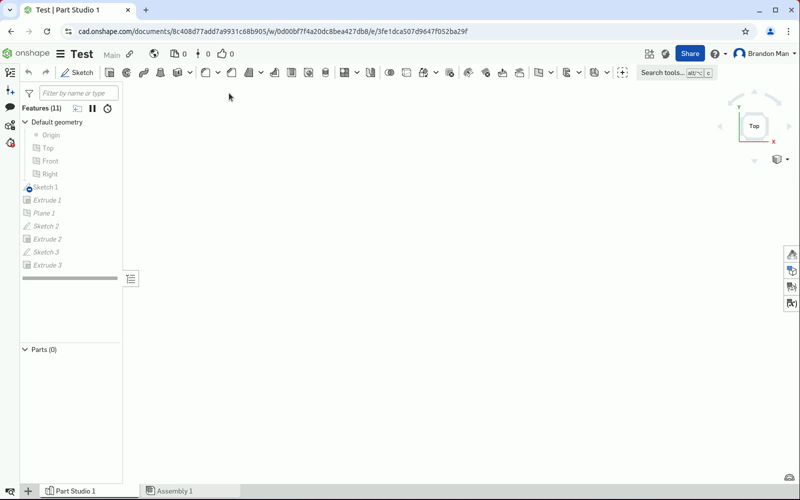
key(shift+s)
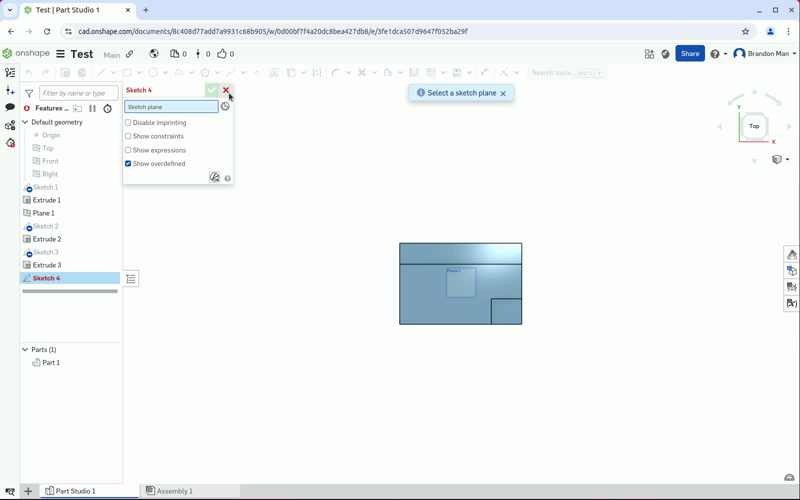
mouse_move(73, 215)
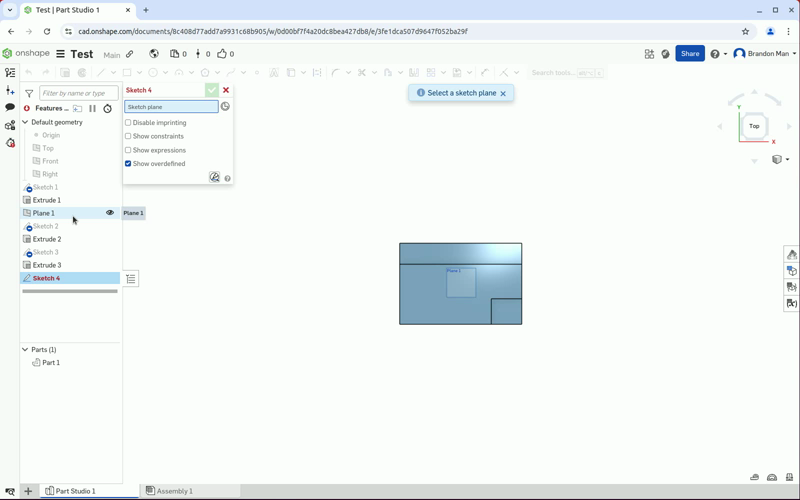
click(73, 215)
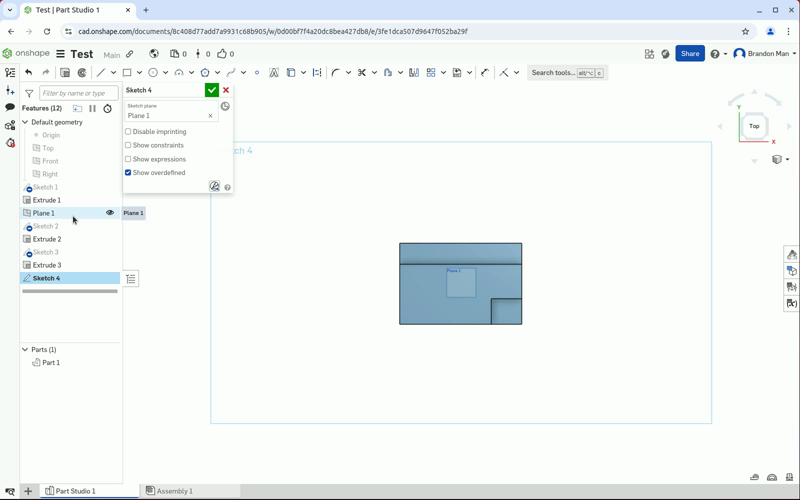
mouse_move(73, 352)
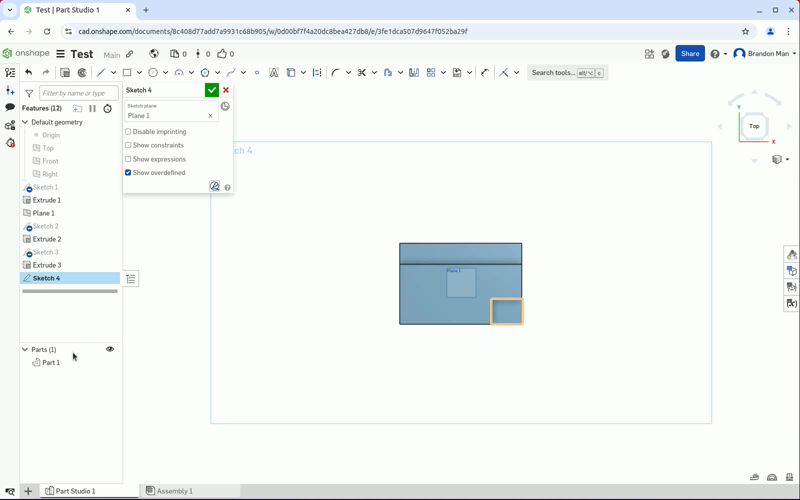
key(y)
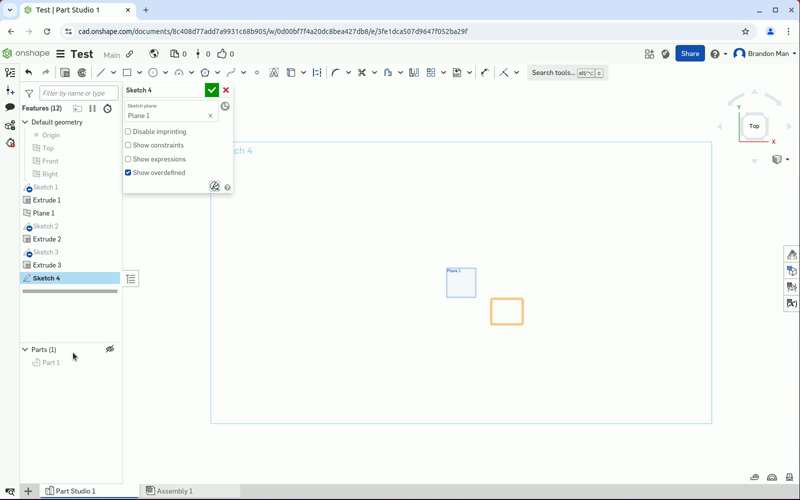
key(l)
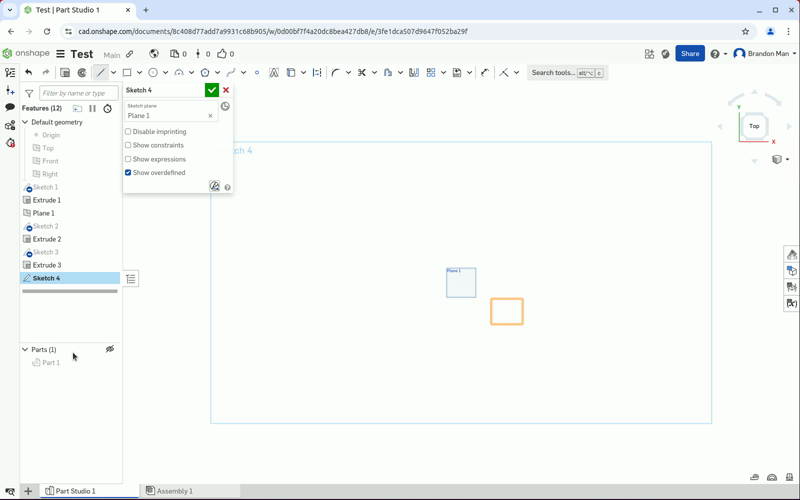
key_down(shift)
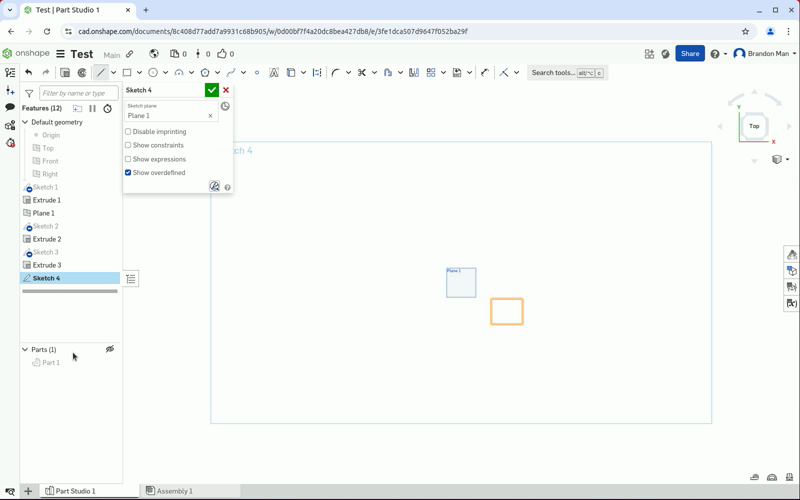
mouse_move(399, 324)
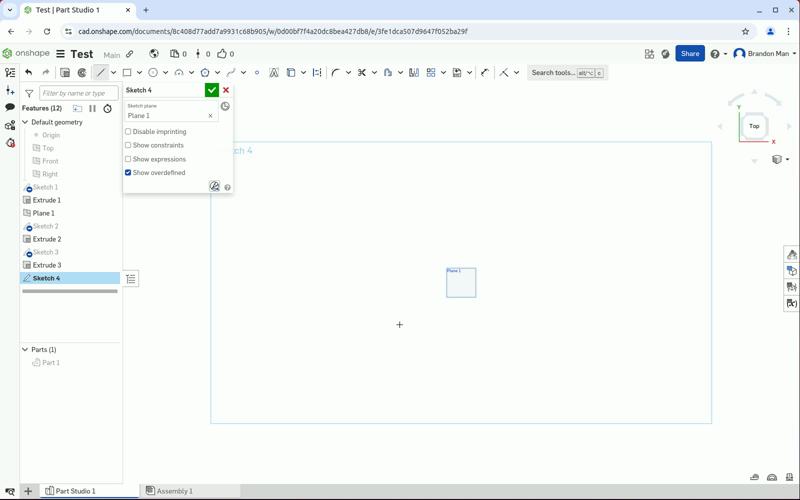
click(399, 324)
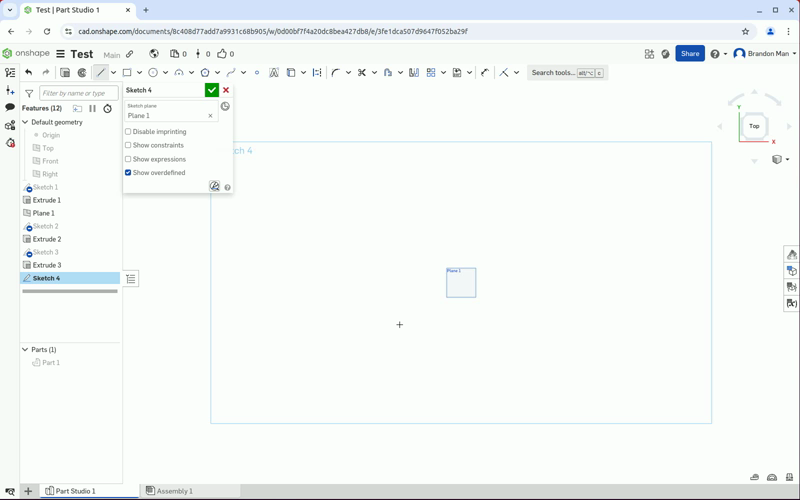
key_up(shift)
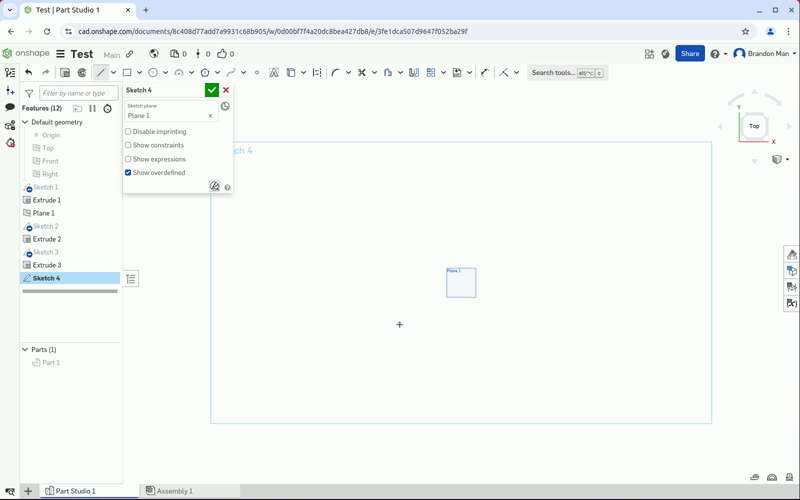
key_down(shift)
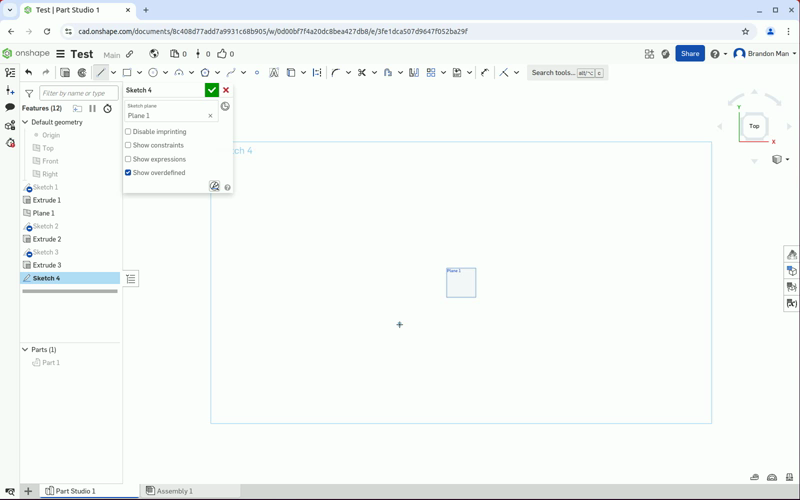
mouse_move(429, 324)
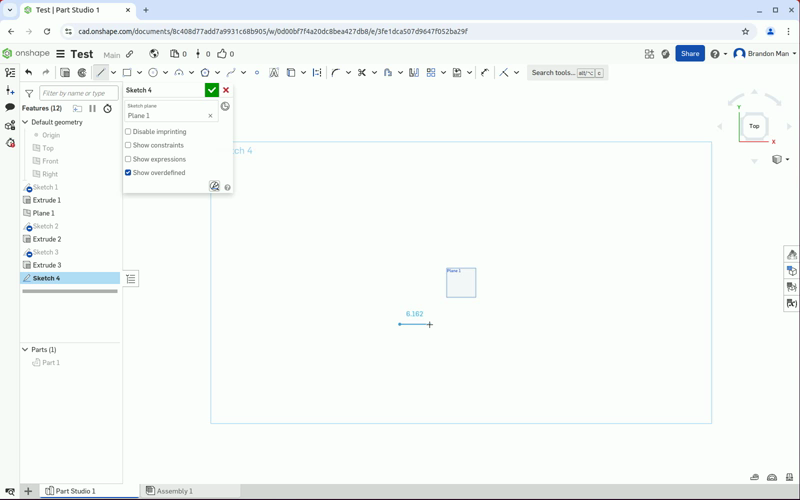
mouse_move(431, 324)
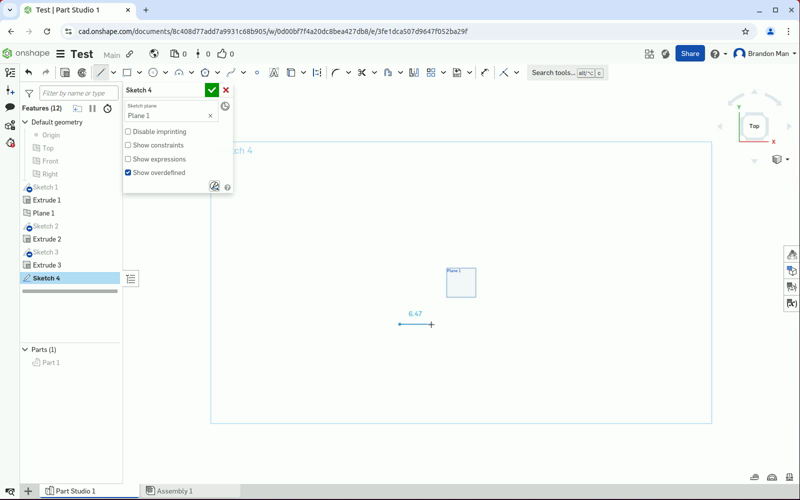
click(431, 324)
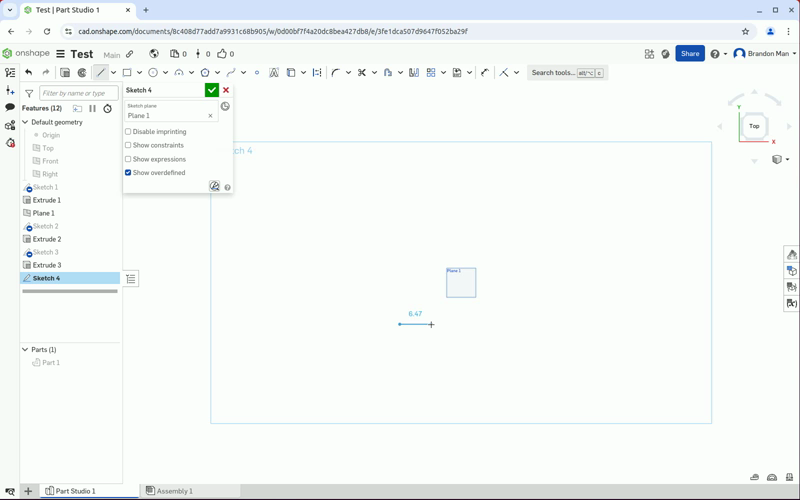
key_up(shift)
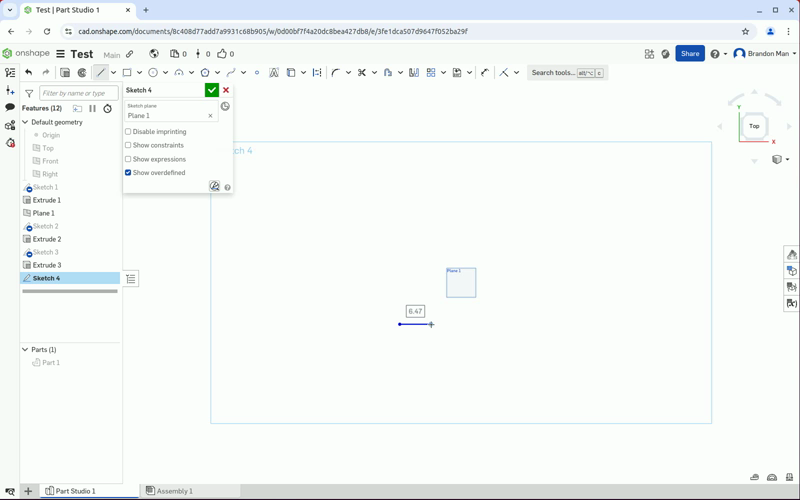
key_down(shift)
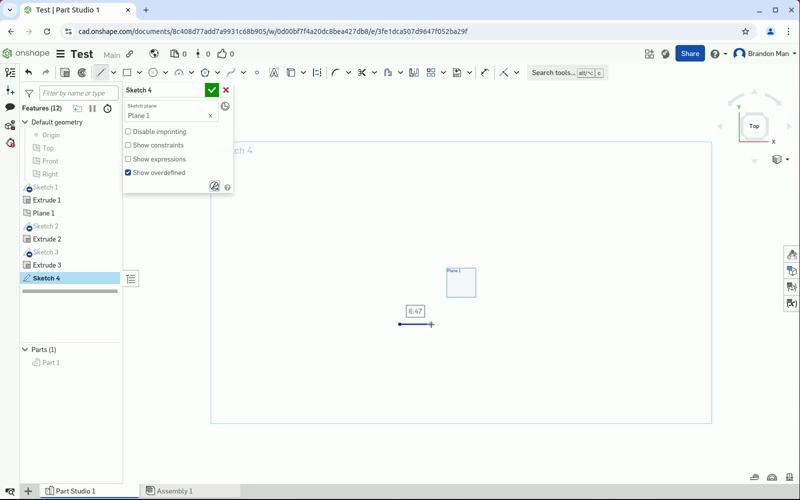
mouse_move(461, 324)
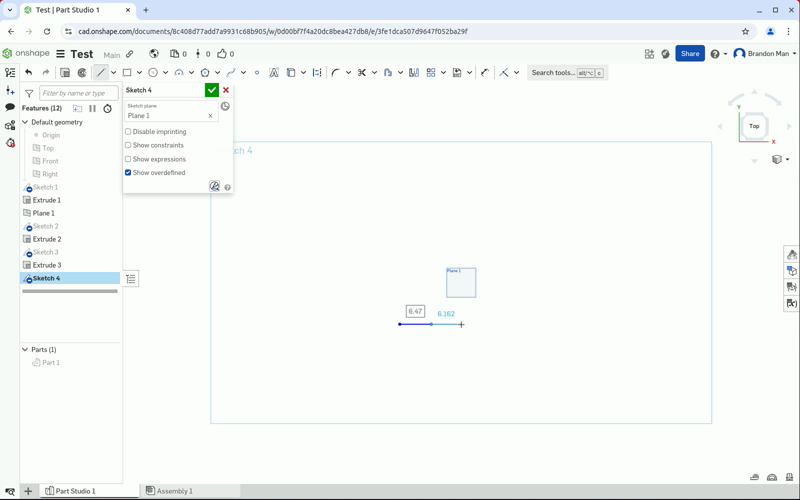
mouse_move(431, 298)
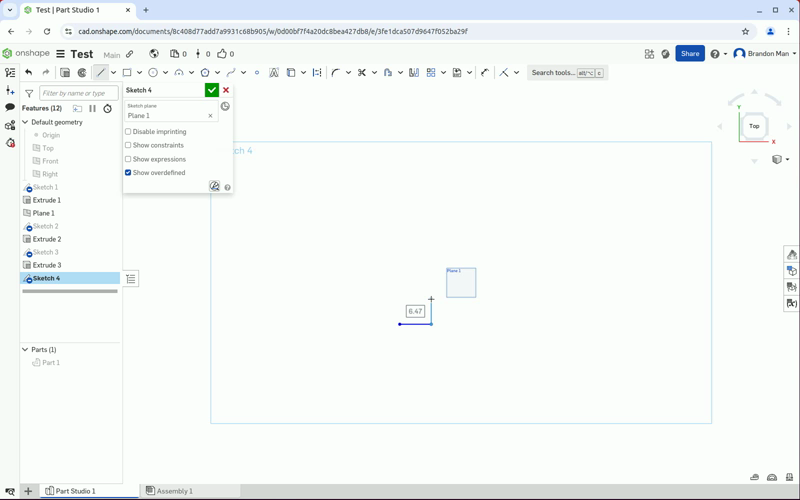
click(431, 298)
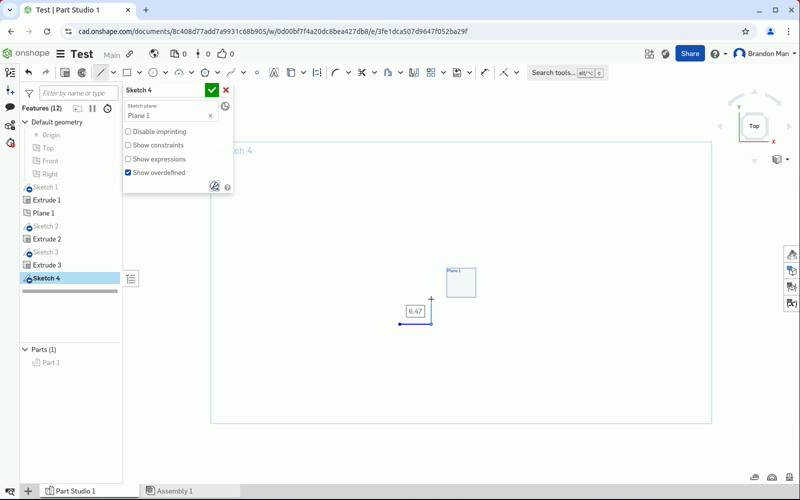
key_up(shift)
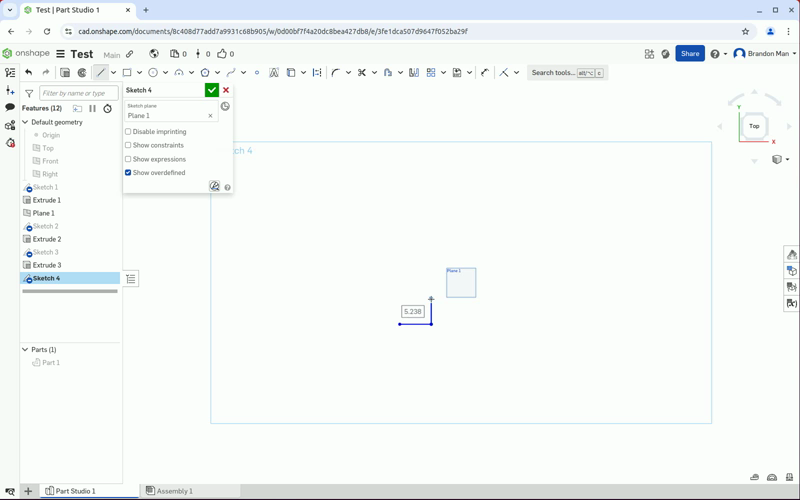
key_down(shift)
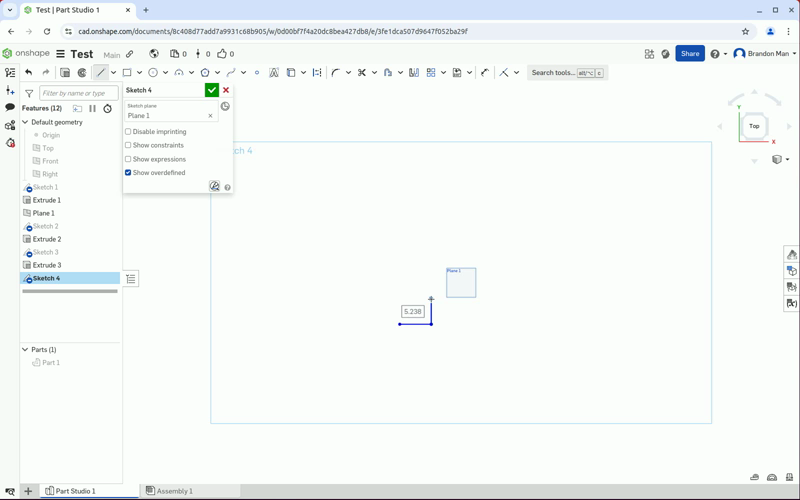
mouse_move(461, 298)
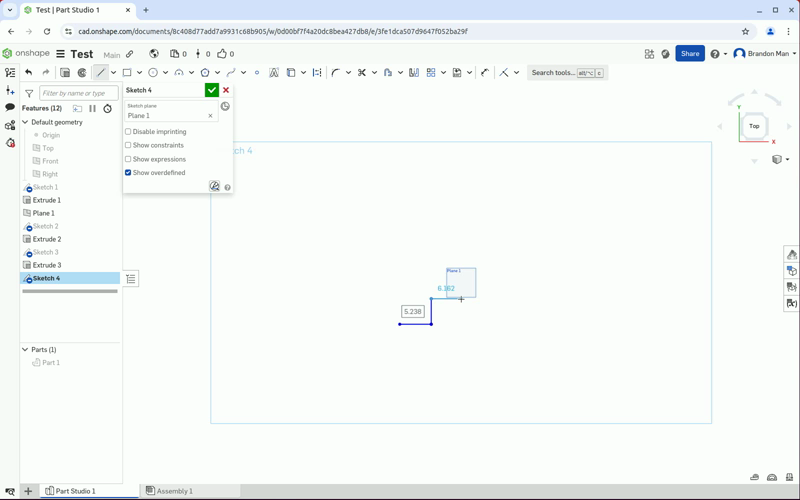
mouse_move(399, 298)
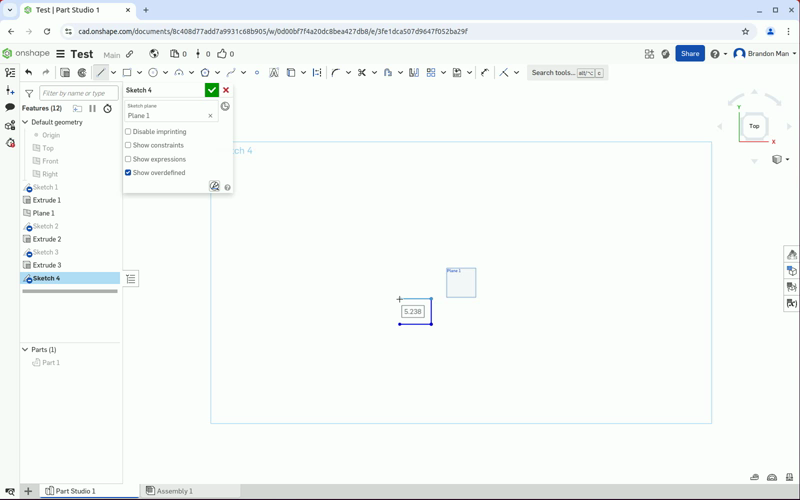
click(399, 298)
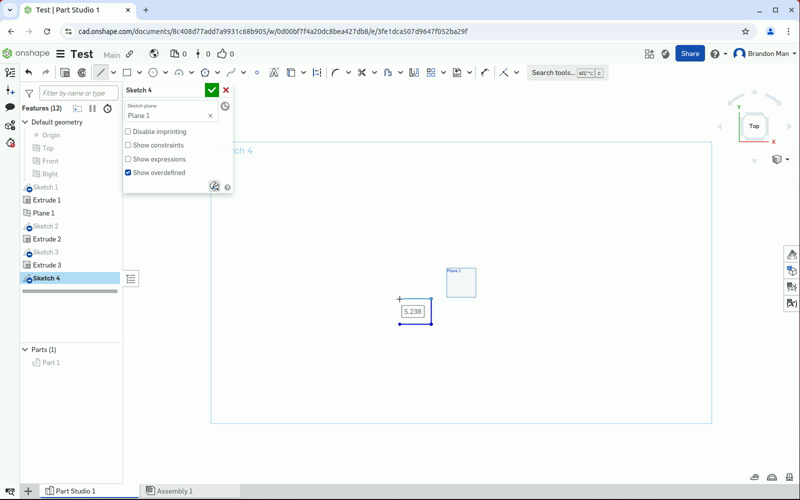
key_up(shift)
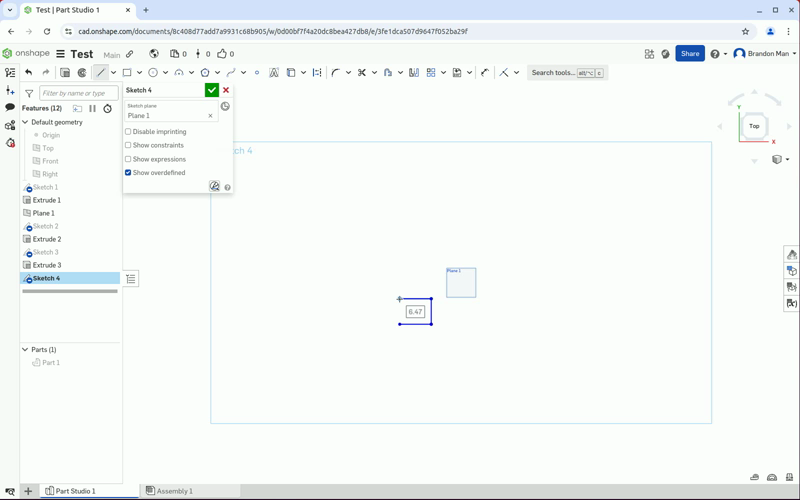
mouse_move(429, 298)
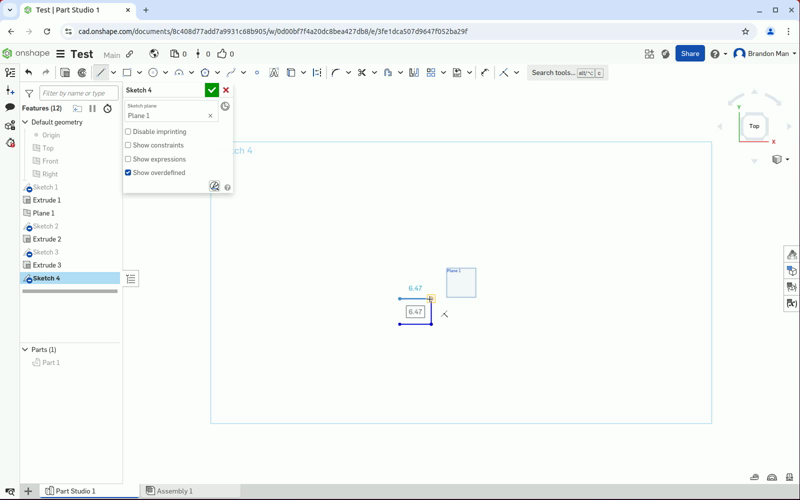
key_down(shift)
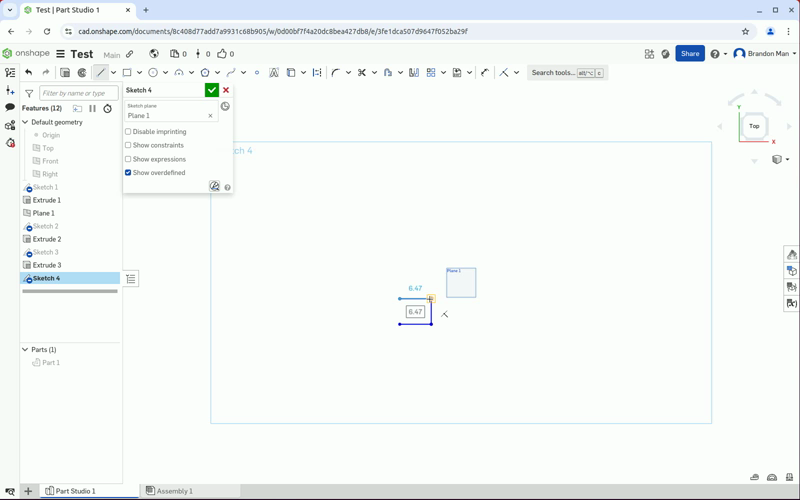
mouse_move(399, 324)
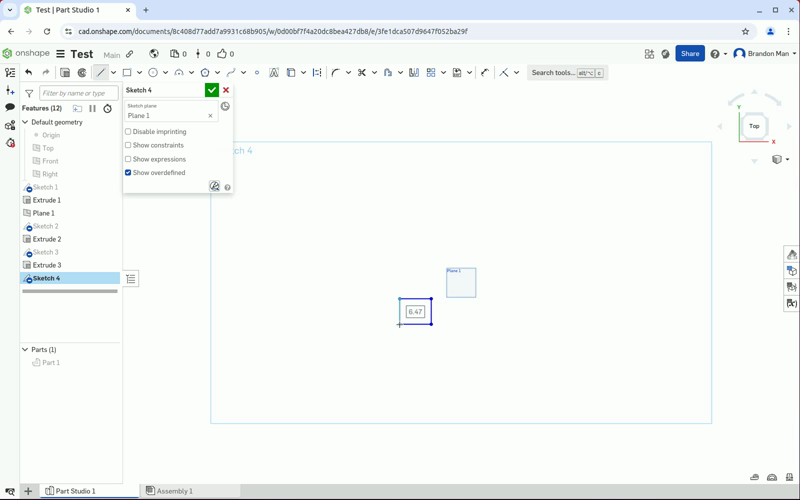
key_up(shift)
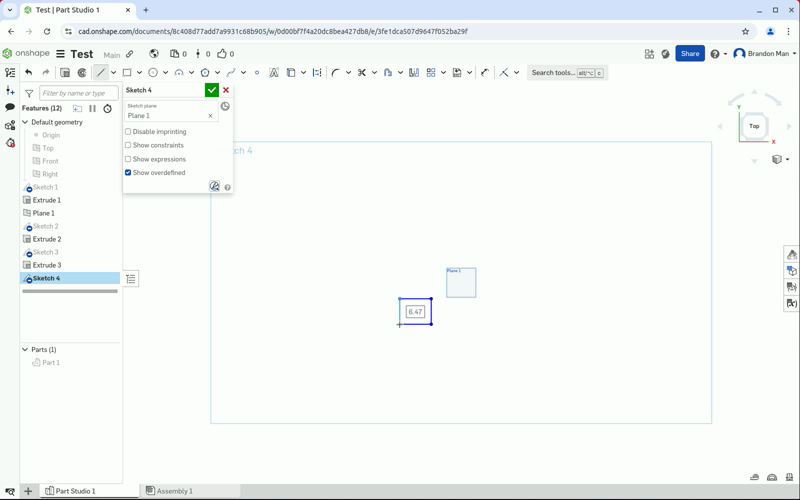
click(399, 324)
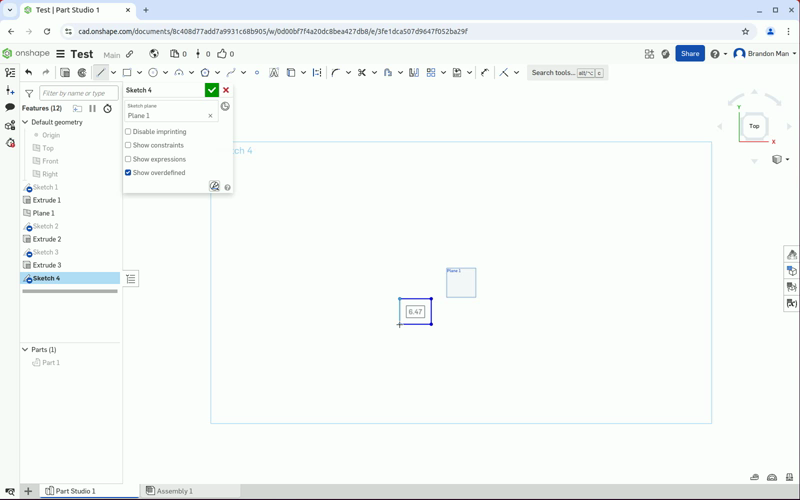
key(esc)
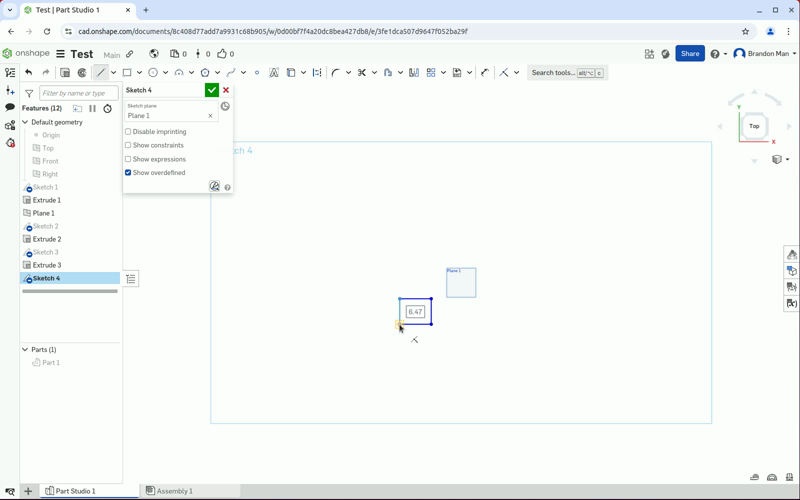
mouse_move(416, 315)
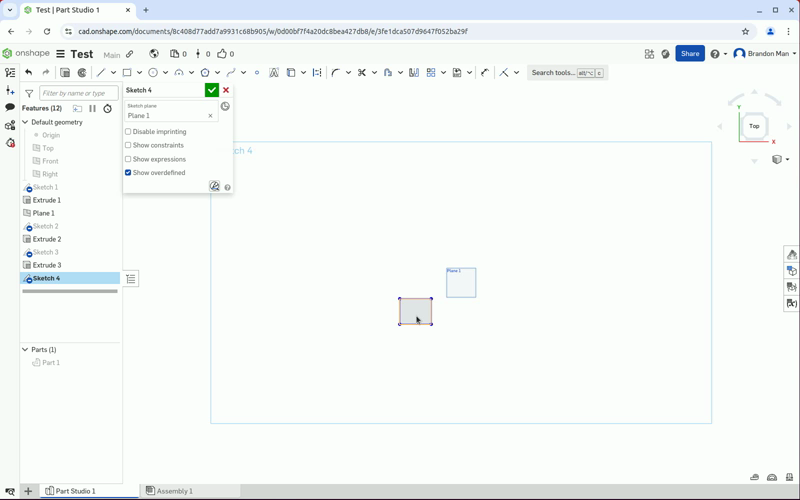
scroll(6)
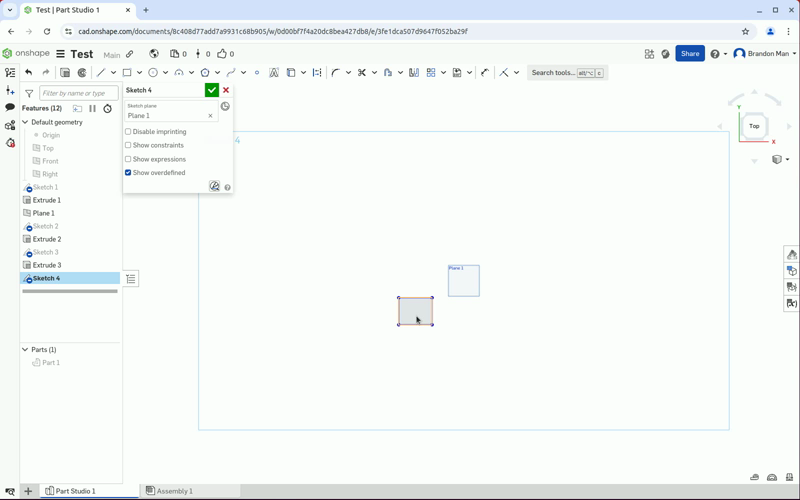
scroll(6)
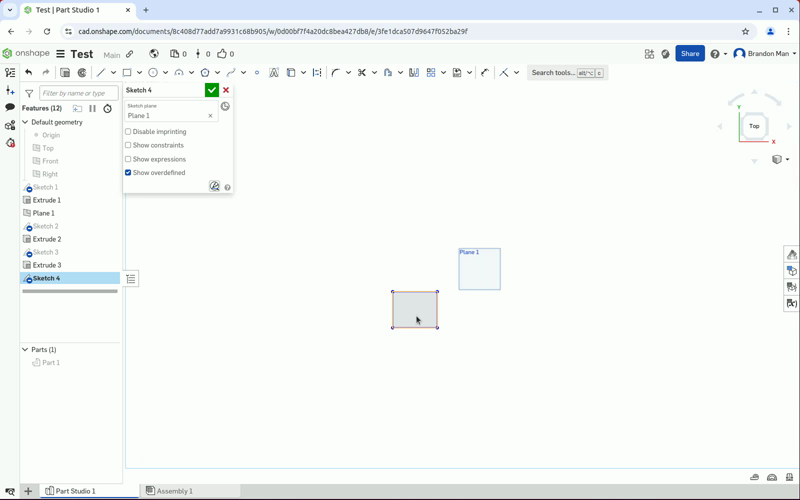
scroll(6)
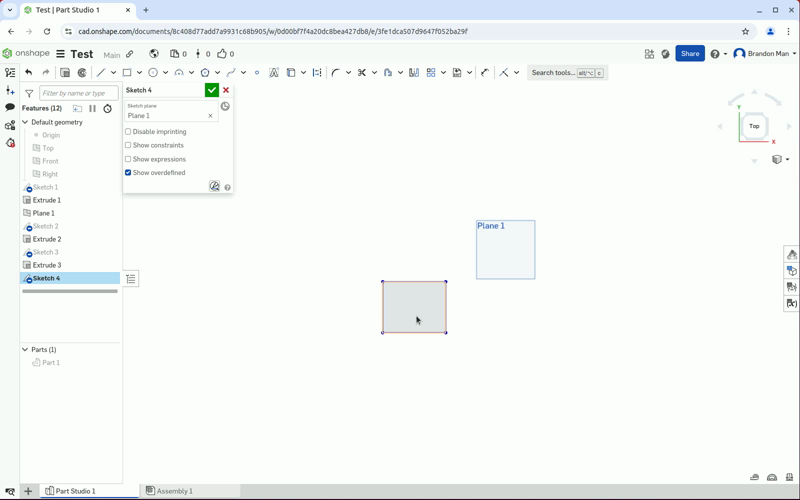
scroll(6)
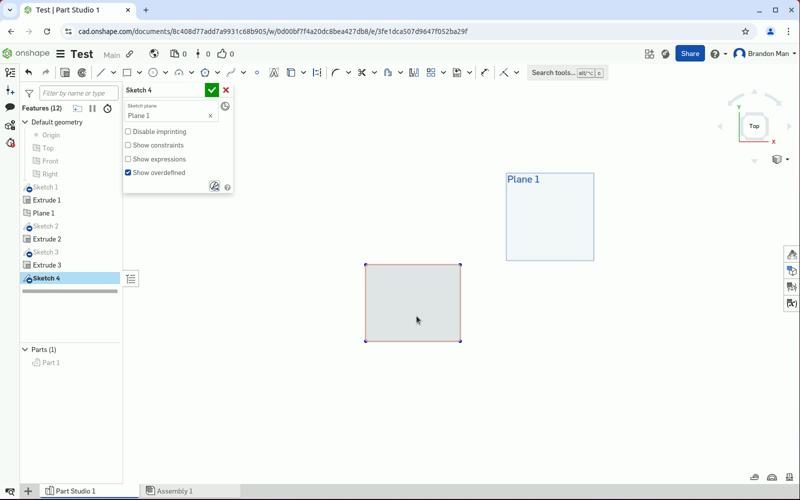
scroll(6)
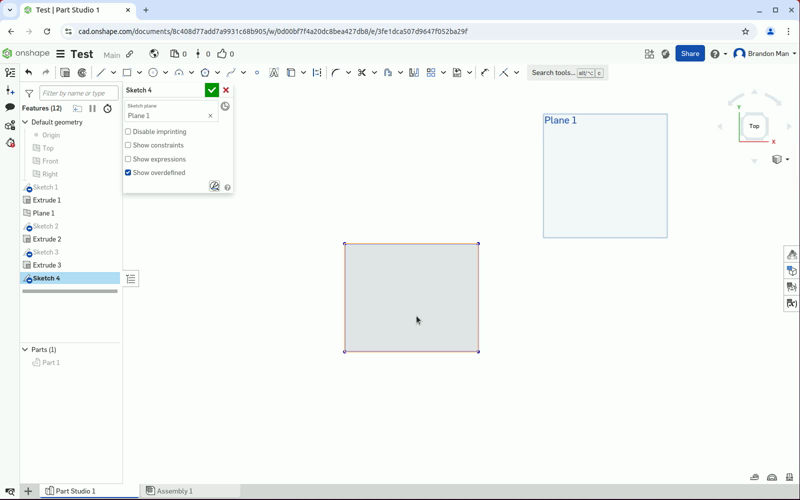
scroll(6)
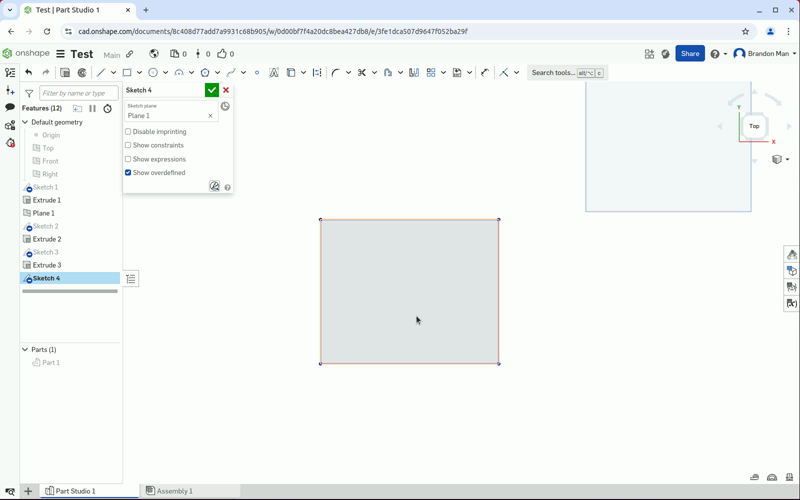
scroll(6)
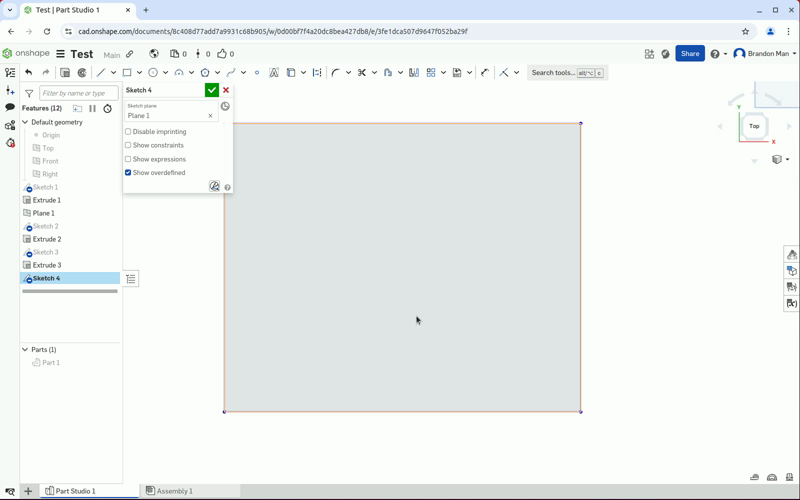
click(416, 315)
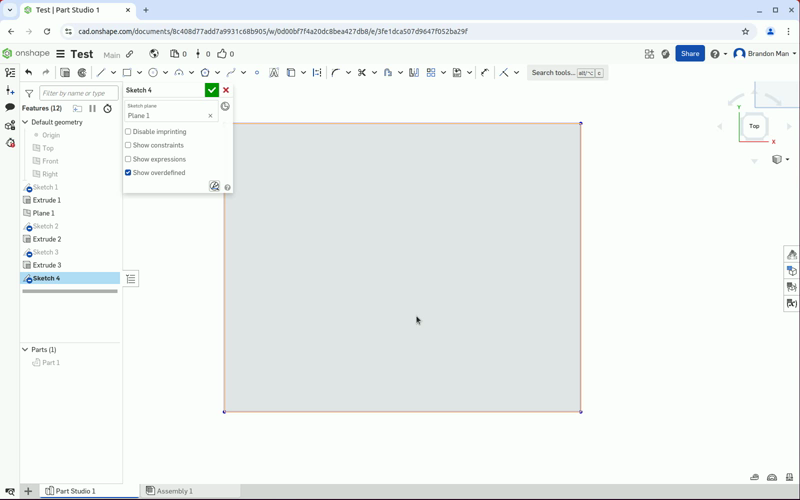
scroll(-6)
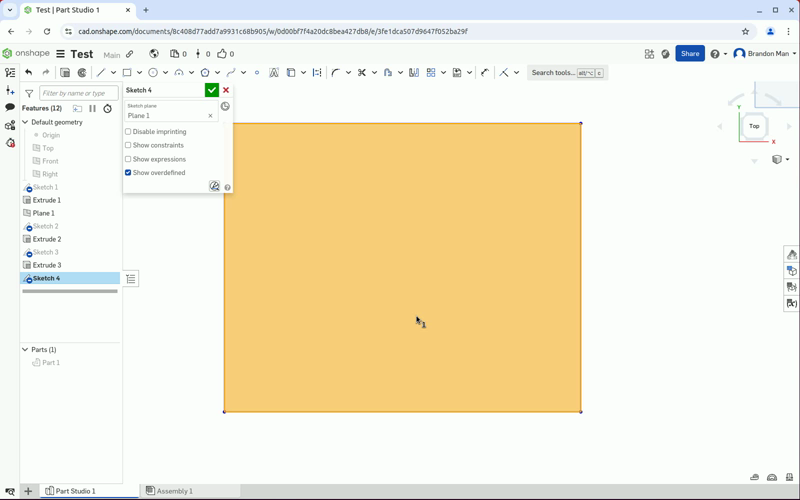
scroll(-6)
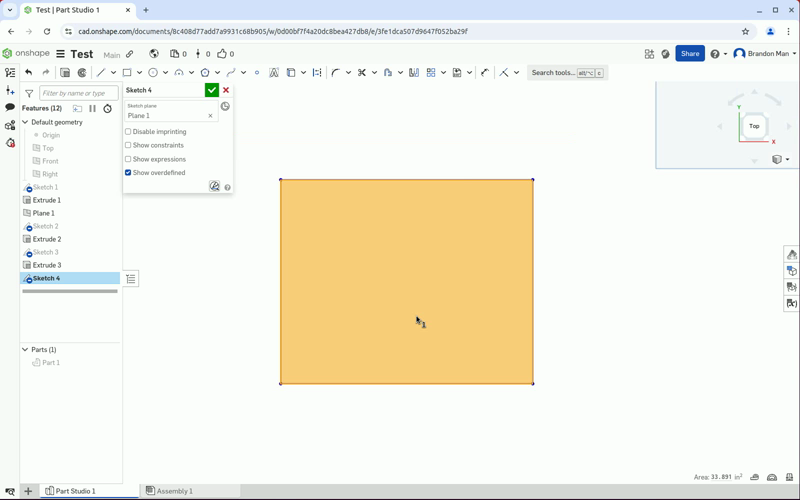
scroll(-6)
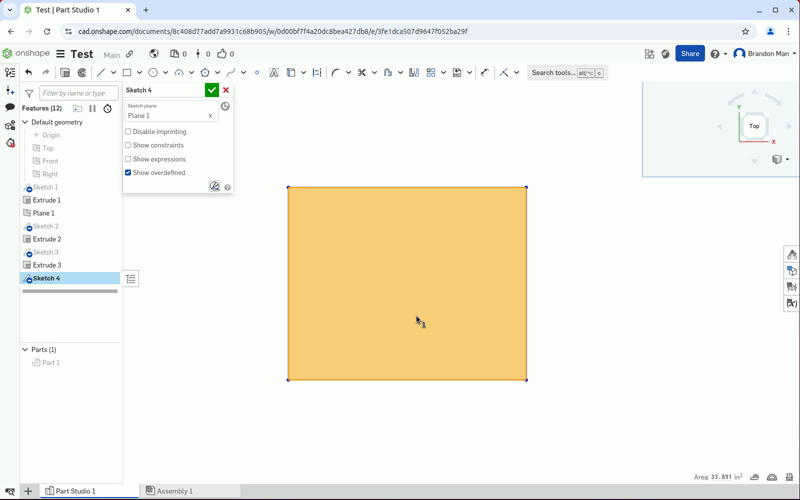
scroll(-6)
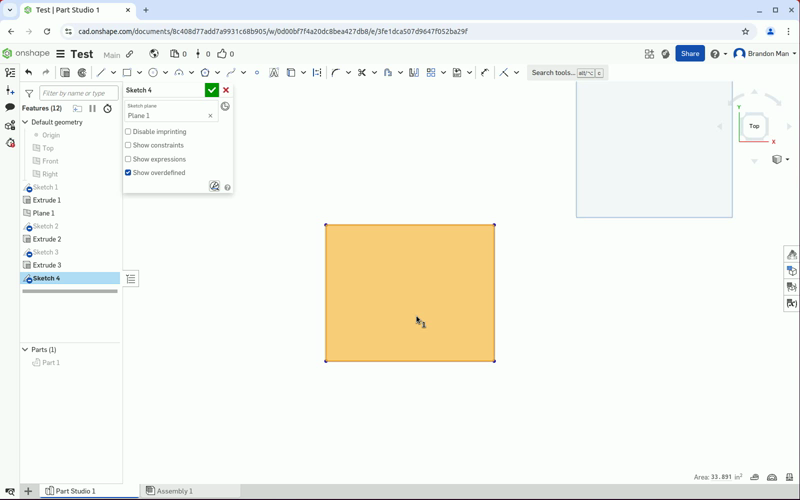
scroll(-6)
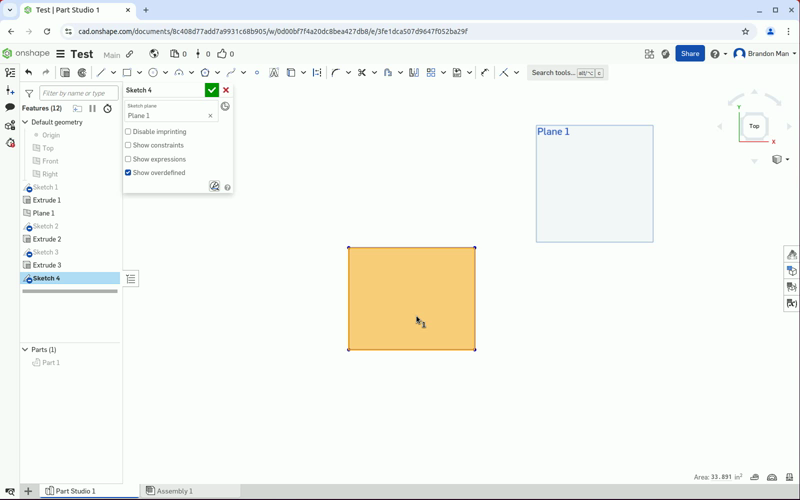
scroll(-6)
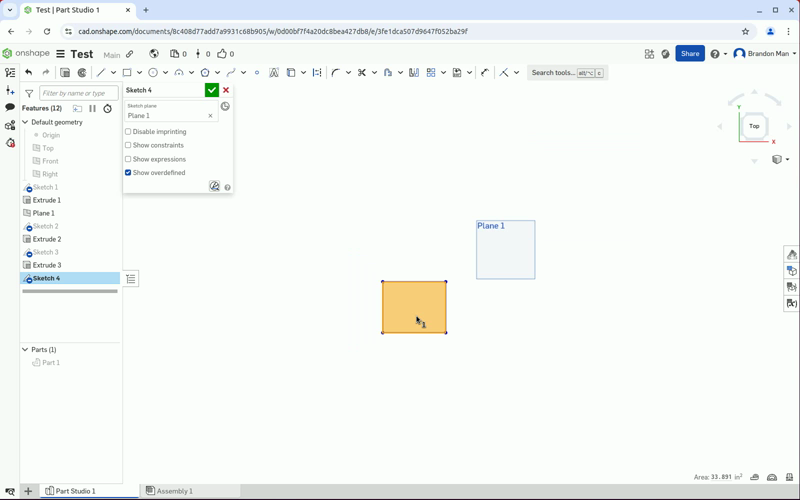
scroll(-6)
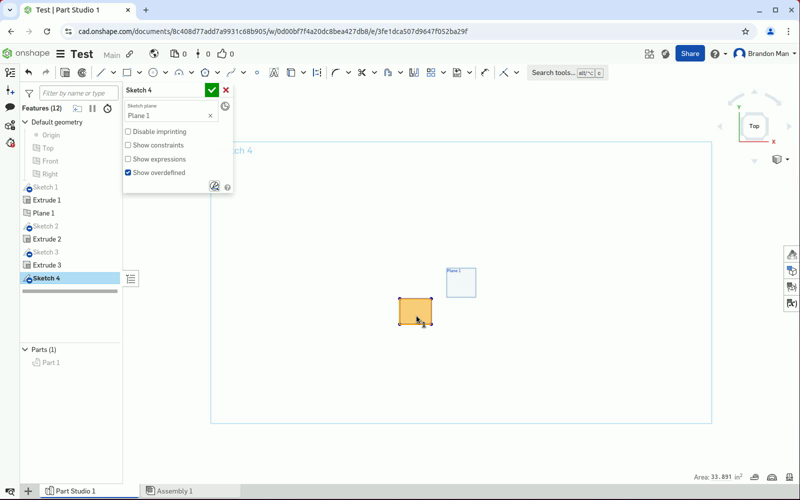
mouse_move(73, 352)
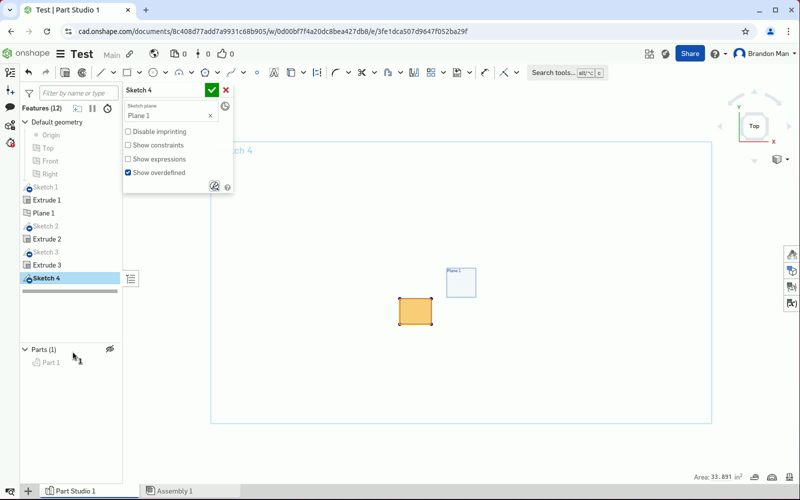
key(shift+y)
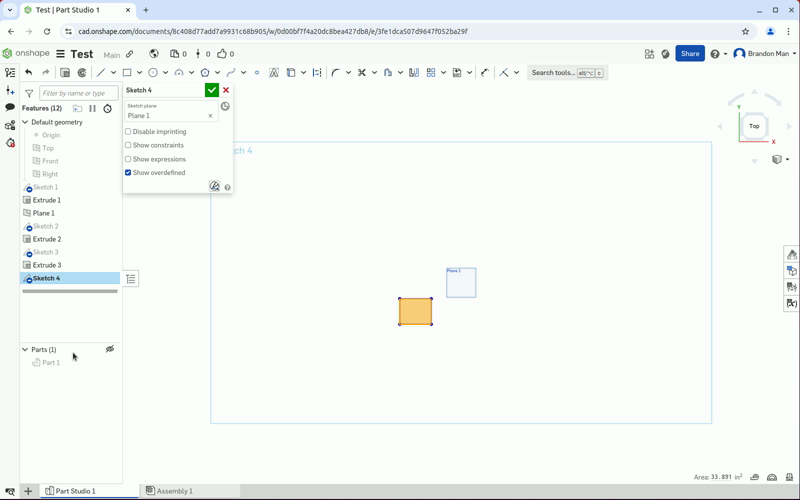
key(shift+e)
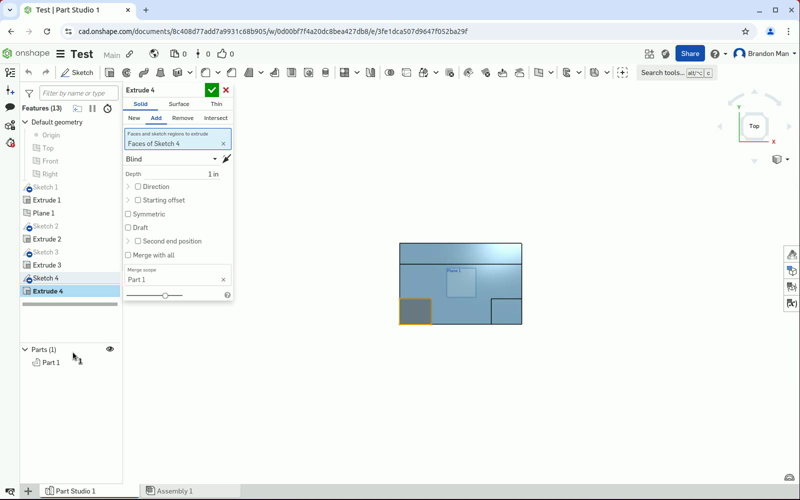
mouse_move(143, 106)
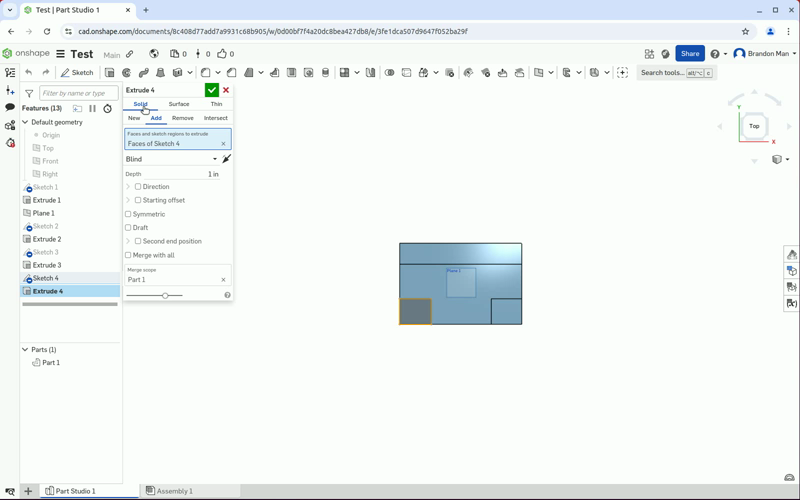
click(143, 106)
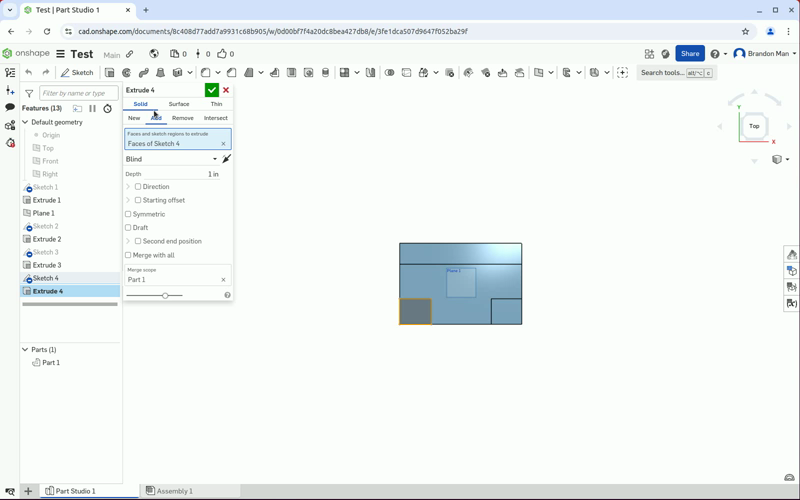
mouse_move(186, 120)
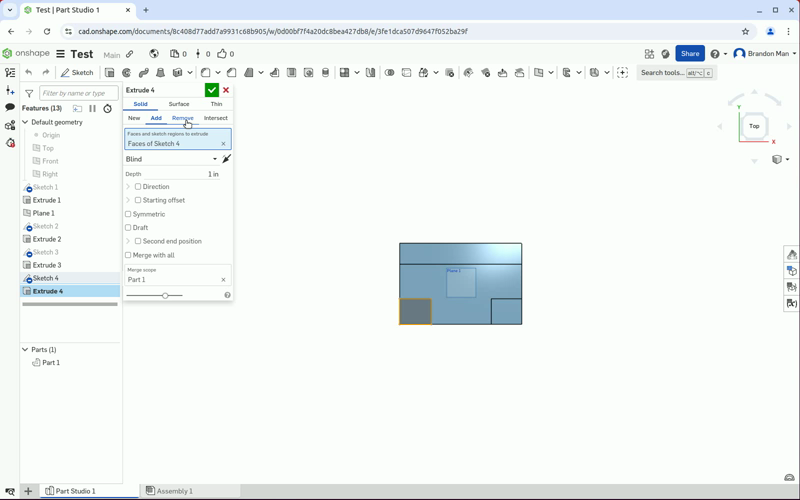
click(186, 120)
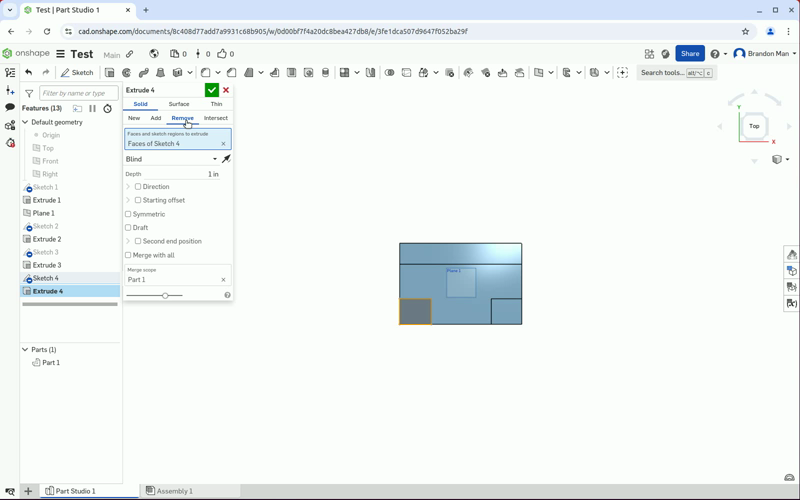
key(tab, 4)
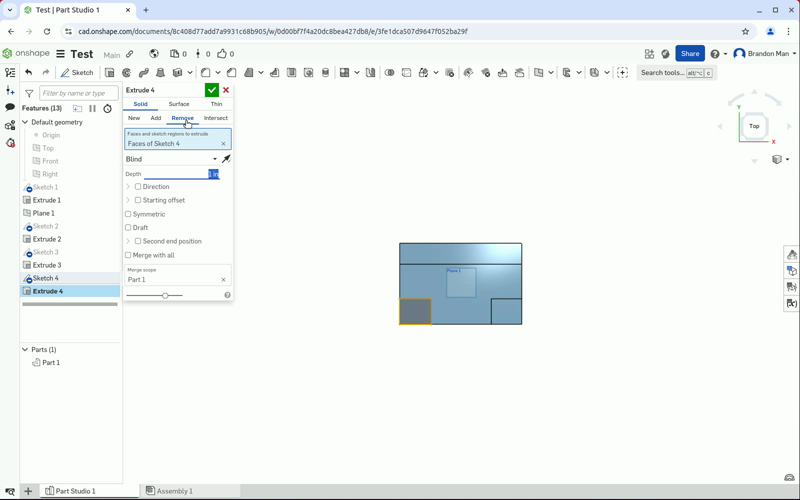
text(3.129)
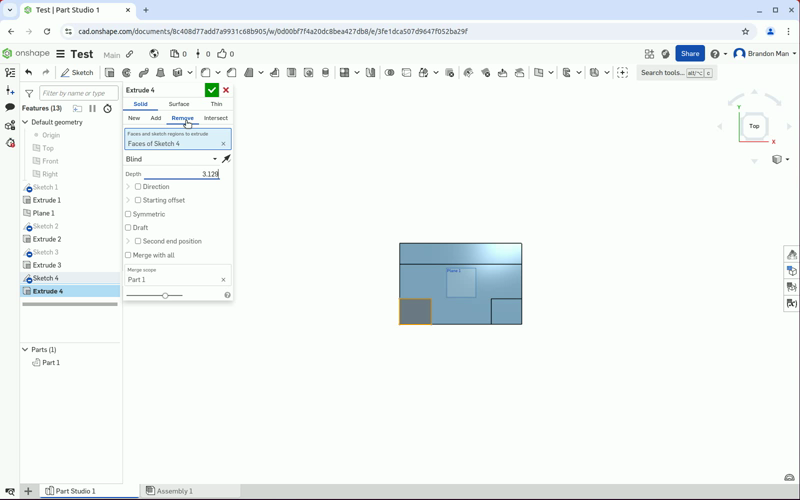
key(tab, 6)
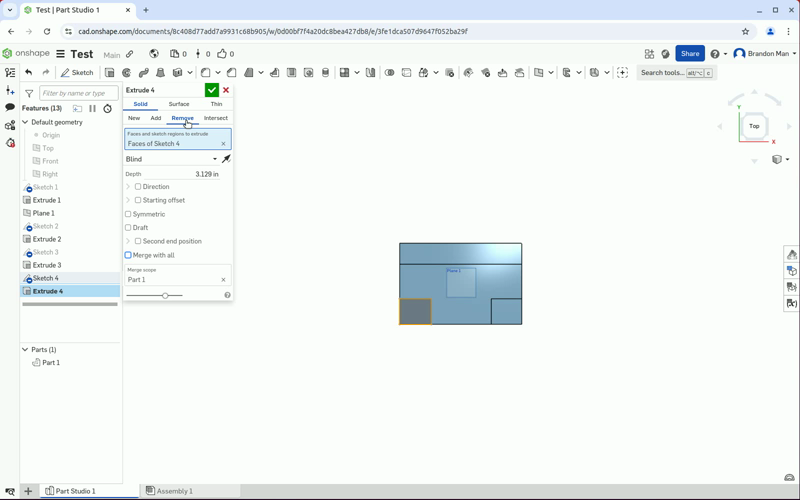
key(space)
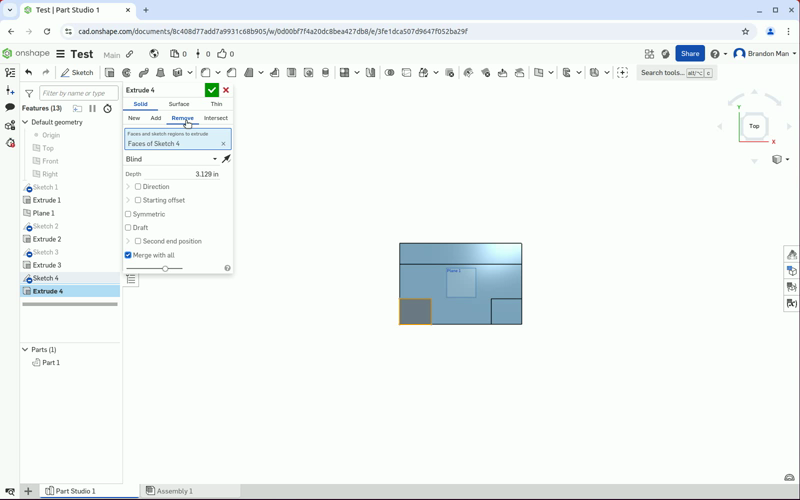
key(enter)
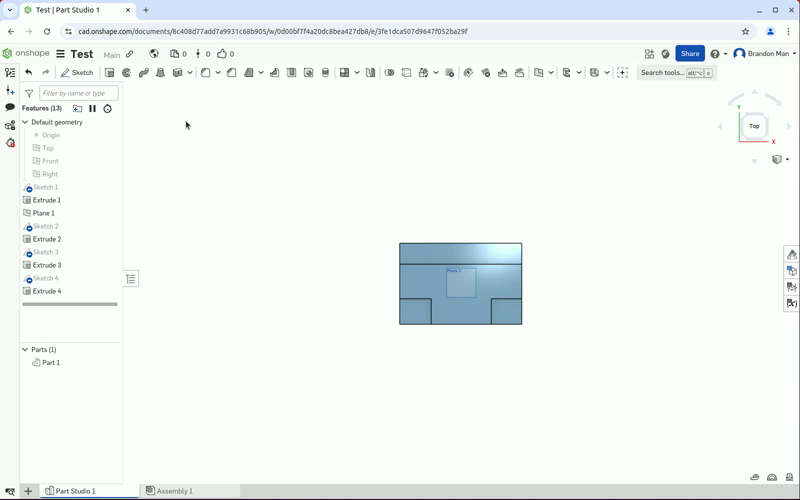
key(shift+h)
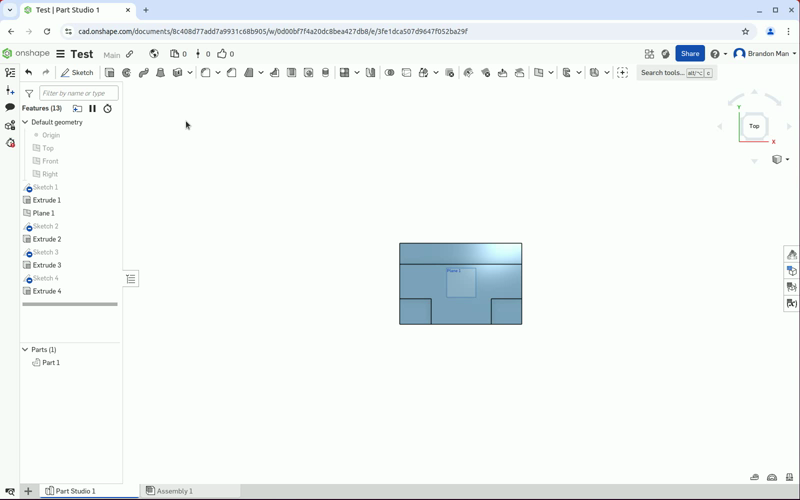
key(shift+h)
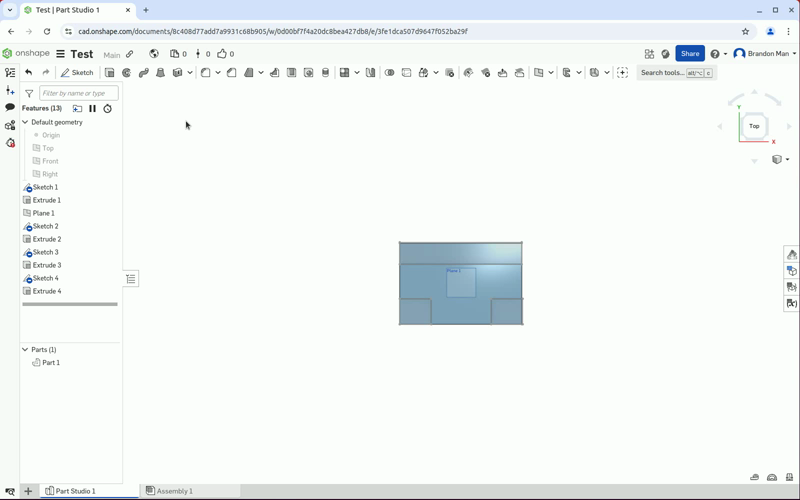
key(shift+7)
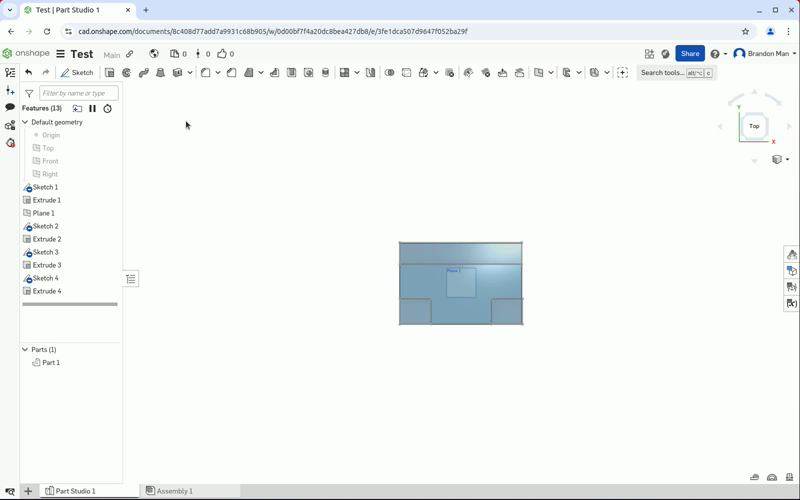
key(up, 3)
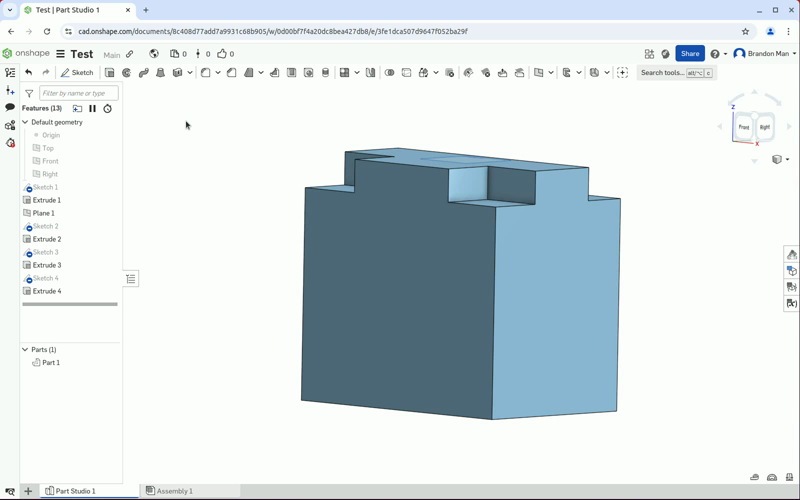
key(left, 3)
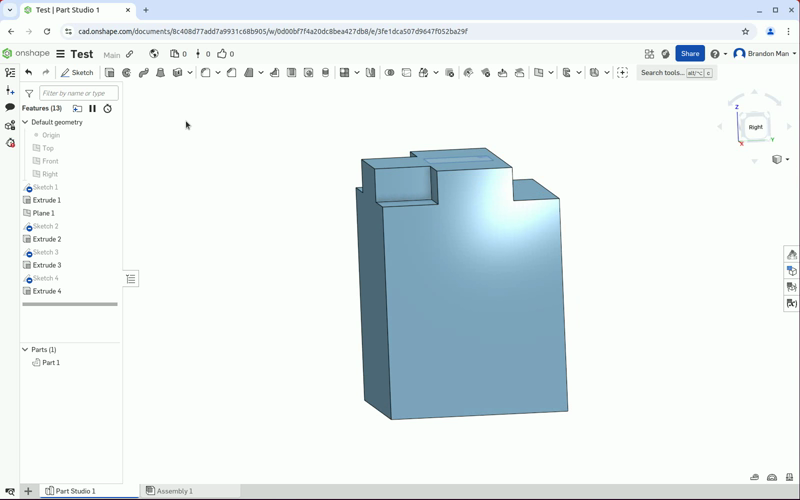
key(right, 3)
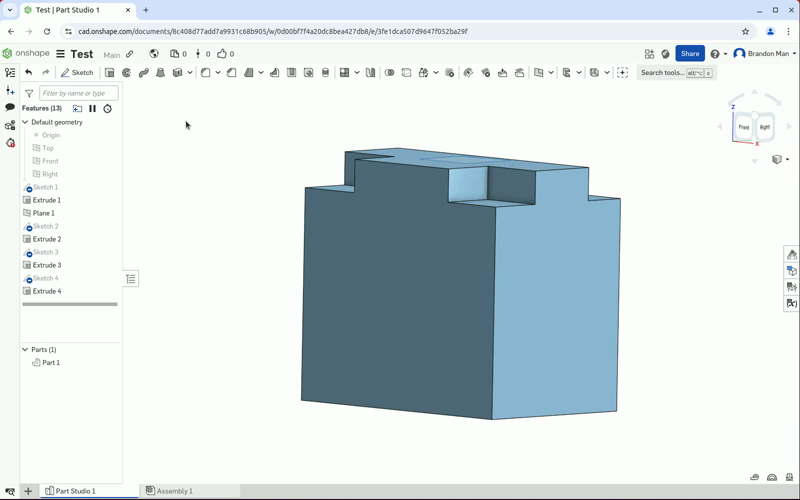
key(down, 3)
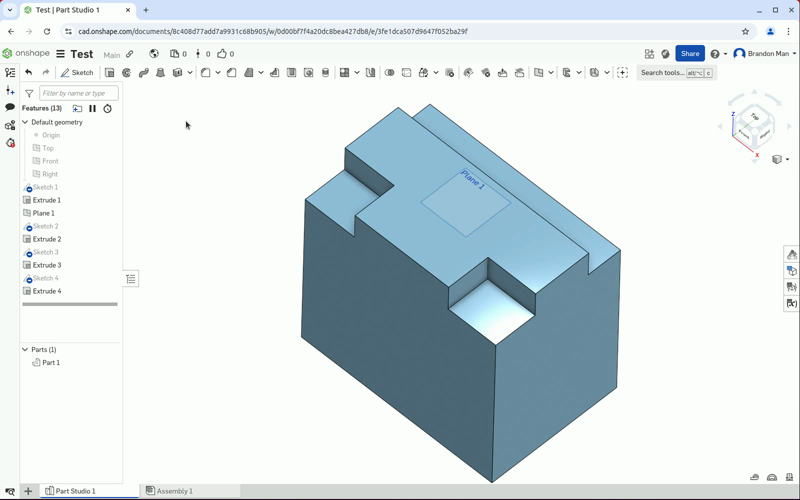
mouse_move(73, 189)
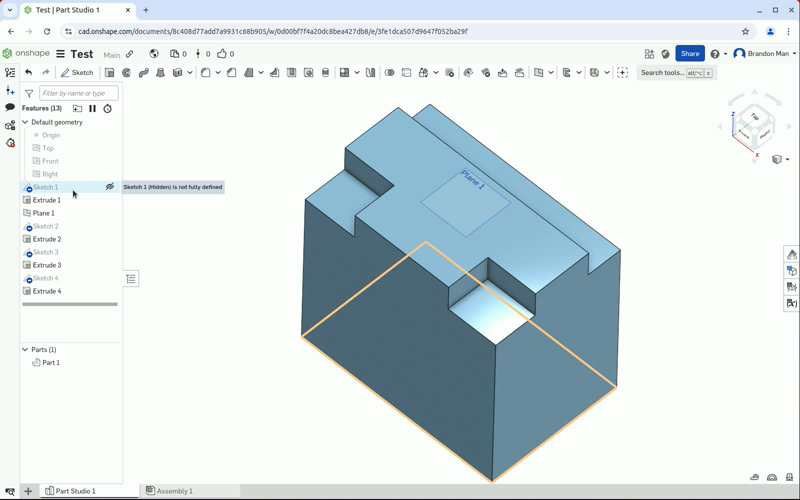
click(73, 189)